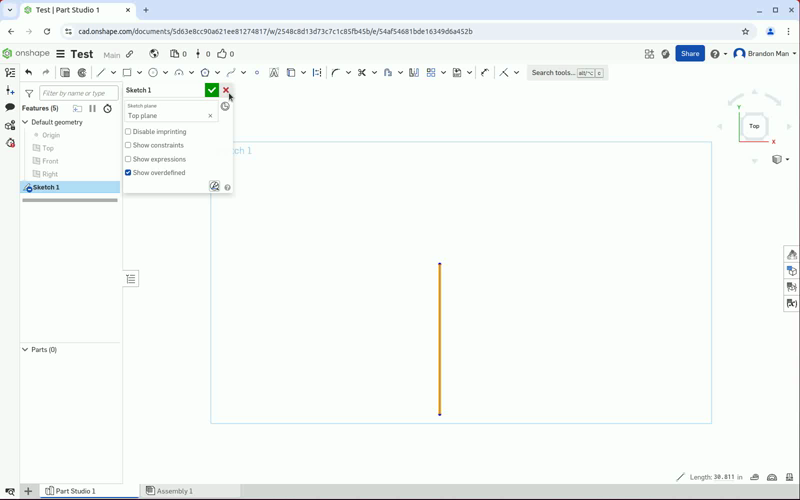
key(shift+h)
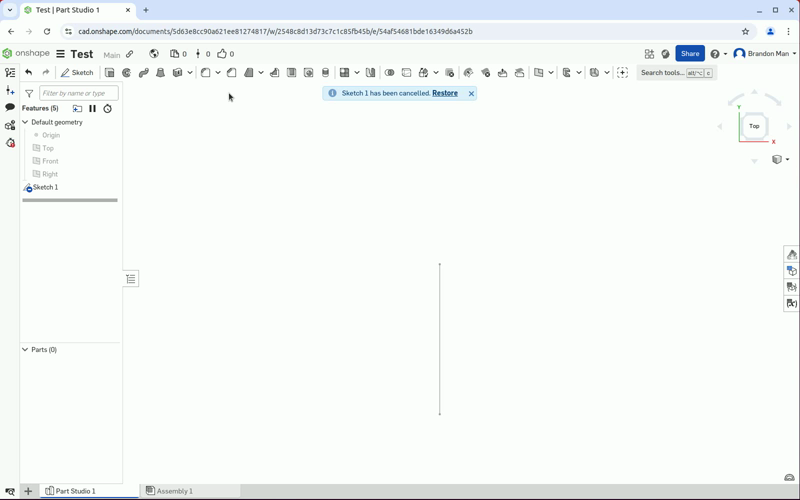
mouse_move(73, 352)
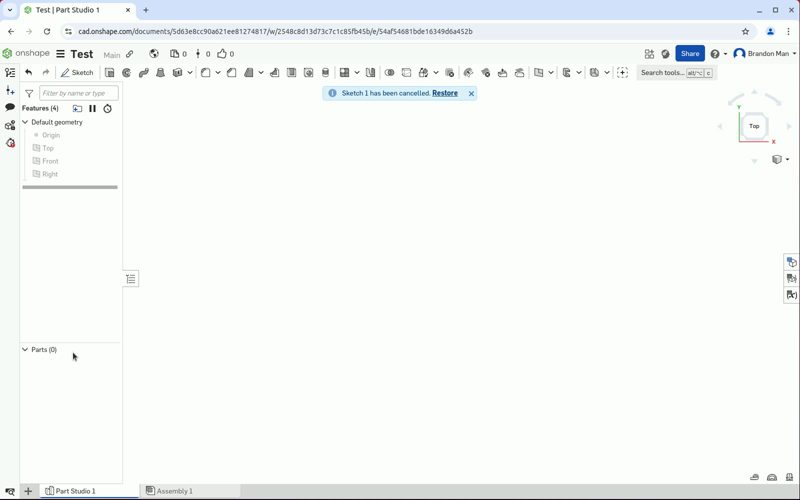
key(y)
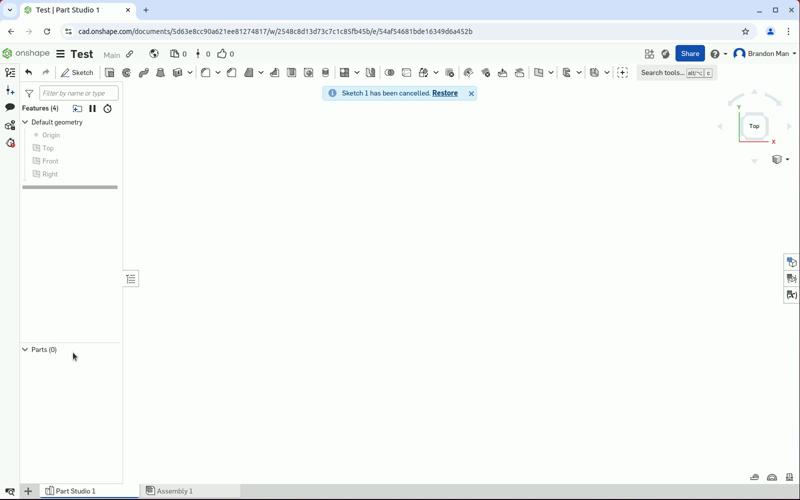
key(shift+p)
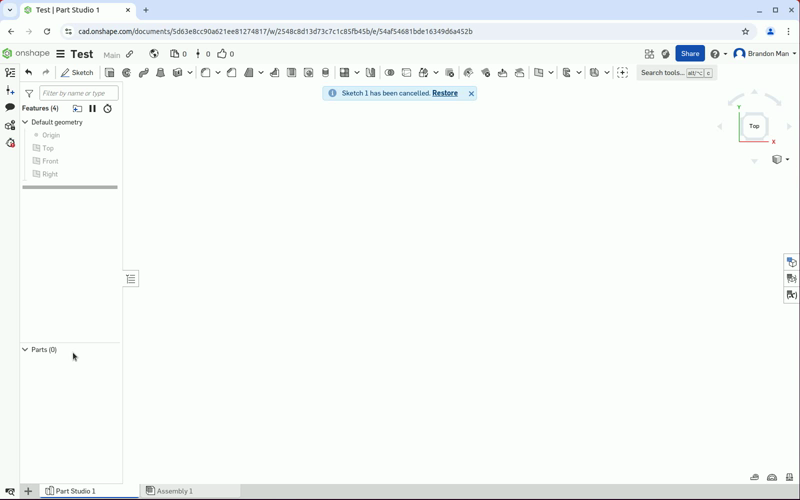
key(space)
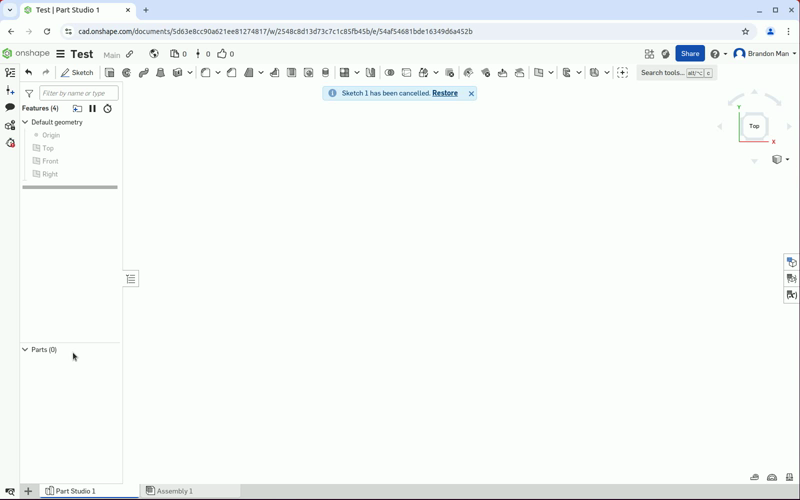
key_down(shift)
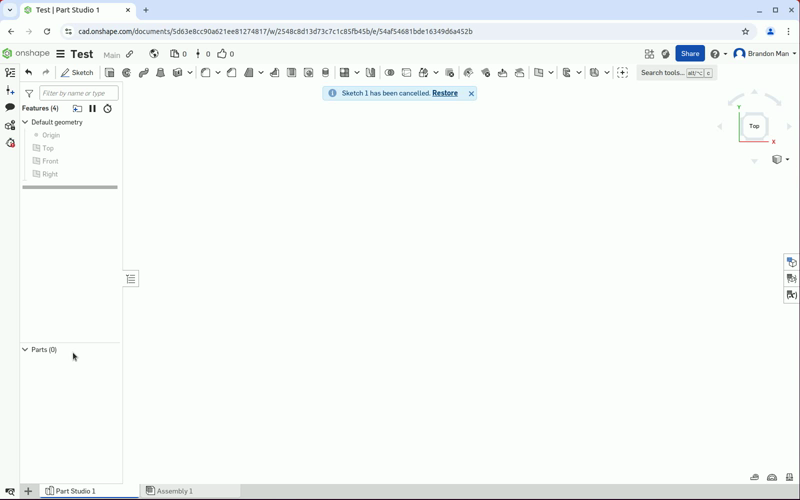
key(up)
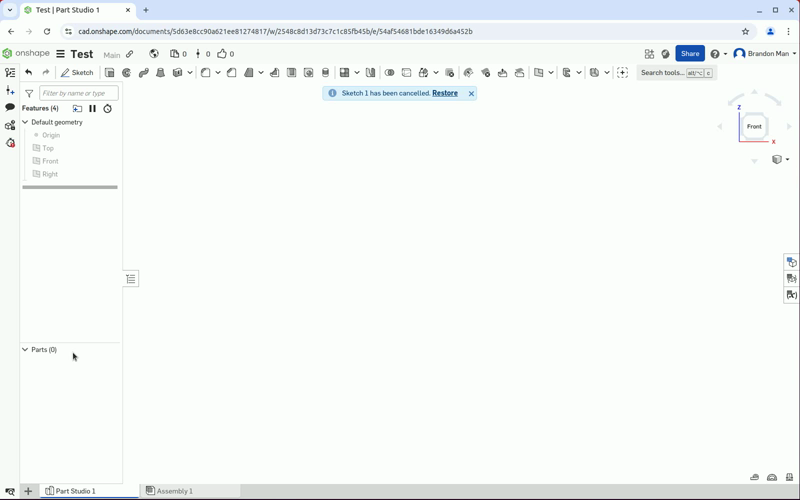
key_up(shift)
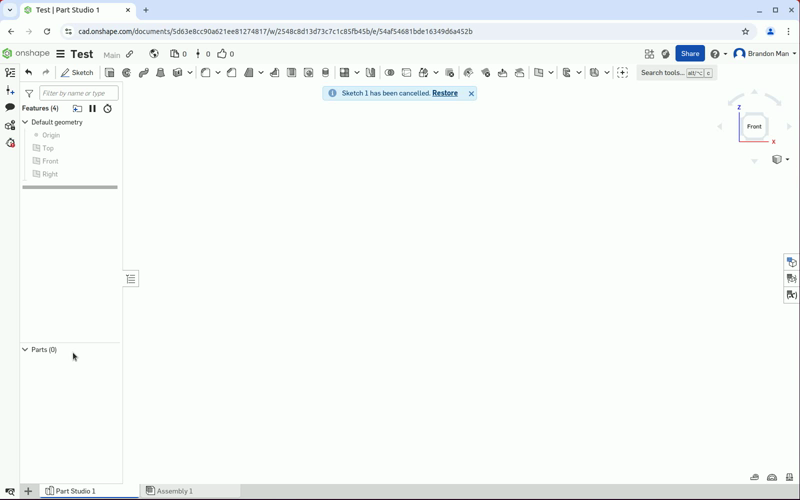
mouse_move(73, 352)
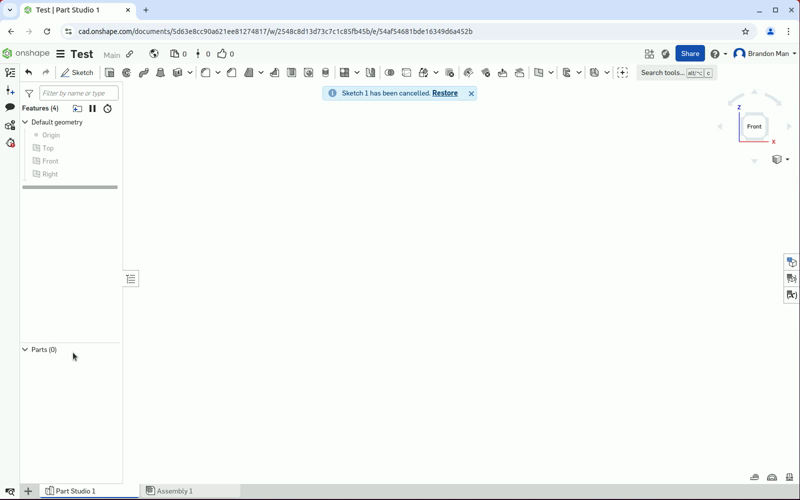
key(shift+y)
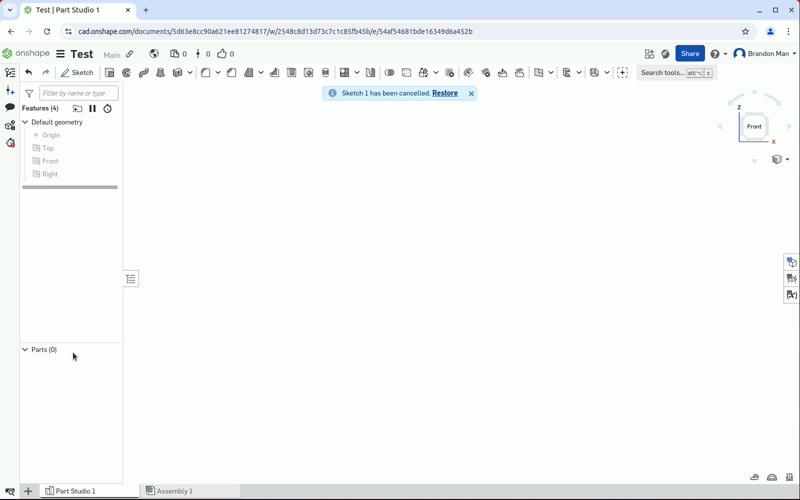
key(shift+s)
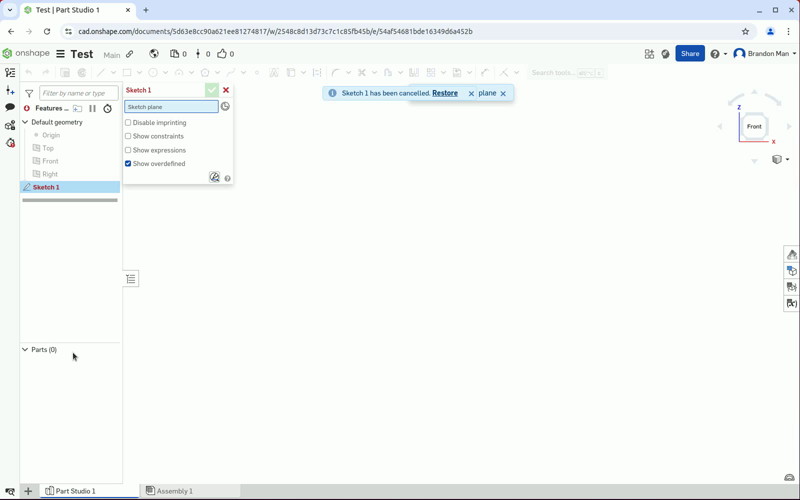
mouse_move(73, 163)
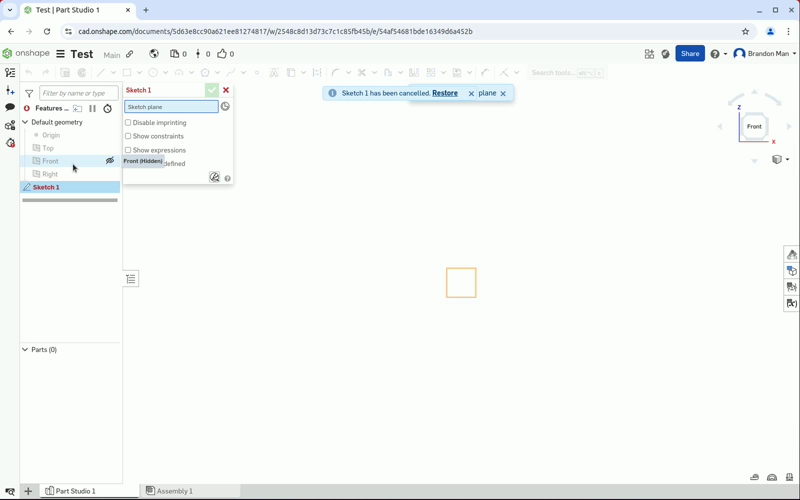
click(73, 163)
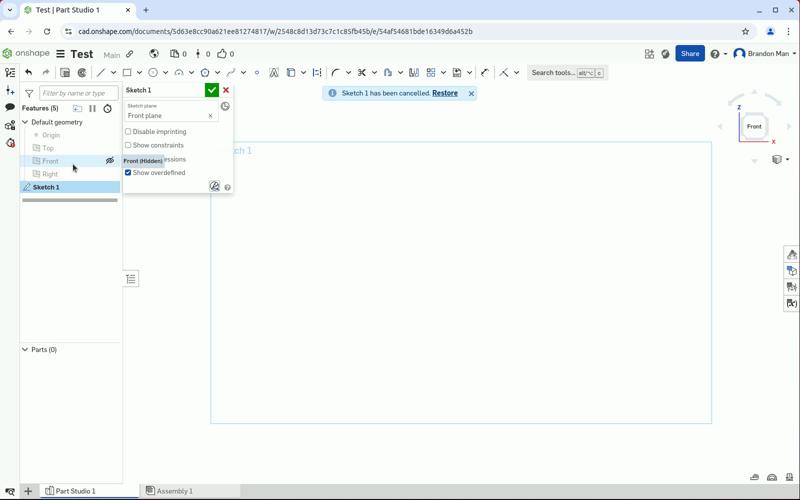
mouse_move(73, 352)
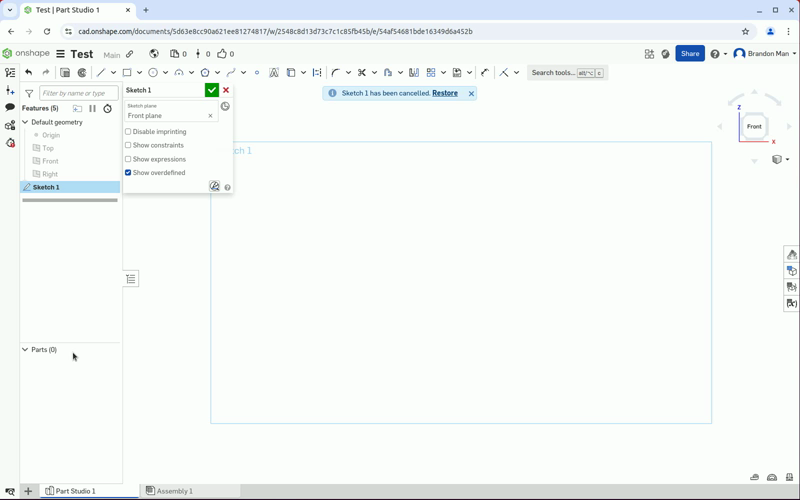
key(y)
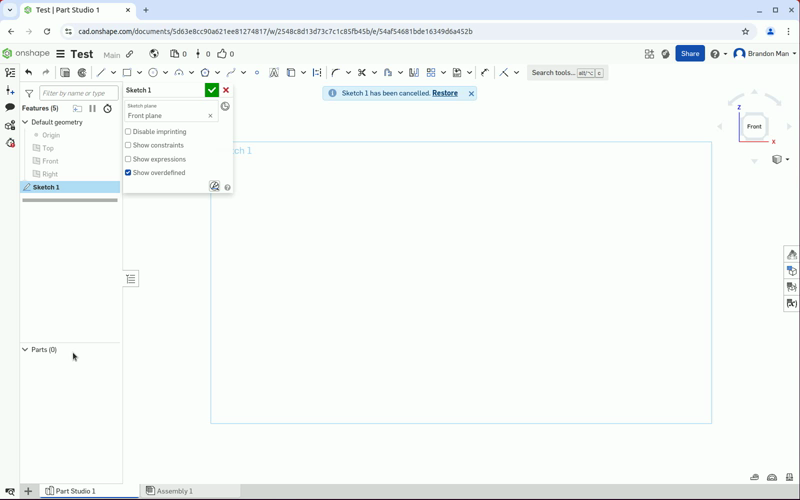
key(l)
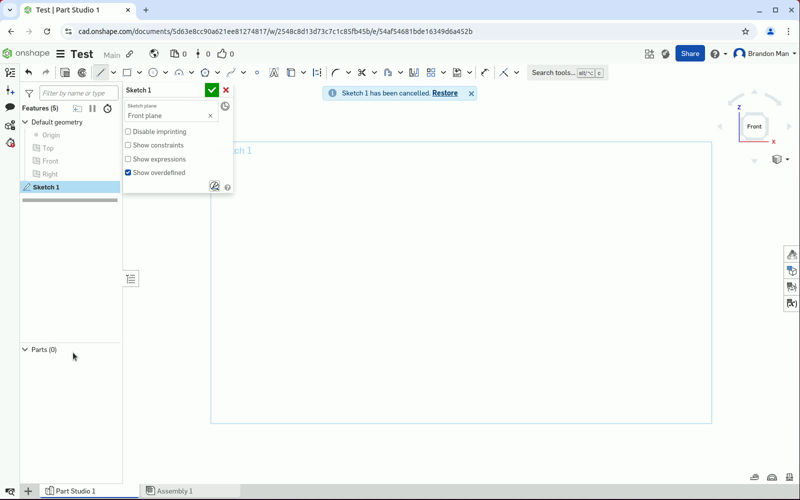
key_down(shift)
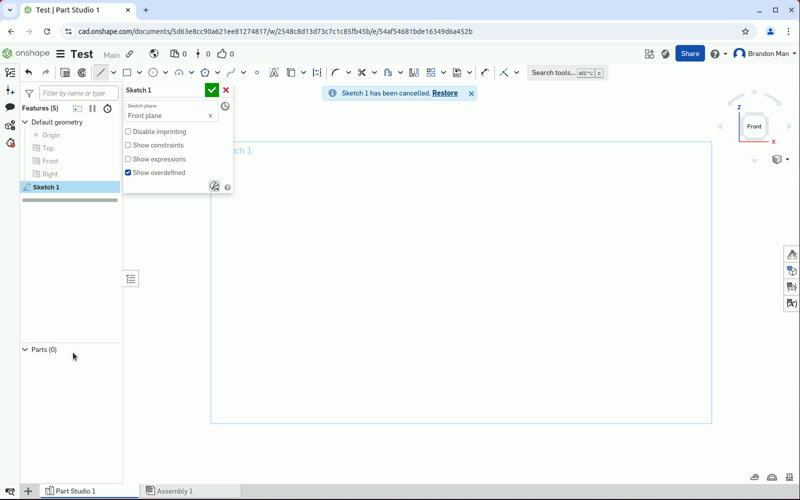
mouse_move(460, 282)
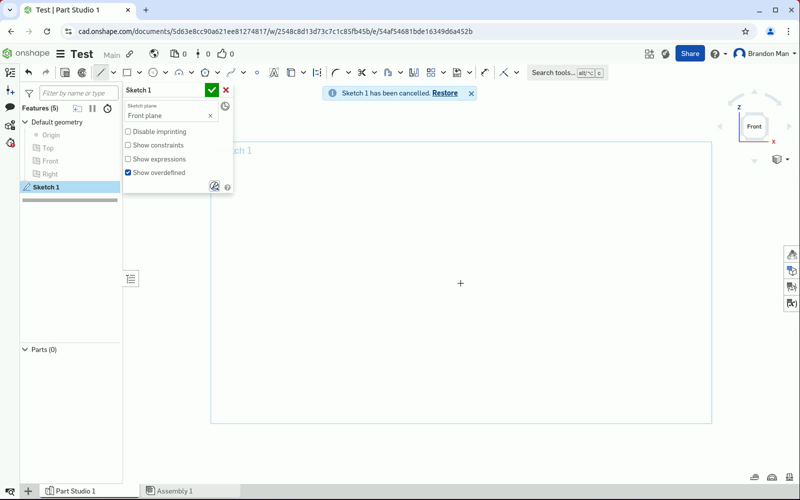
click(460, 282)
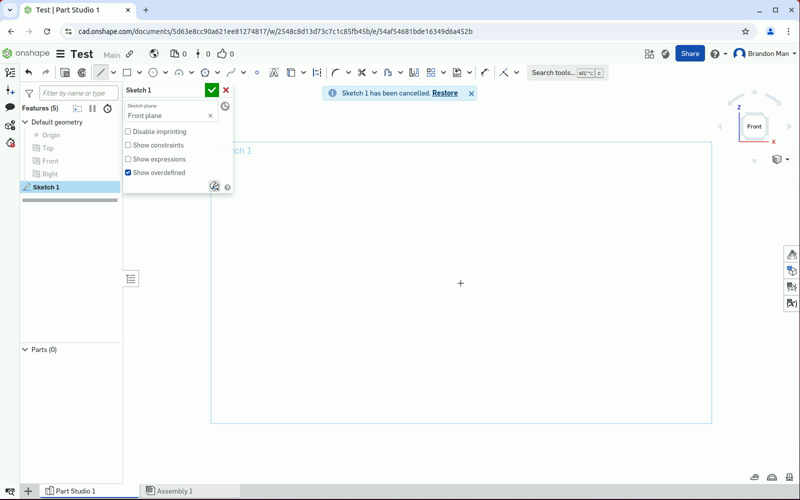
key_up(shift)
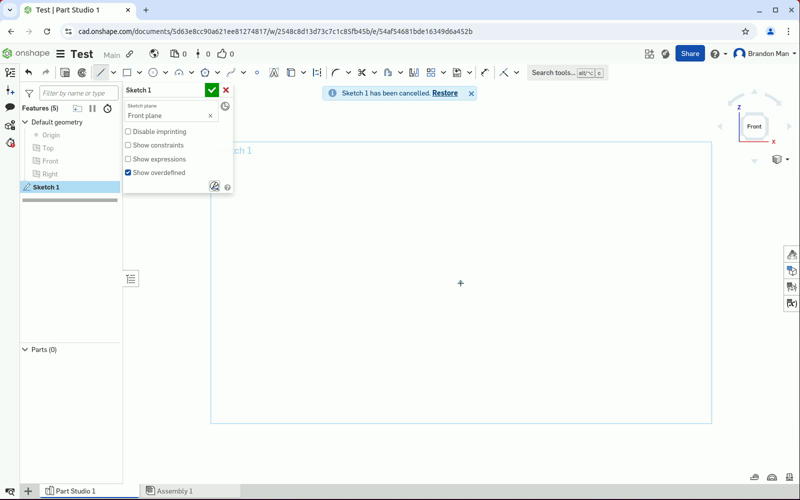
key_down(shift)
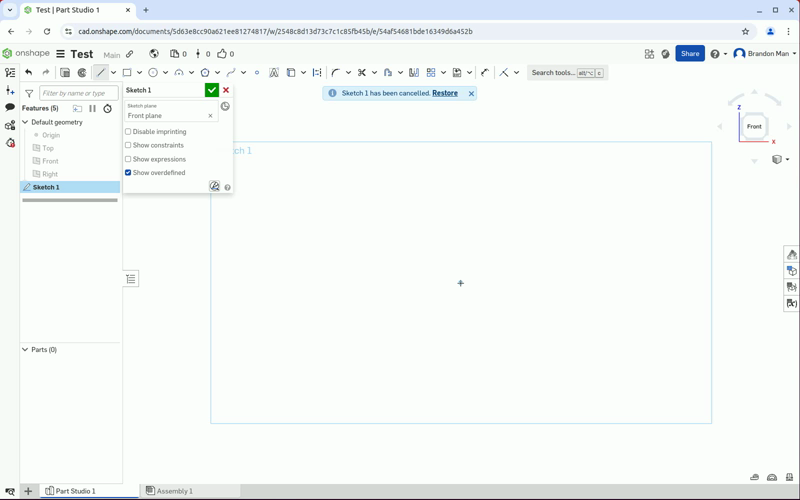
mouse_move(573, 282)
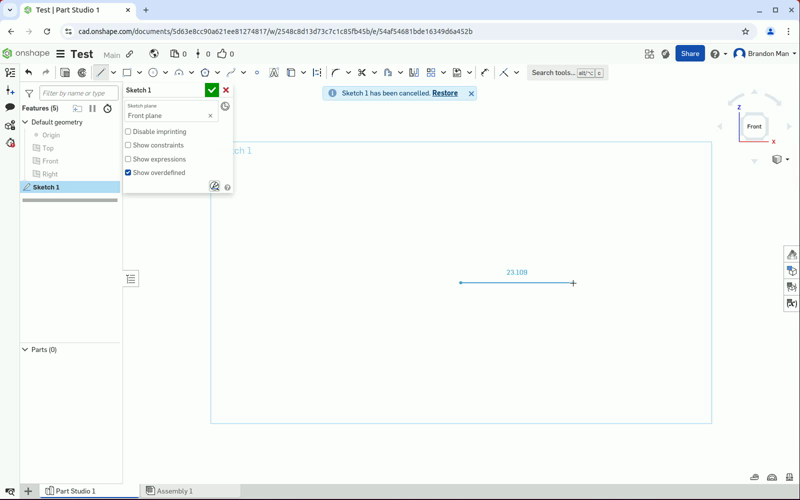
click(573, 282)
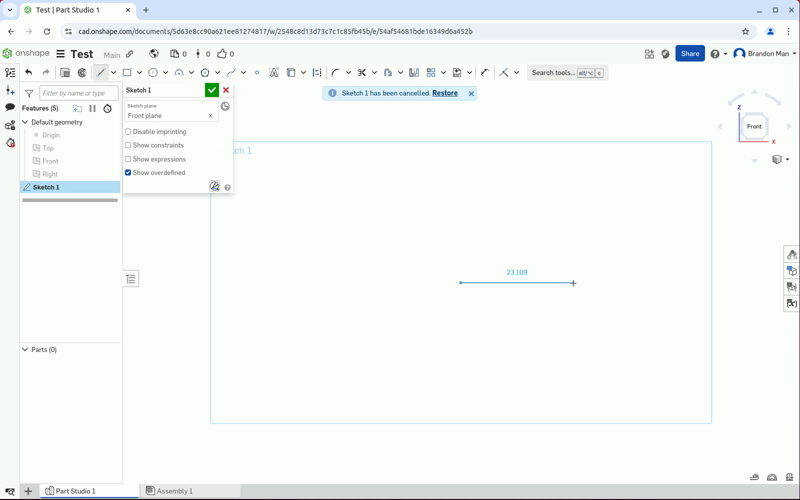
key_up(shift)
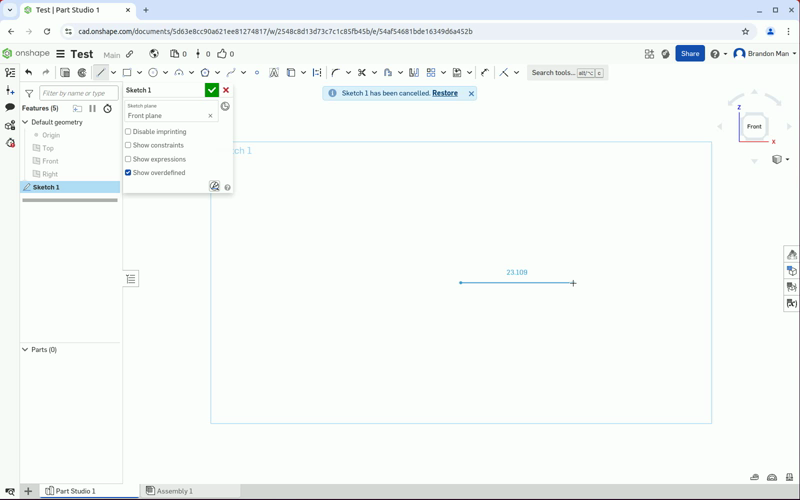
key_down(shift)
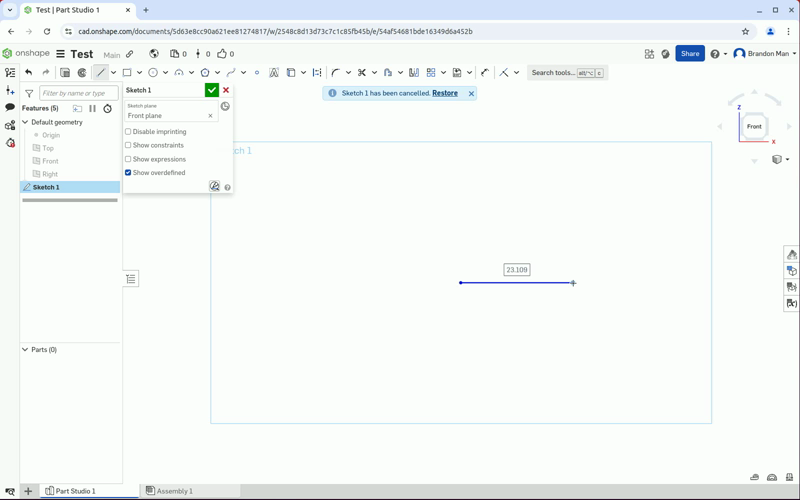
mouse_move(589, 282)
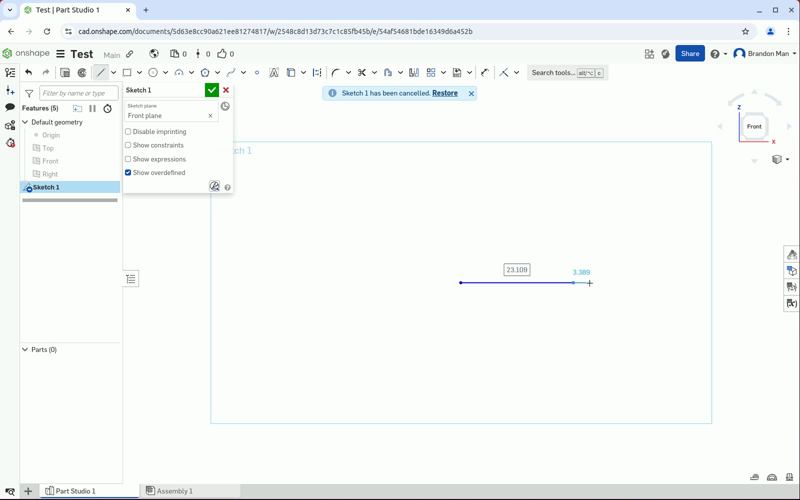
mouse_move(573, 245)
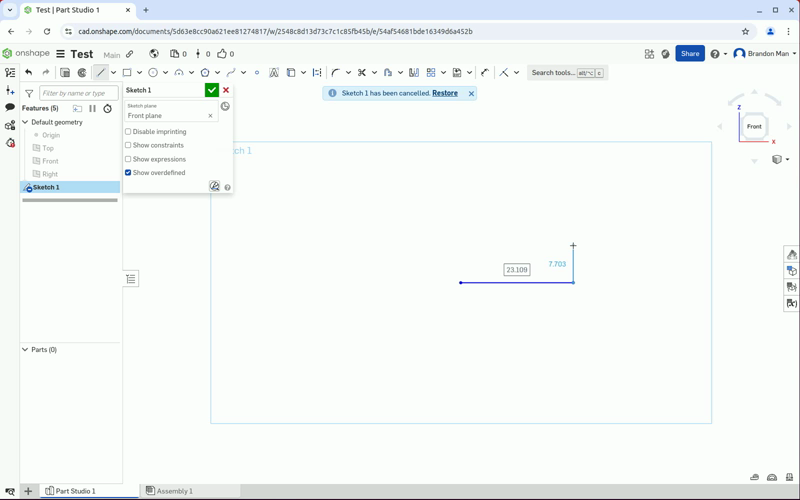
click(573, 245)
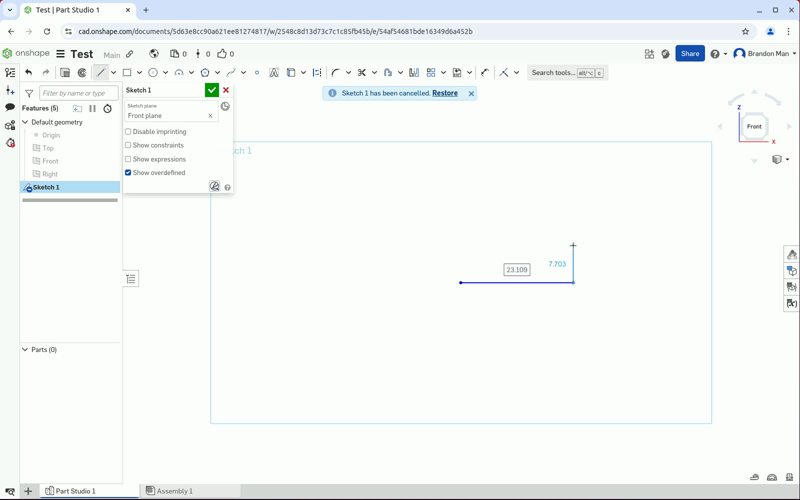
key_up(shift)
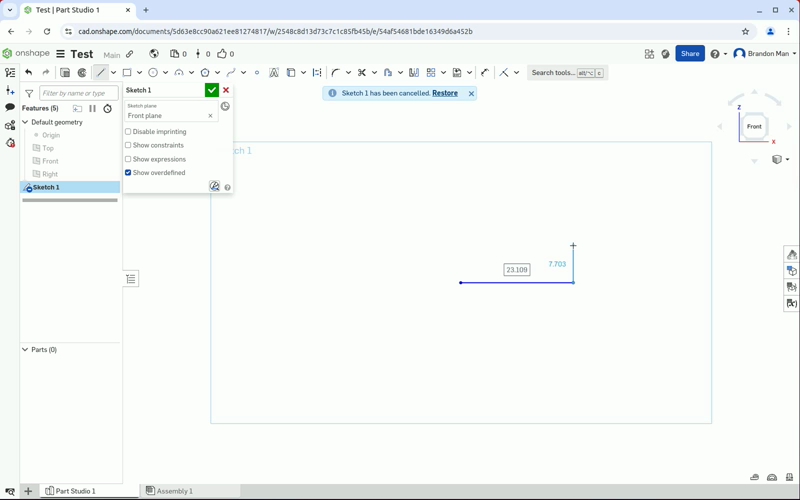
key_down(shift)
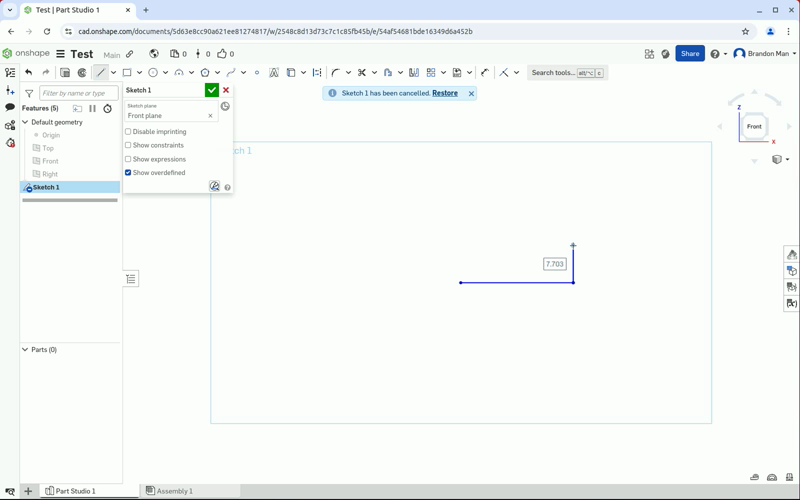
mouse_move(479, 245)
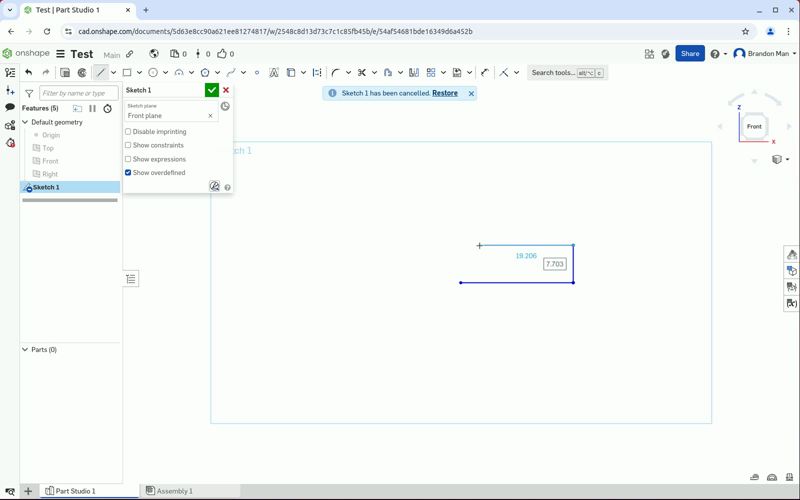
click(479, 245)
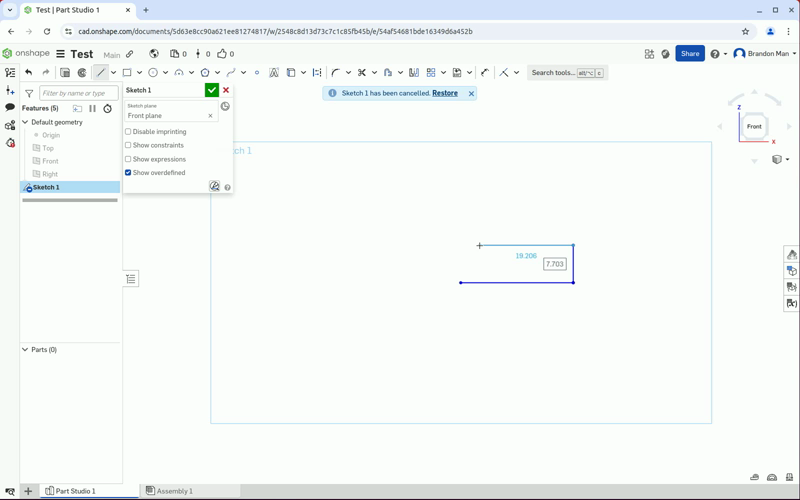
key_up(shift)
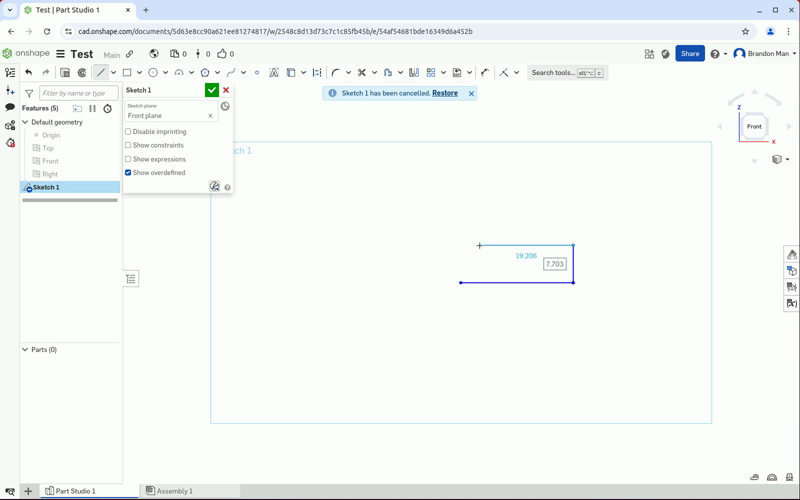
key_down(shift)
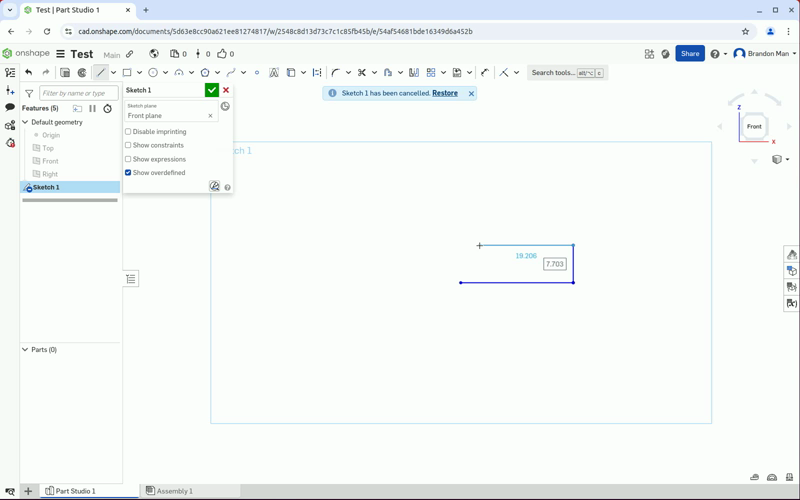
mouse_move(509, 245)
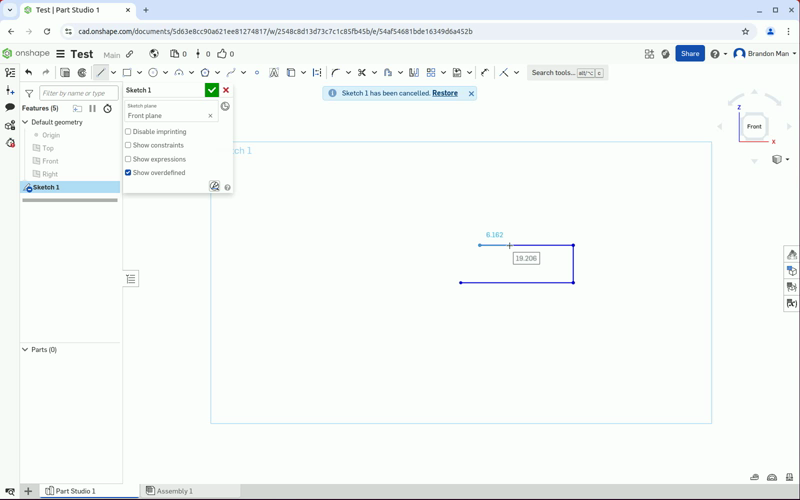
mouse_move(479, 208)
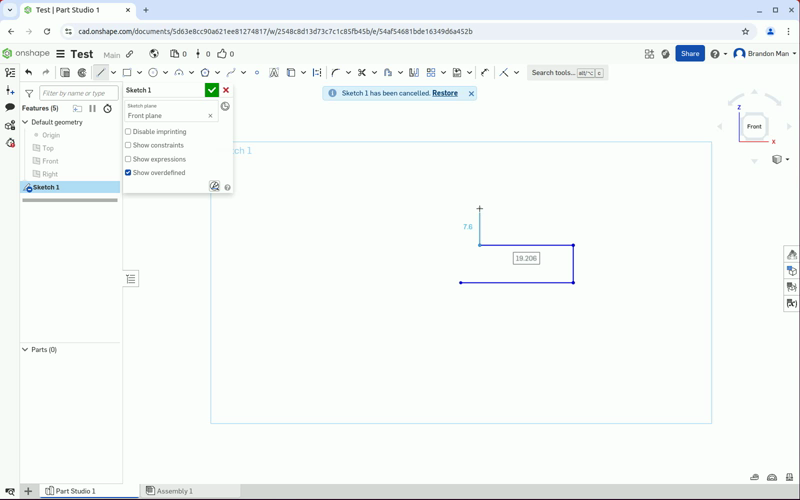
click(479, 208)
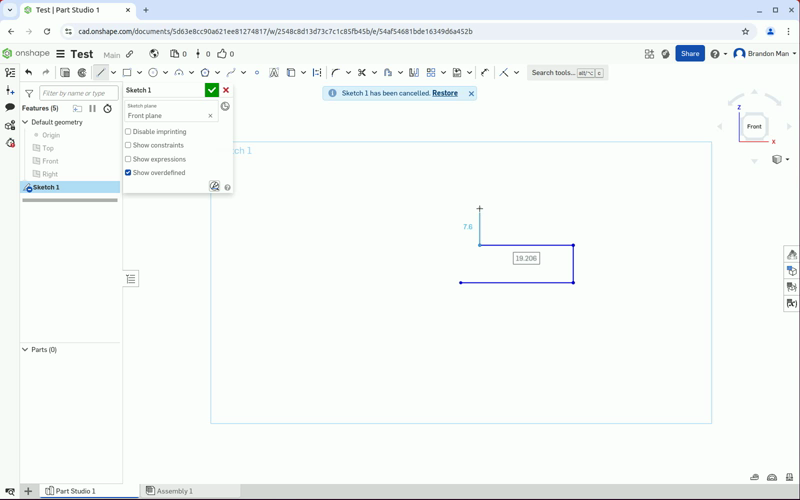
key_up(shift)
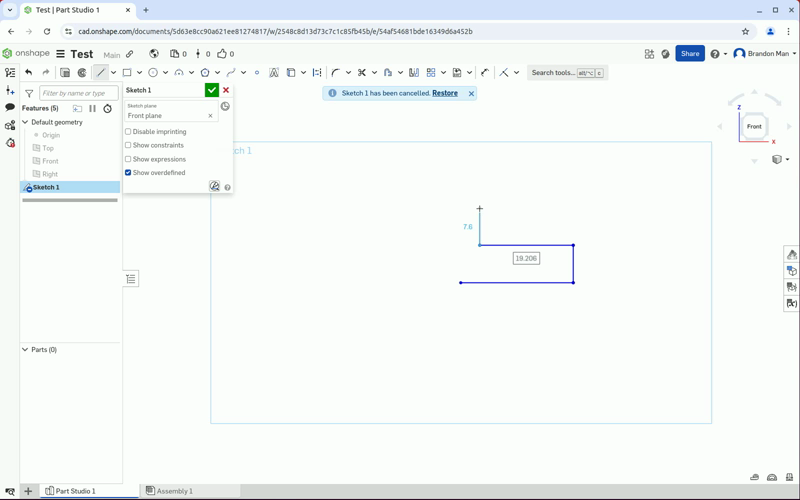
key_down(shift)
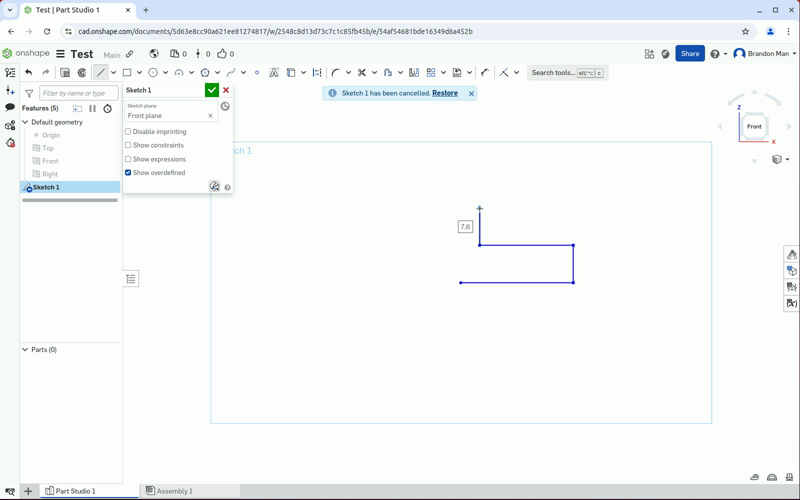
mouse_move(509, 208)
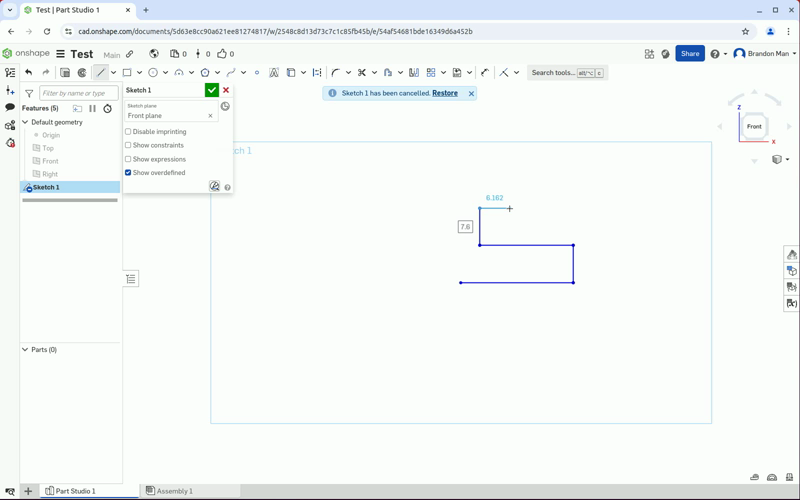
mouse_move(460, 208)
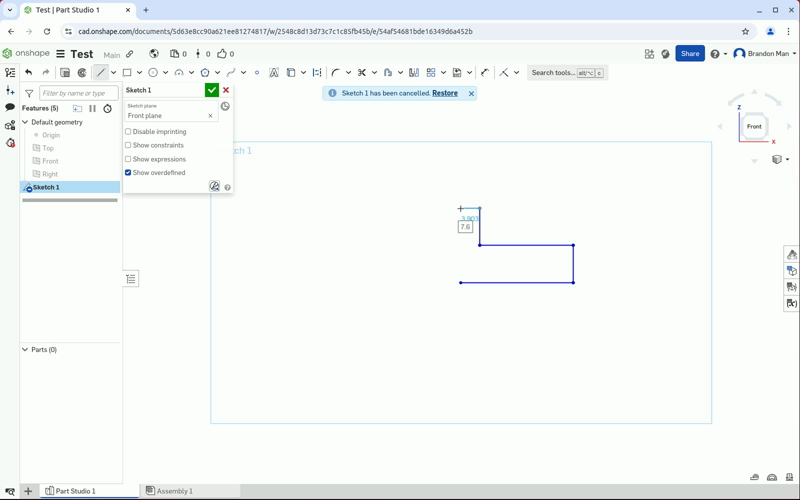
click(460, 208)
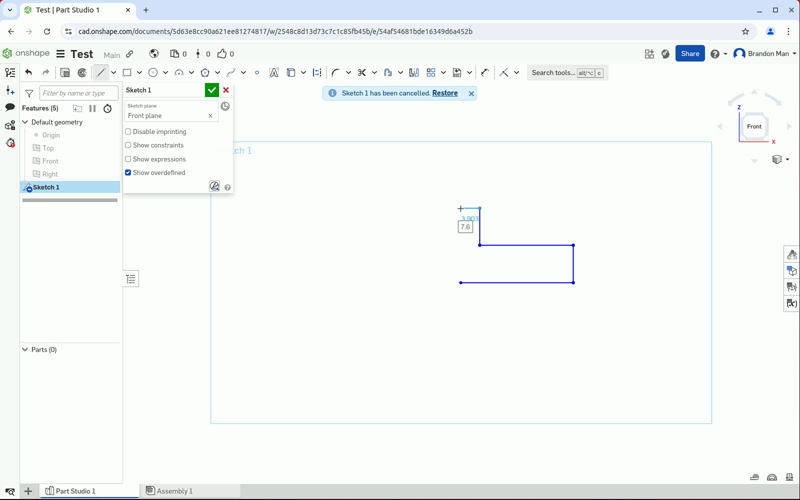
key_up(shift)
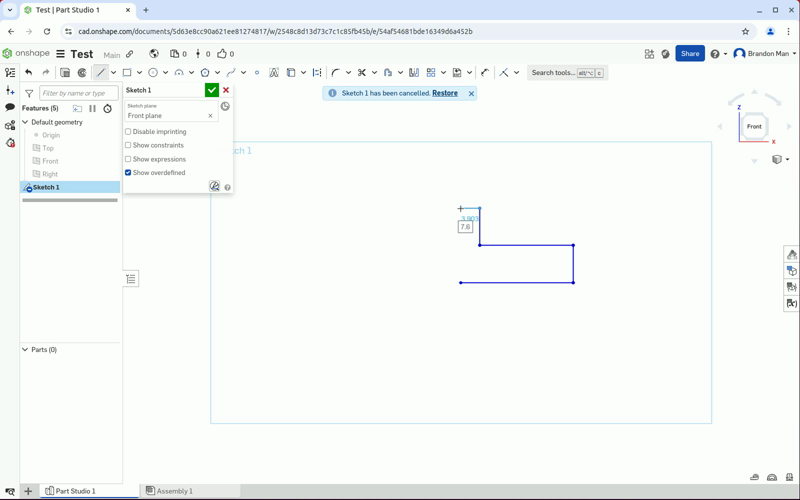
key_down(shift)
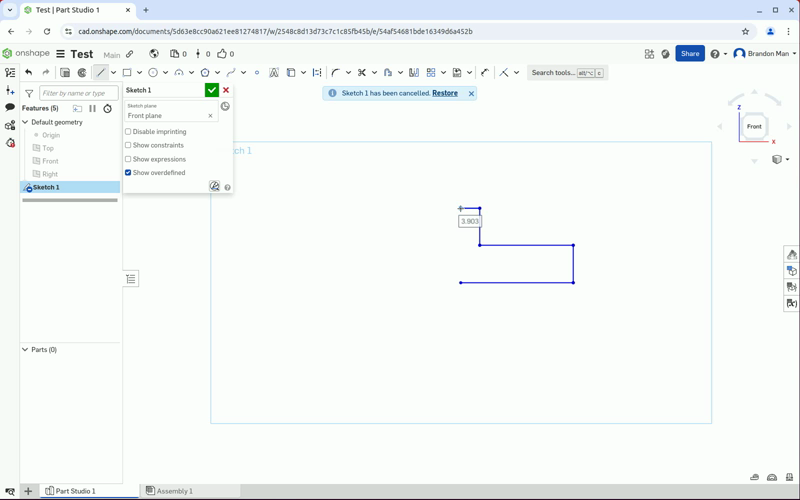
mouse_move(460, 282)
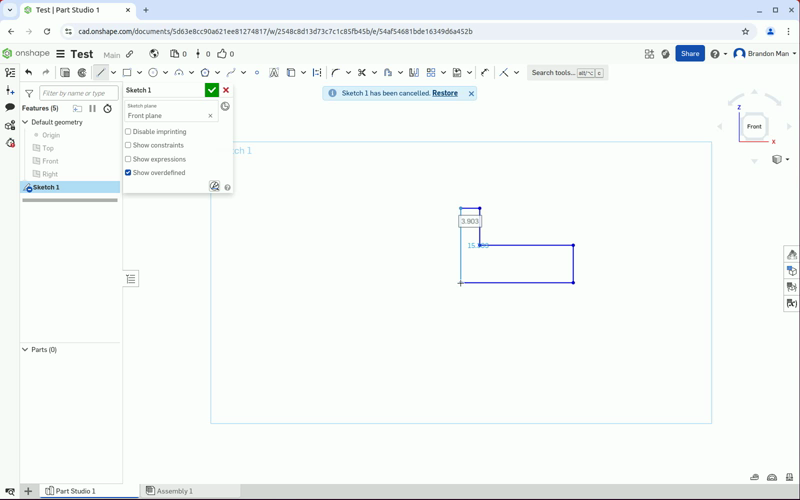
key_up(shift)
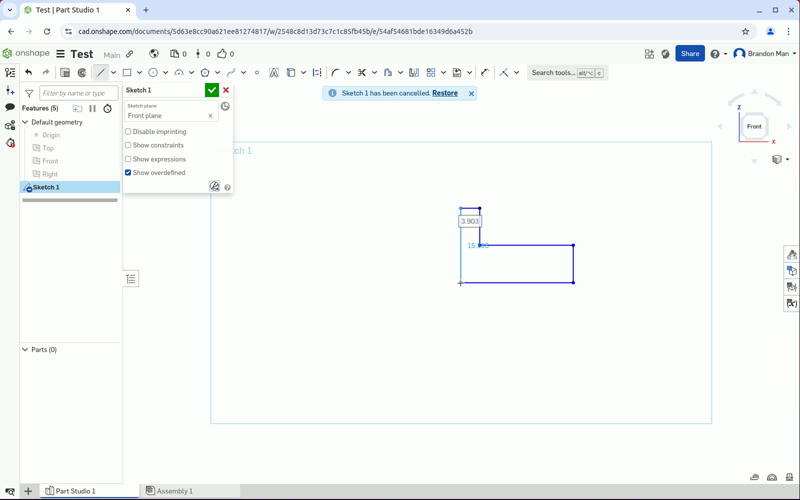
click(460, 282)
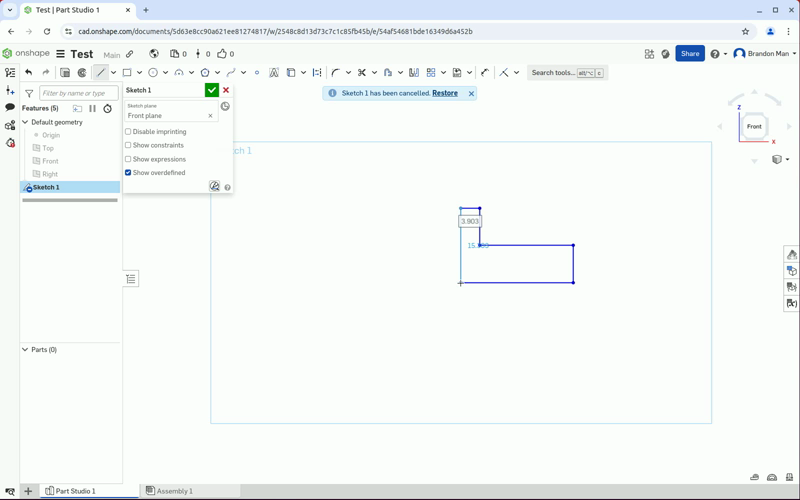
key(esc)
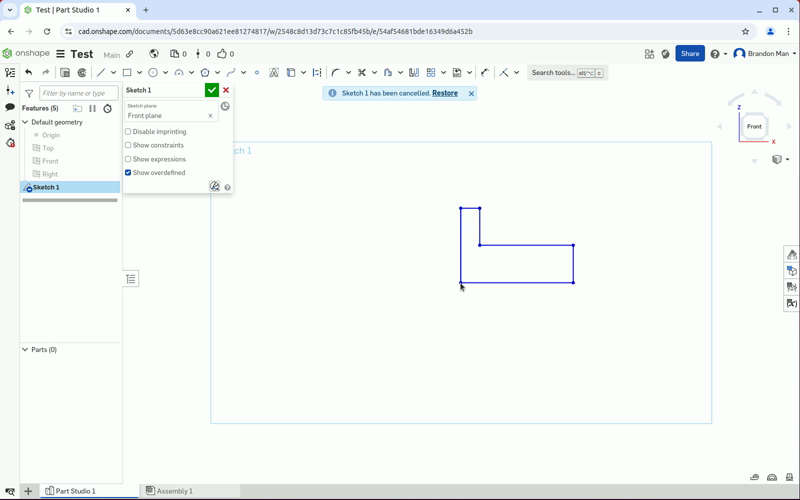
mouse_move(527, 260)
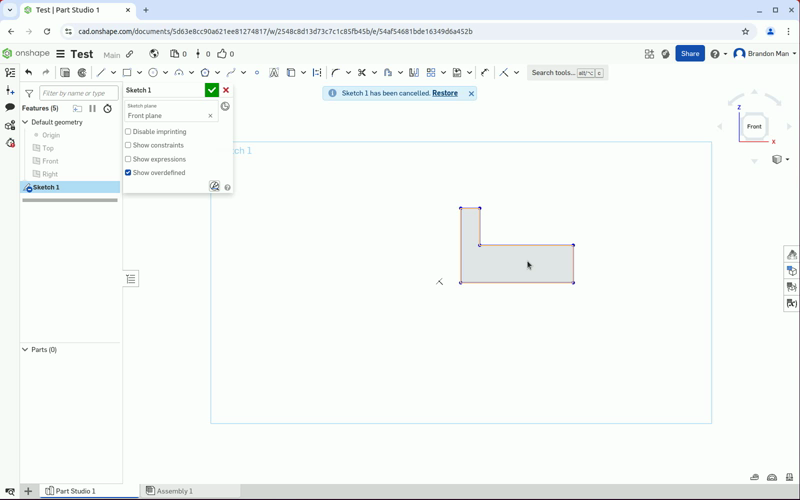
click(527, 260)
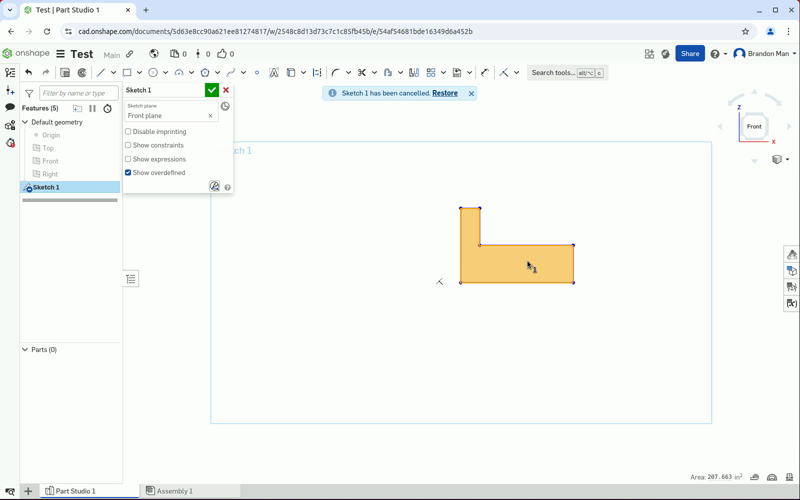
mouse_move(73, 352)
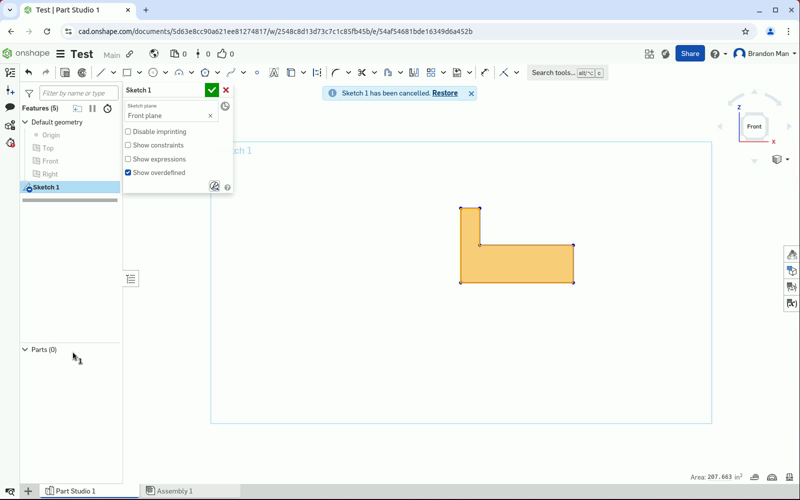
key(shift+y)
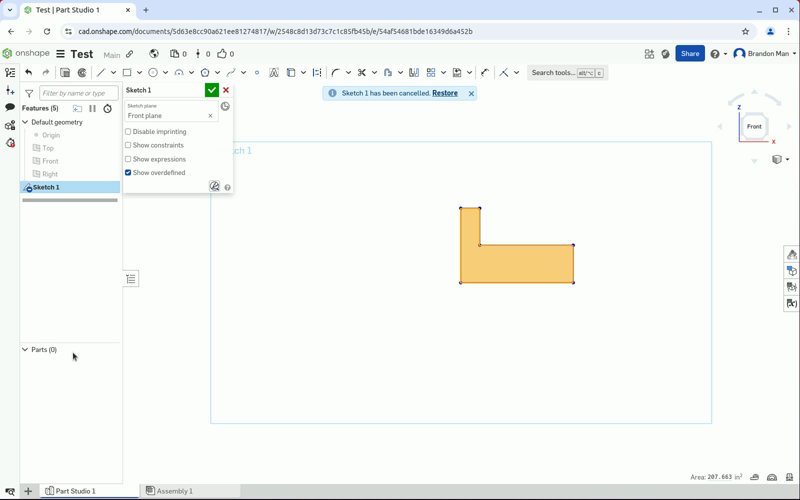
key(shift+e)
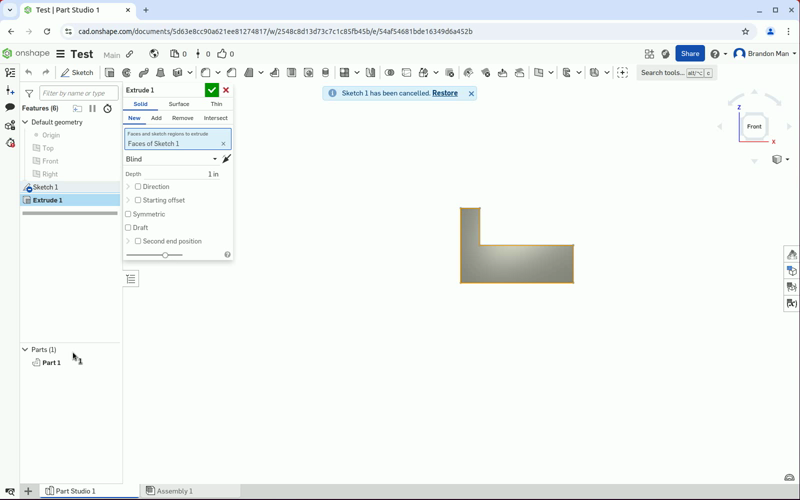
mouse_move(143, 106)
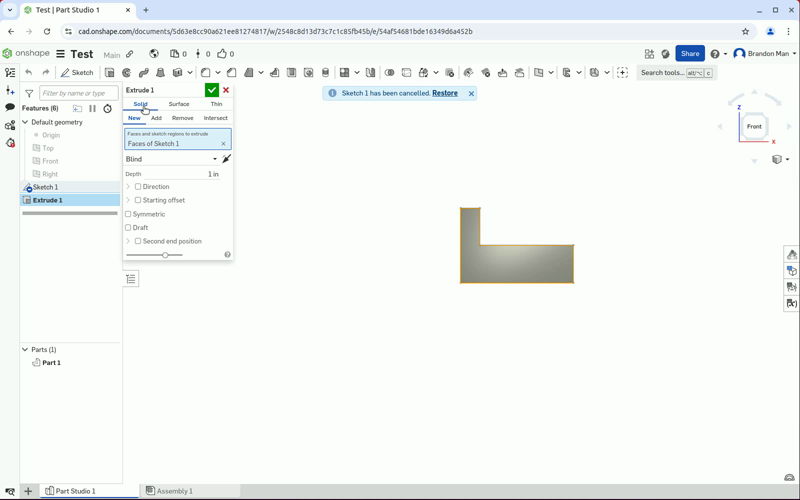
click(143, 106)
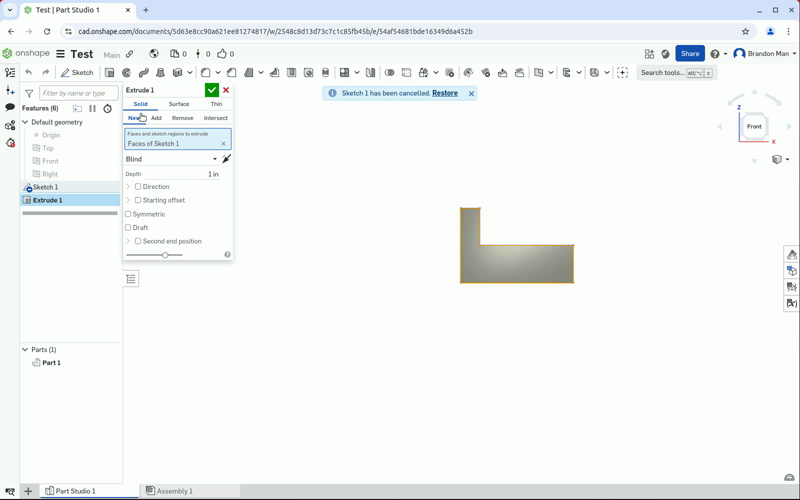
mouse_move(137, 120)
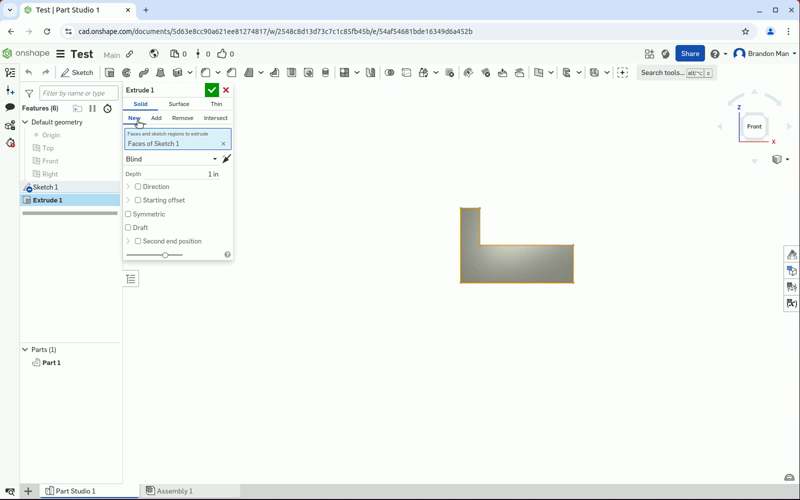
click(137, 120)
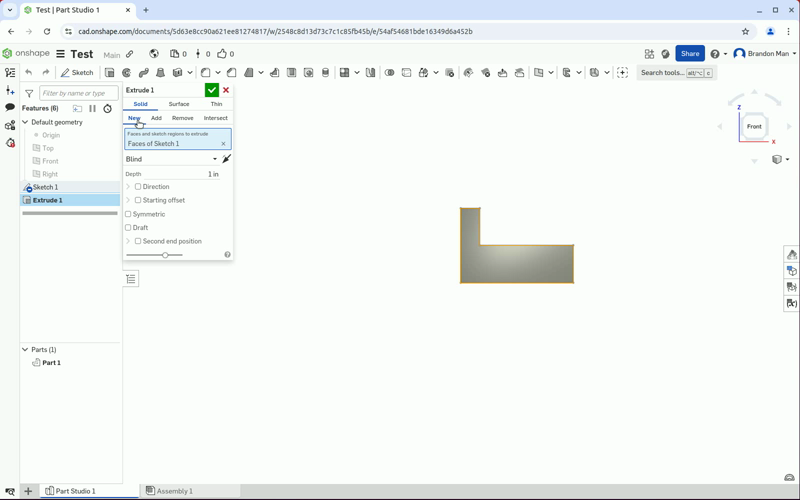
key(tab, 4)
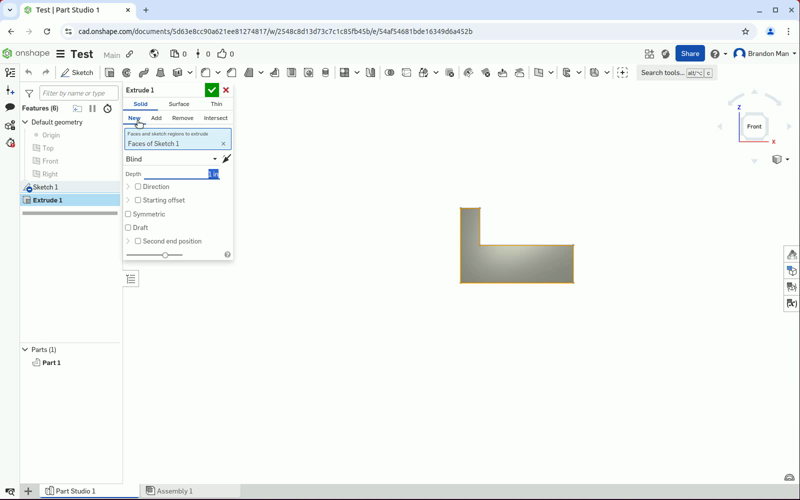
text(15.405)
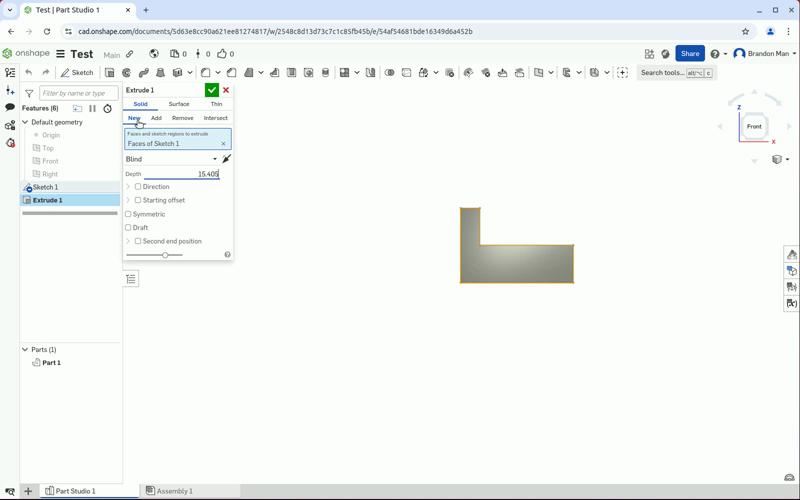
key(enter)
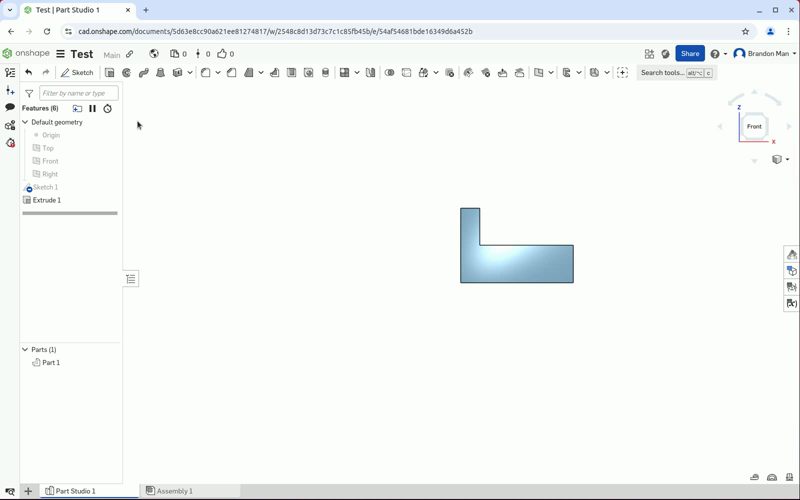
key(shift+h)
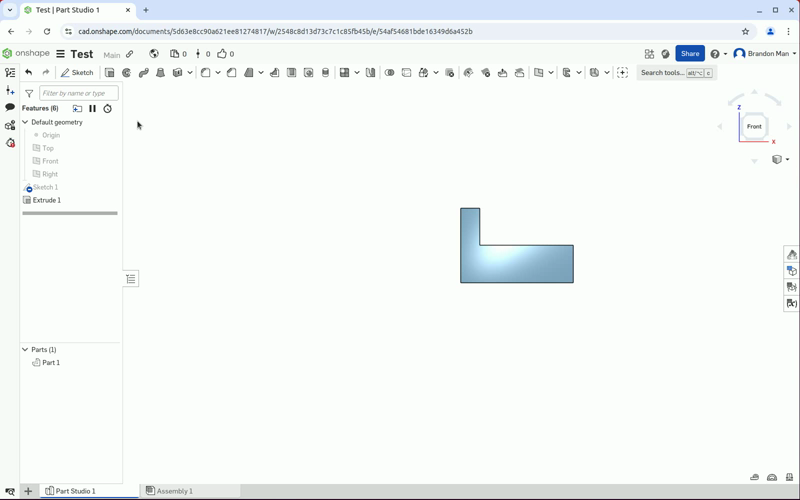
key(shift+h)
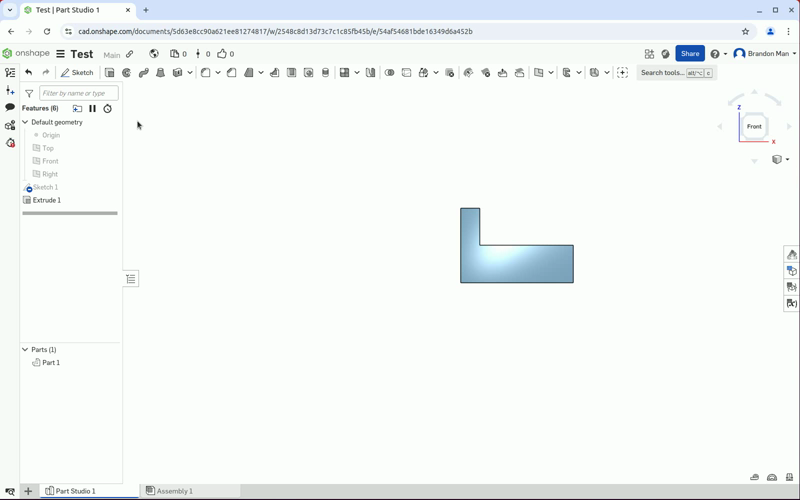
mouse_move(73, 189)
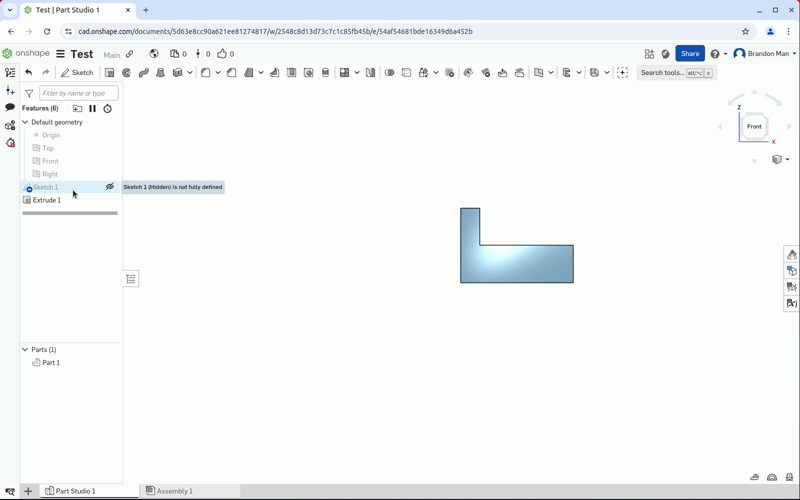
click(73, 189)
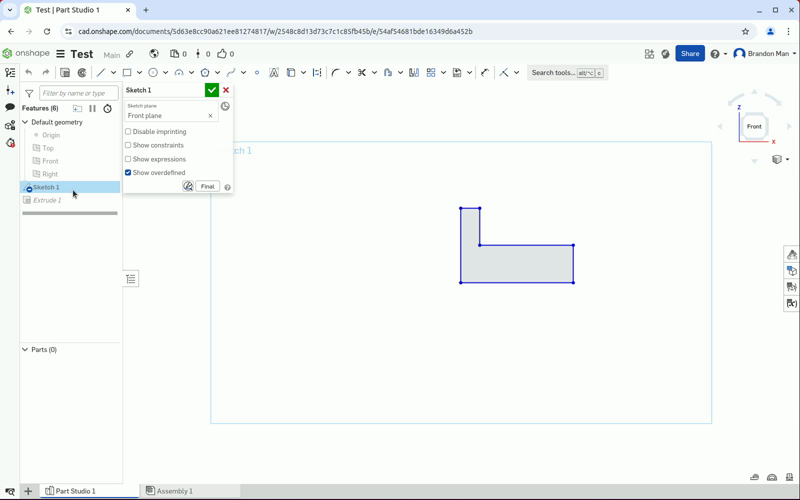
mouse_move(229, 92)
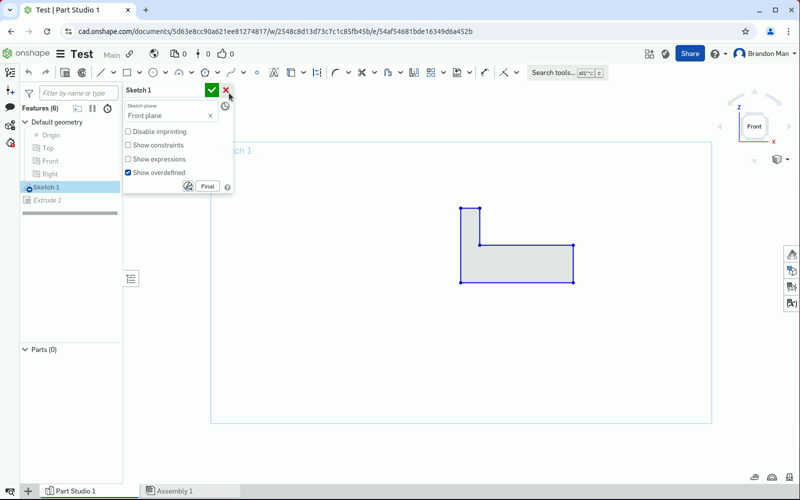
click(229, 92)
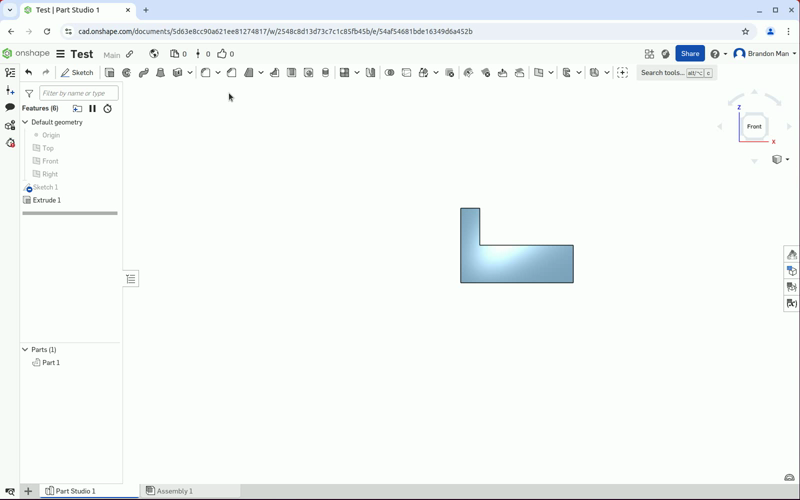
mouse_move(73, 352)
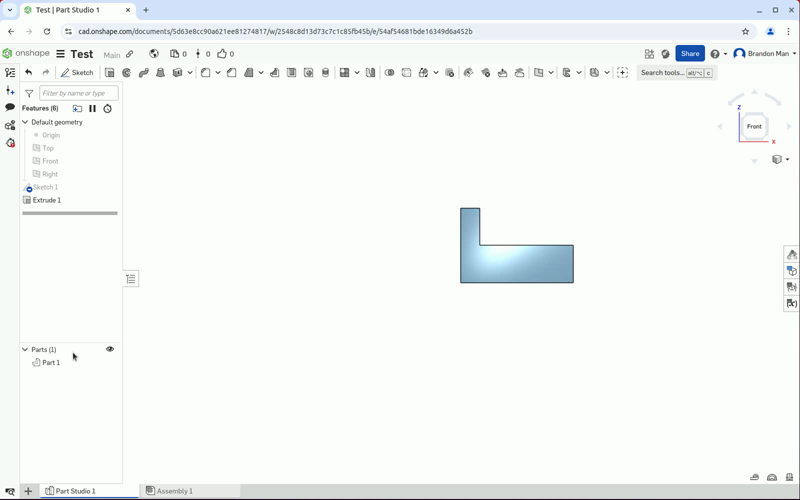
key(y)
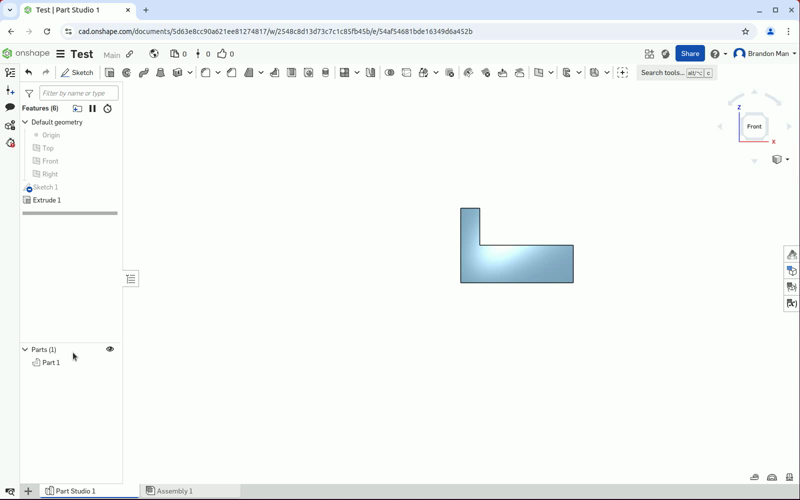
key(shift+p)
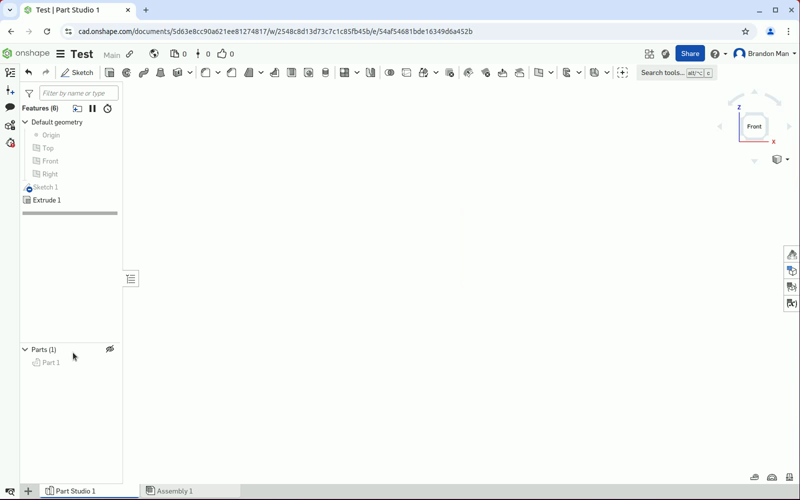
key(space)
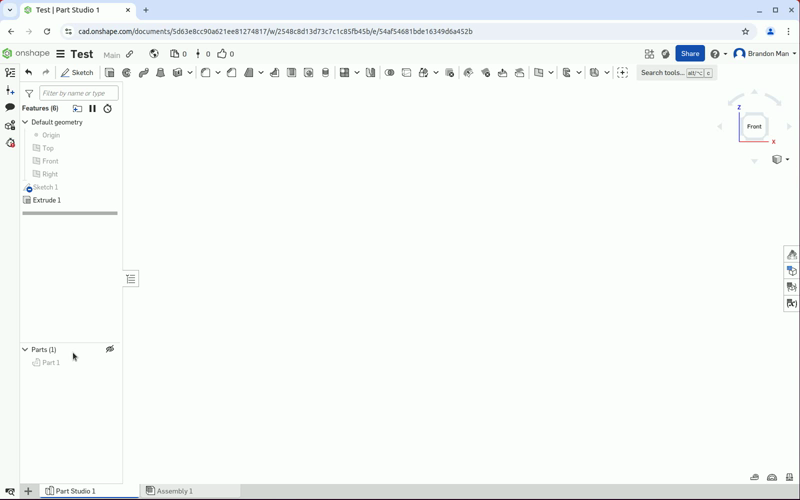
key_down(shift)
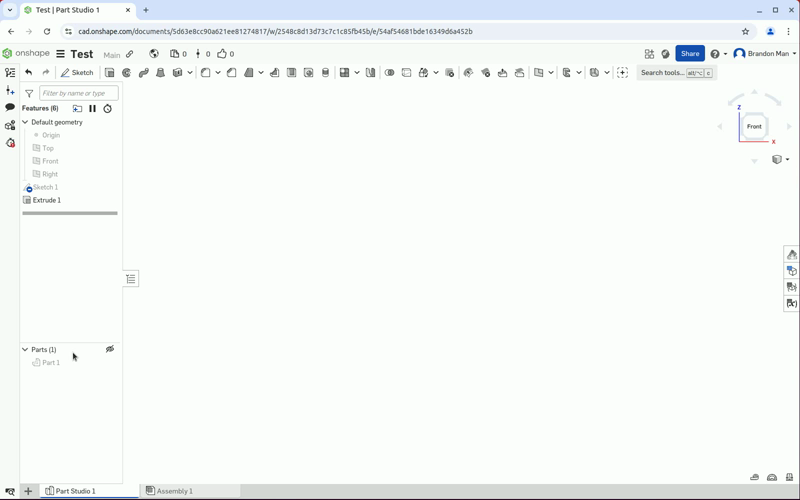
key(left)
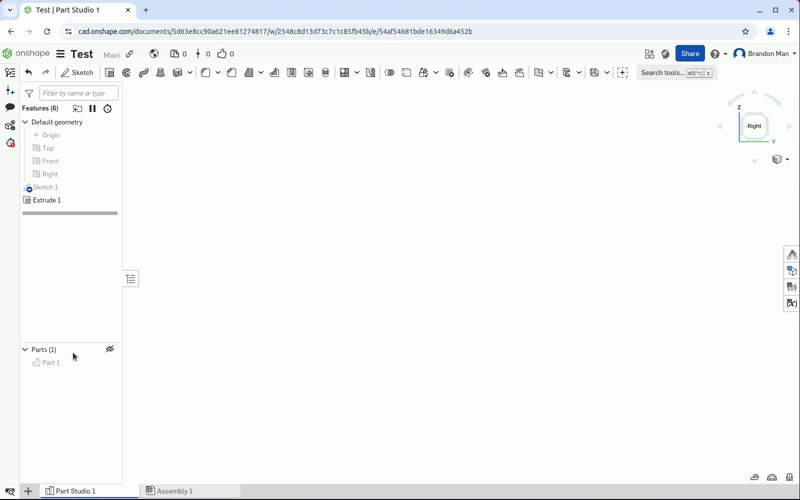
key_up(shift)
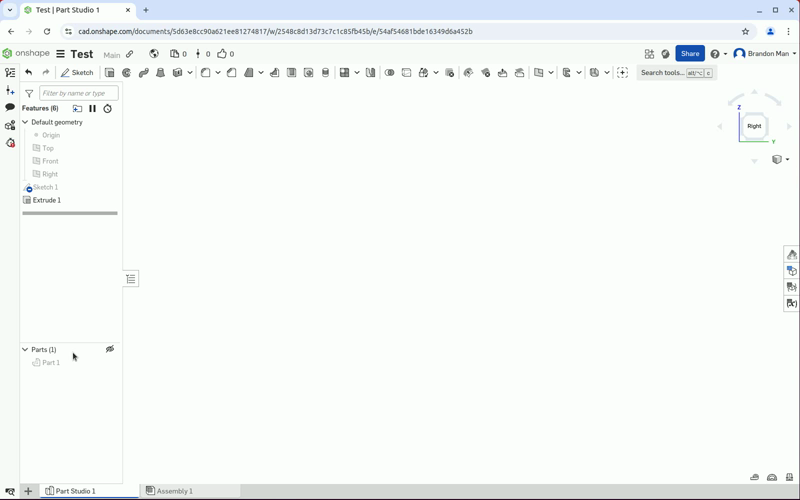
mouse_move(73, 352)
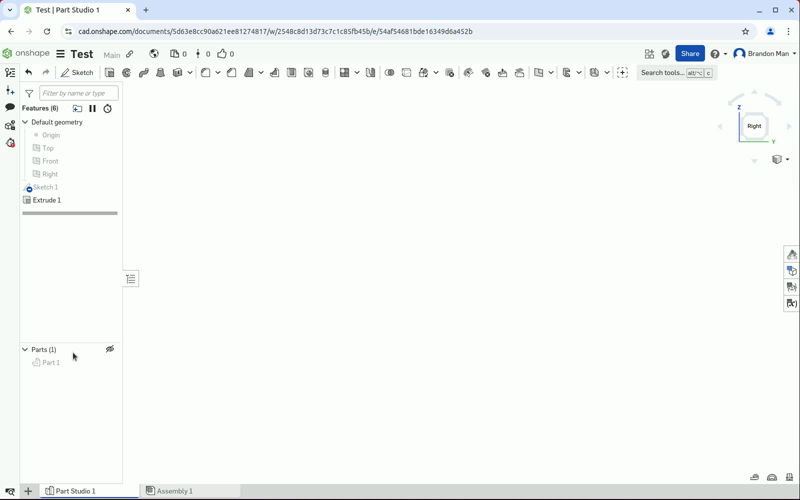
key(shift+y)
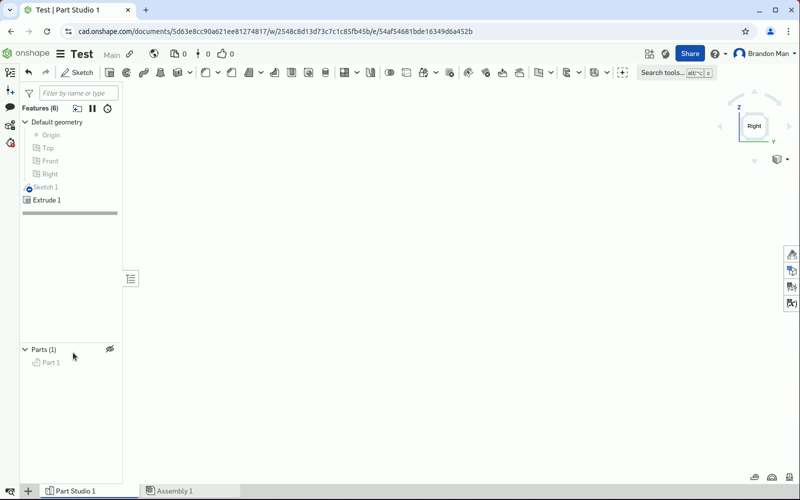
key(shift+s)
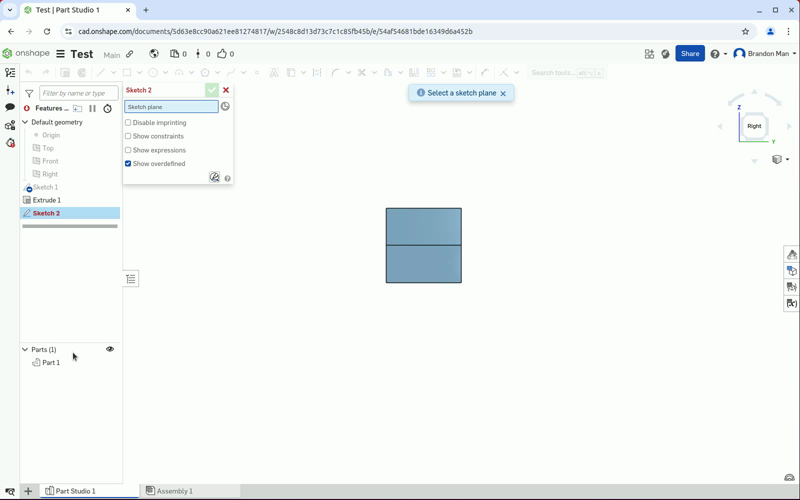
mouse_move(73, 176)
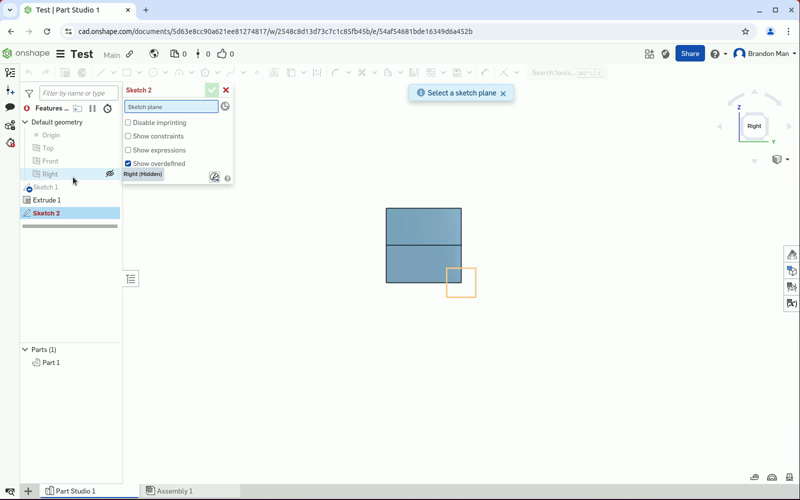
click(73, 176)
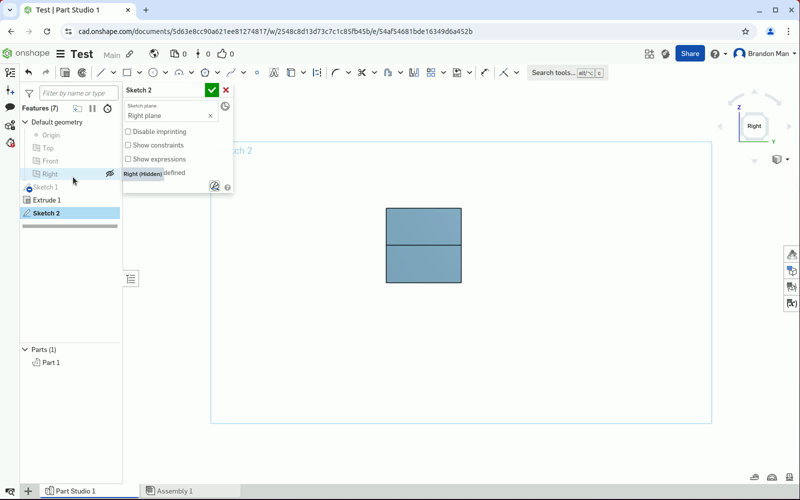
mouse_move(73, 352)
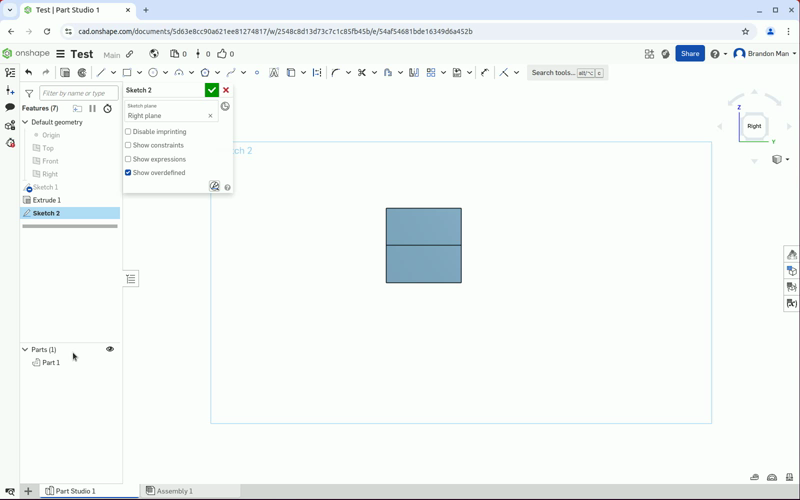
key(y)
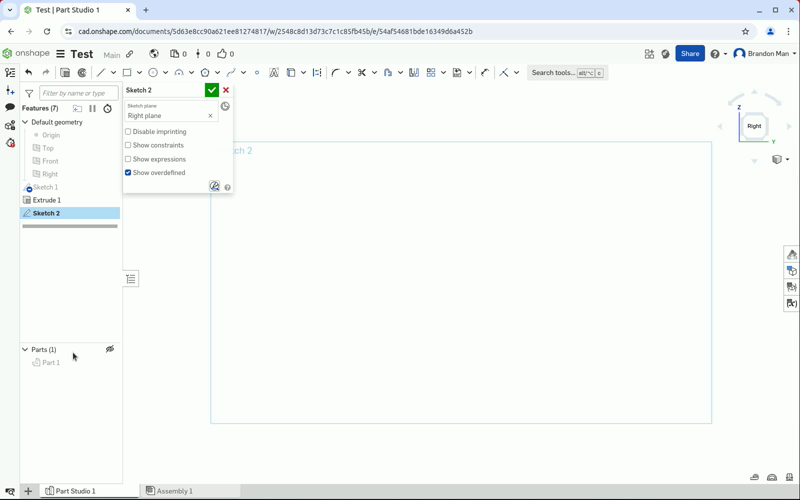
key(l)
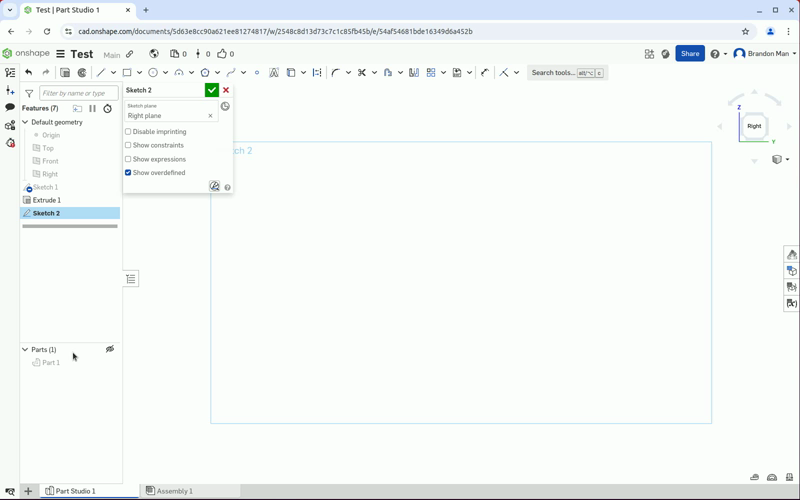
key_down(shift)
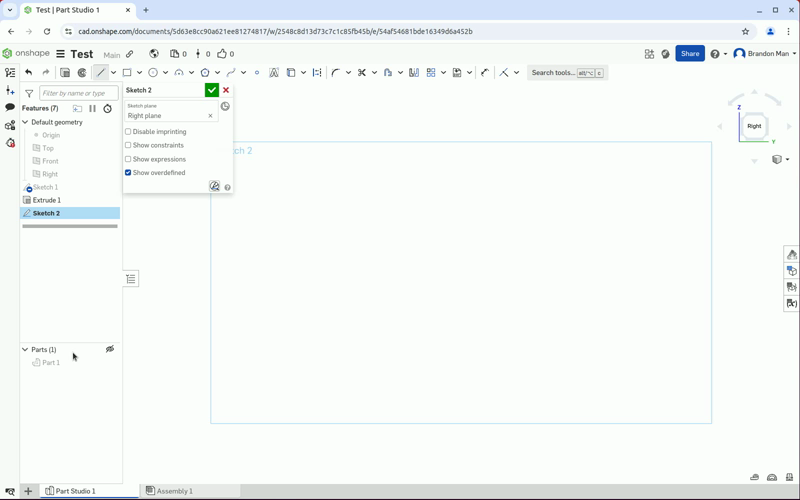
mouse_move(404, 226)
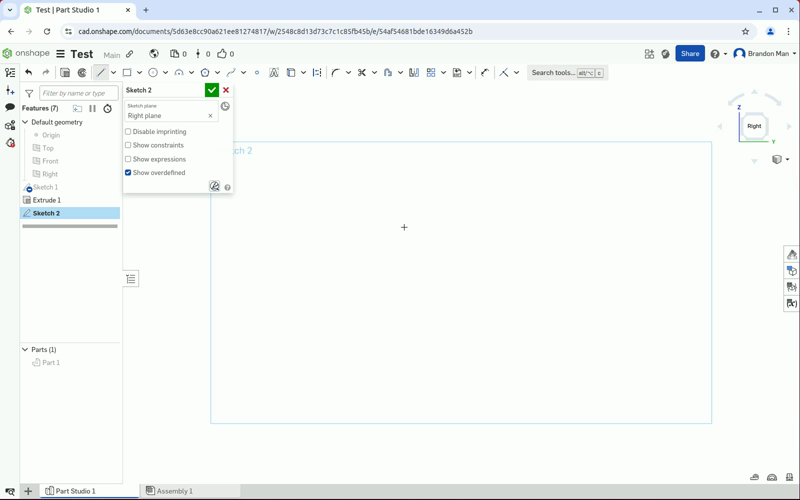
click(404, 226)
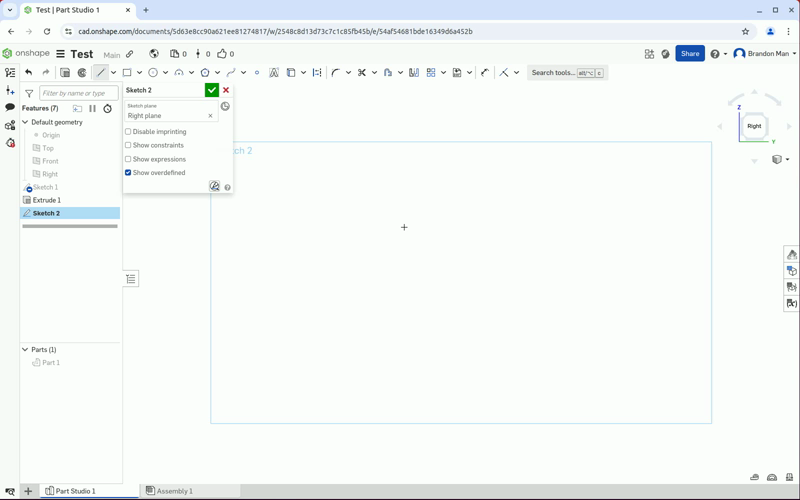
key_up(shift)
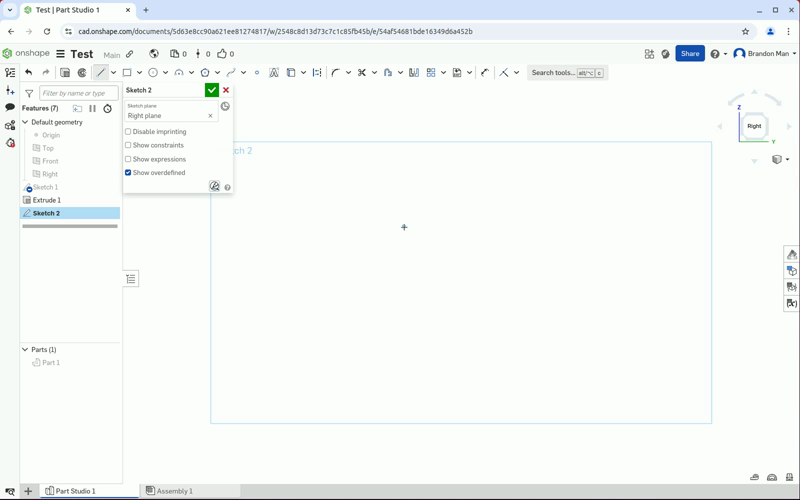
key_down(shift)
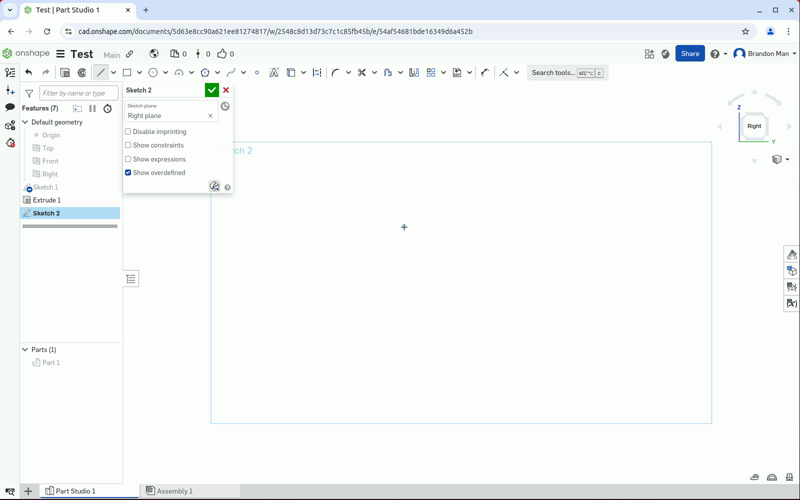
mouse_move(434, 226)
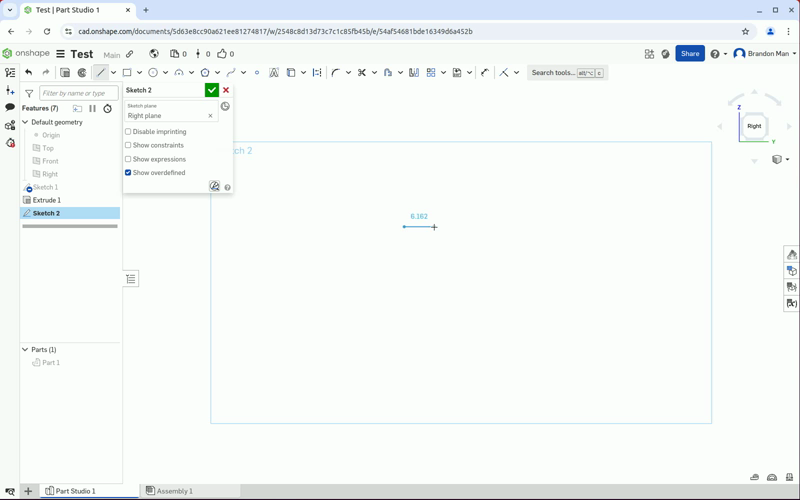
mouse_move(442, 226)
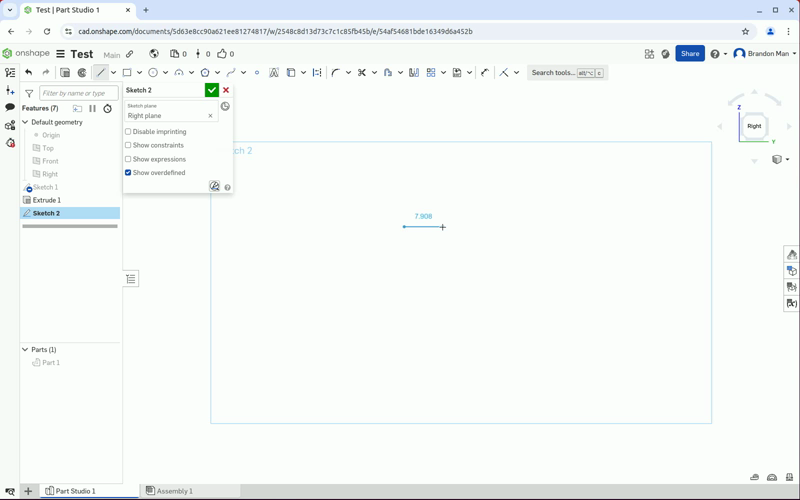
click(442, 226)
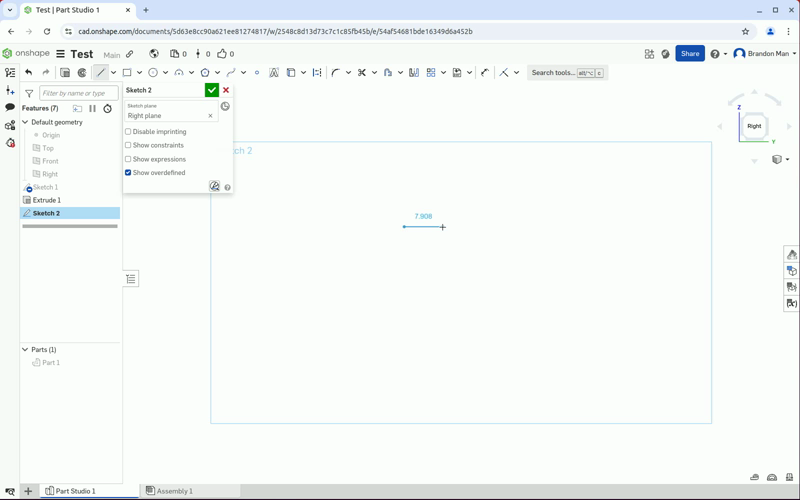
key_up(shift)
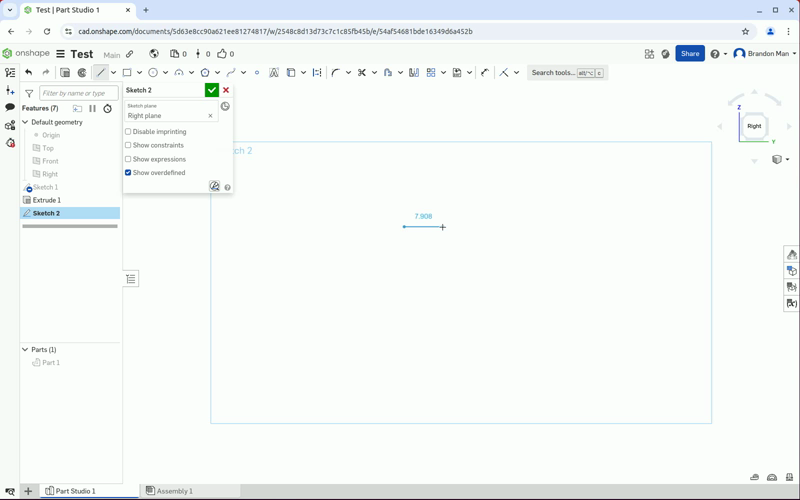
key_down(shift)
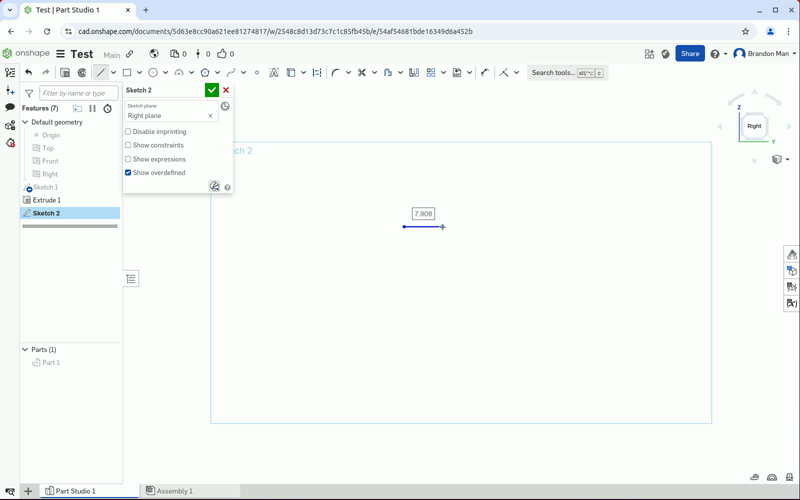
mouse_move(472, 226)
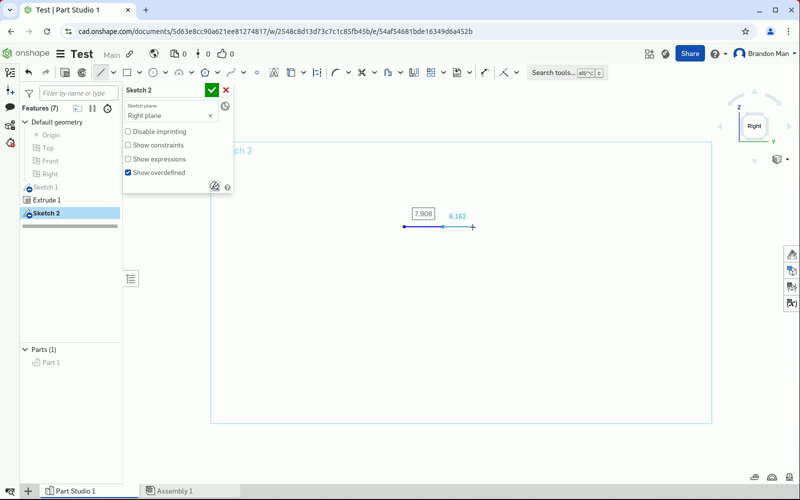
mouse_move(442, 207)
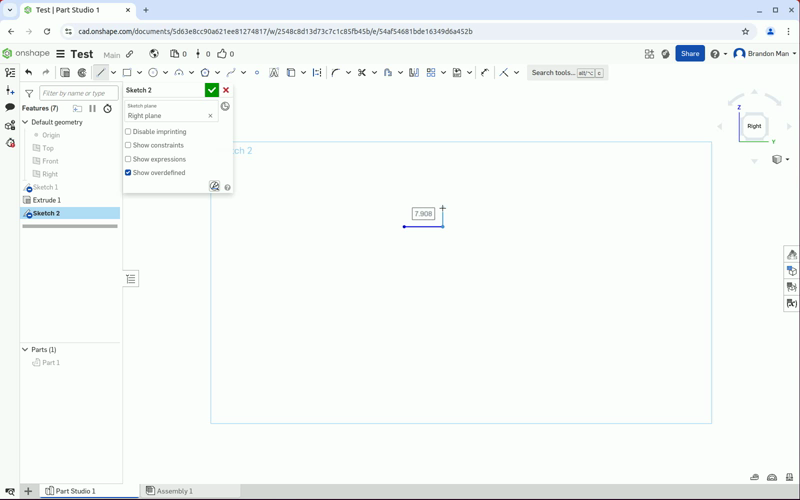
click(442, 207)
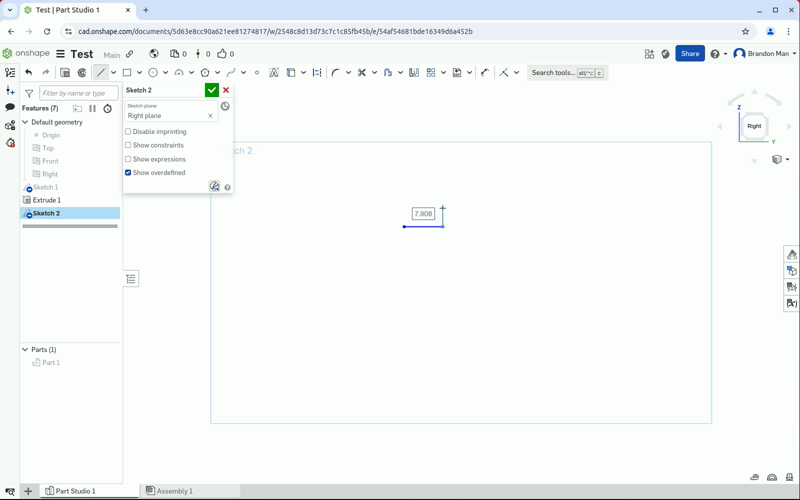
key_up(shift)
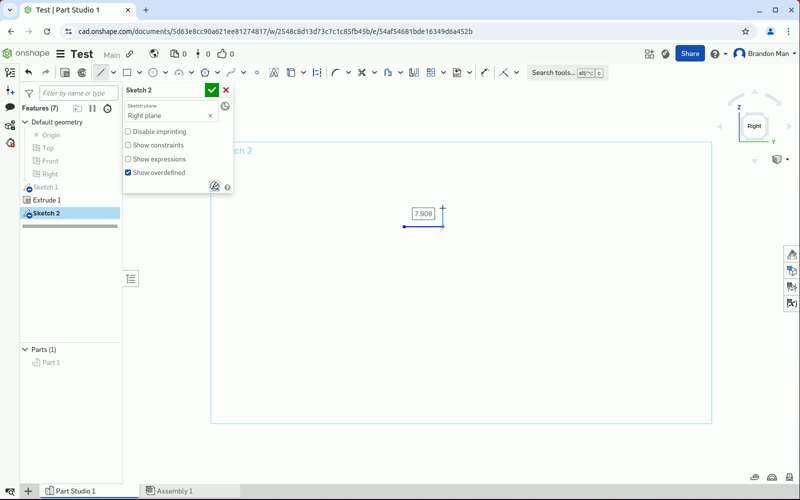
key_down(shift)
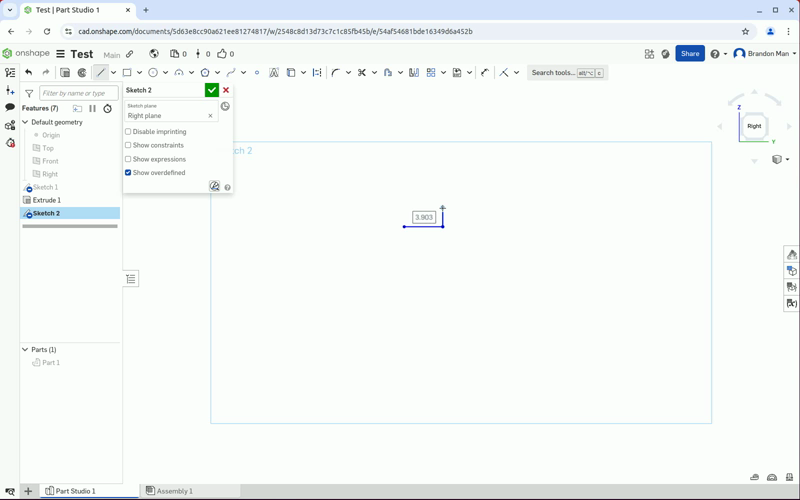
mouse_move(472, 207)
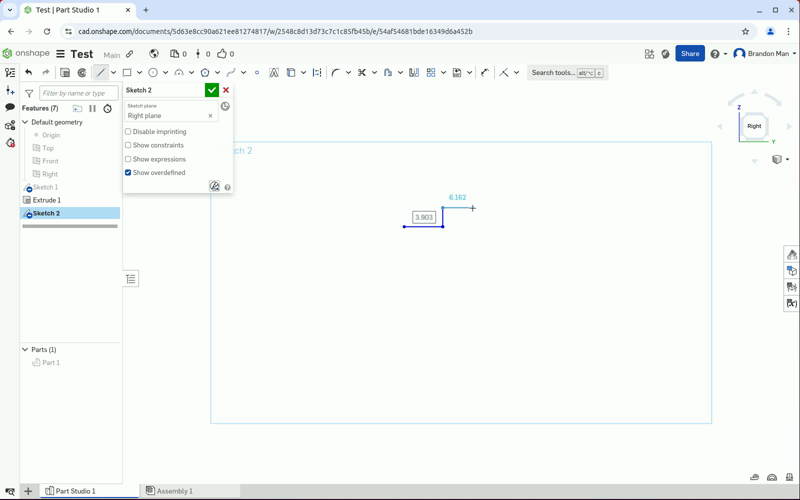
mouse_move(404, 207)
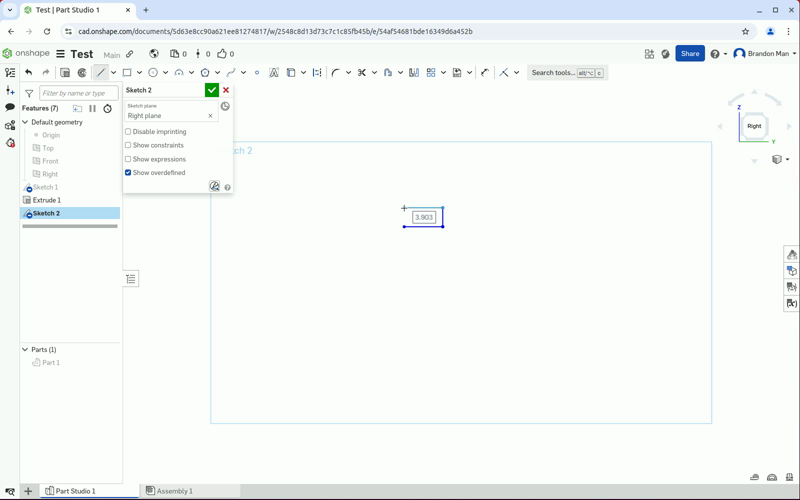
click(404, 207)
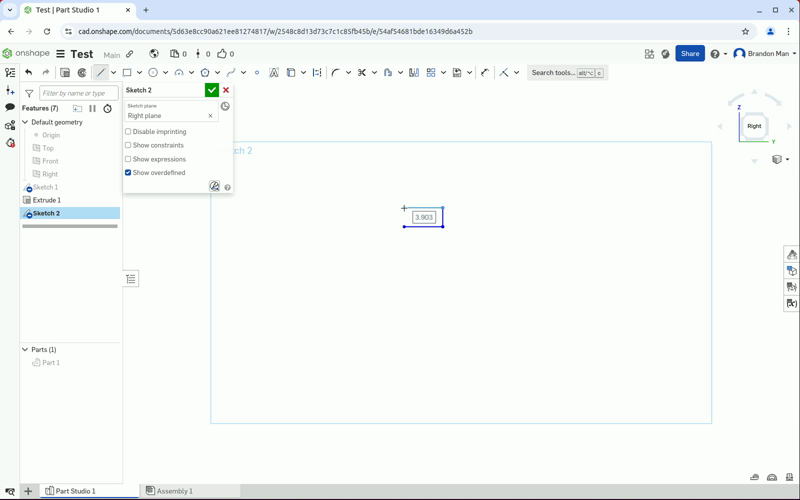
key_up(shift)
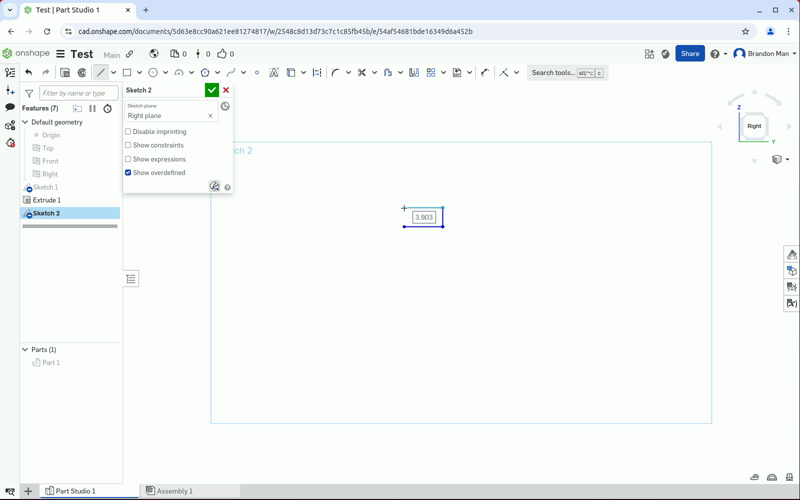
mouse_move(434, 207)
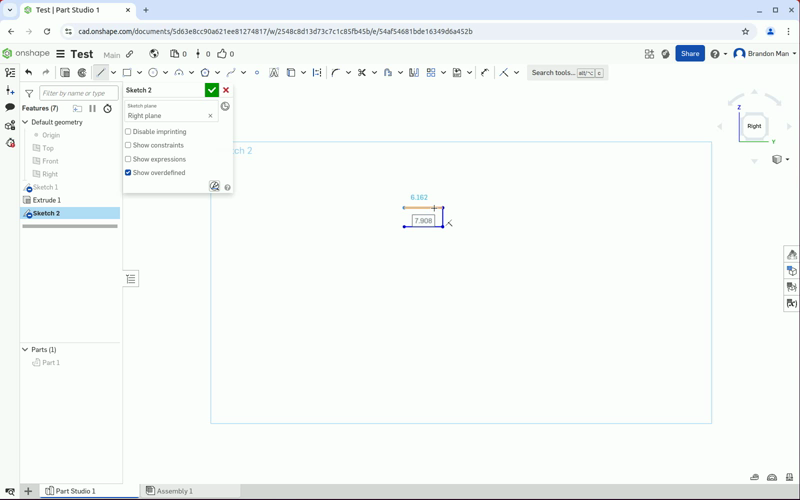
key_down(shift)
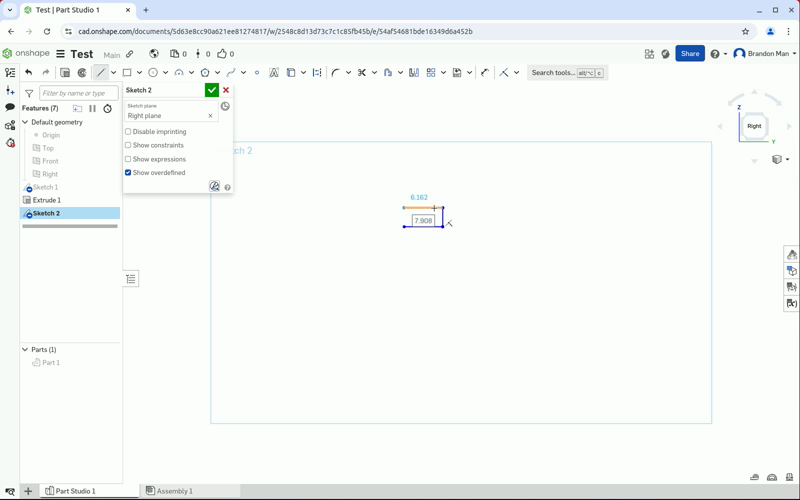
mouse_move(404, 226)
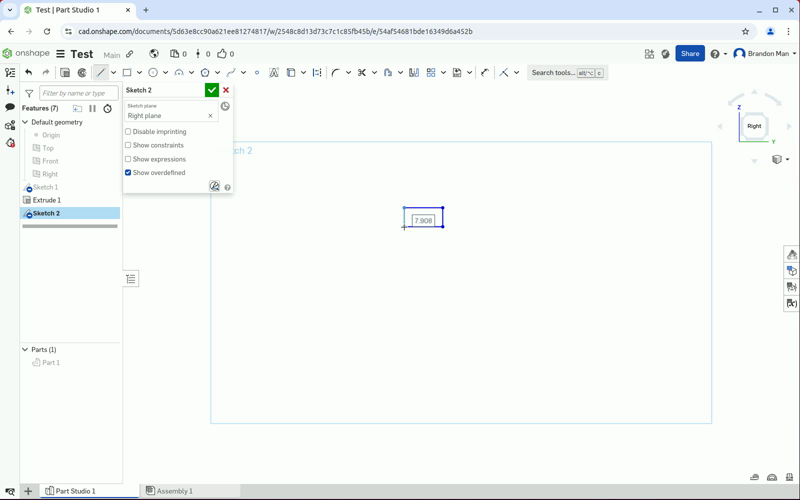
key_up(shift)
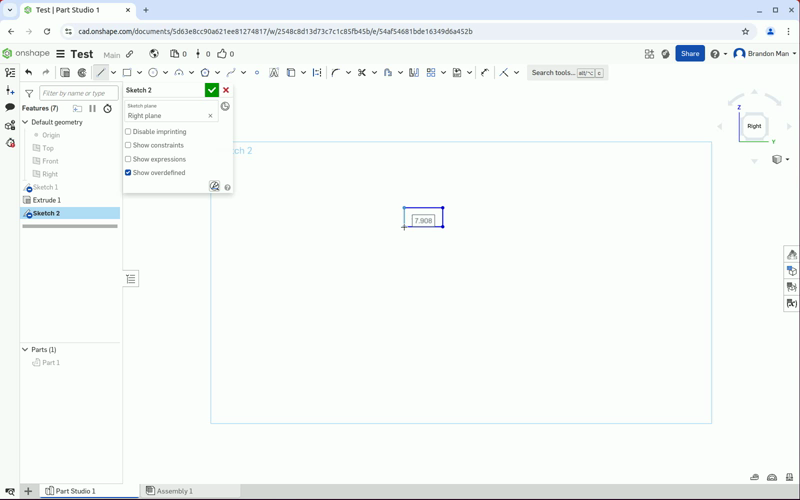
click(404, 226)
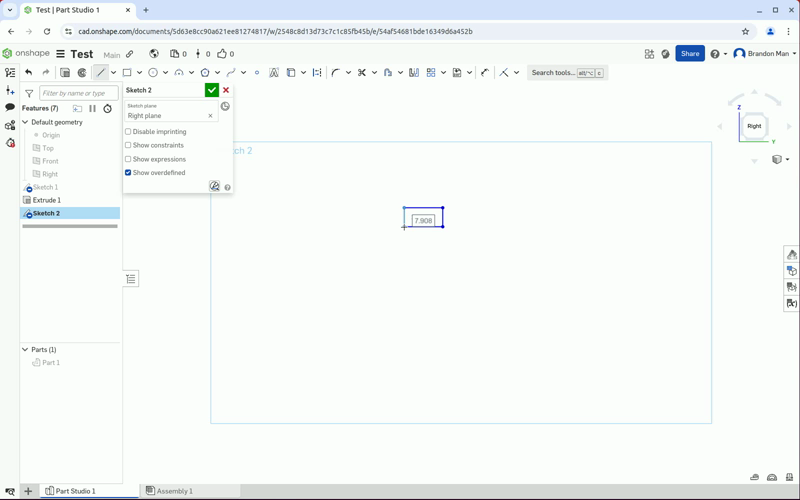
key(esc)
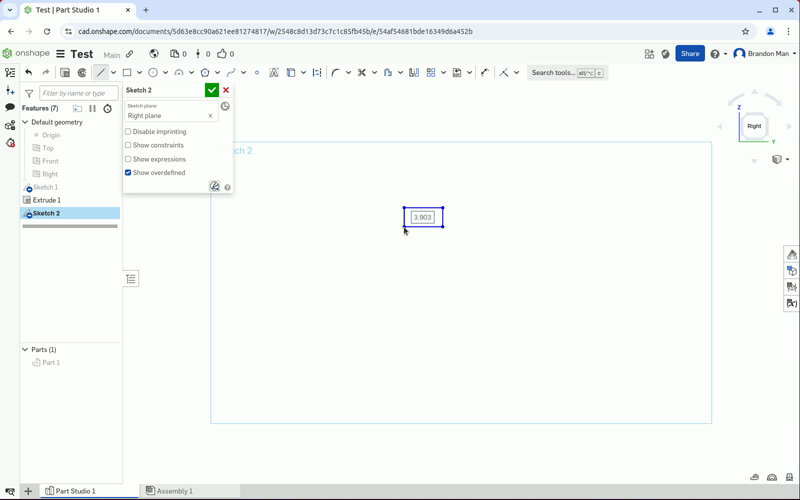
mouse_move(416, 212)
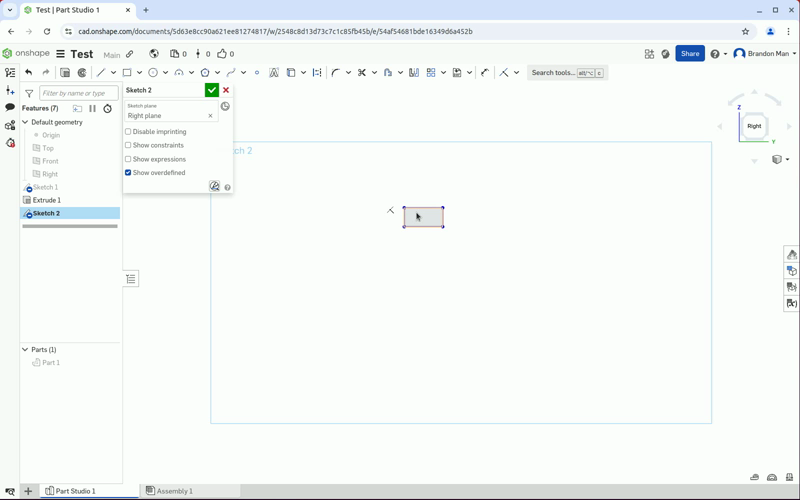
scroll(6)
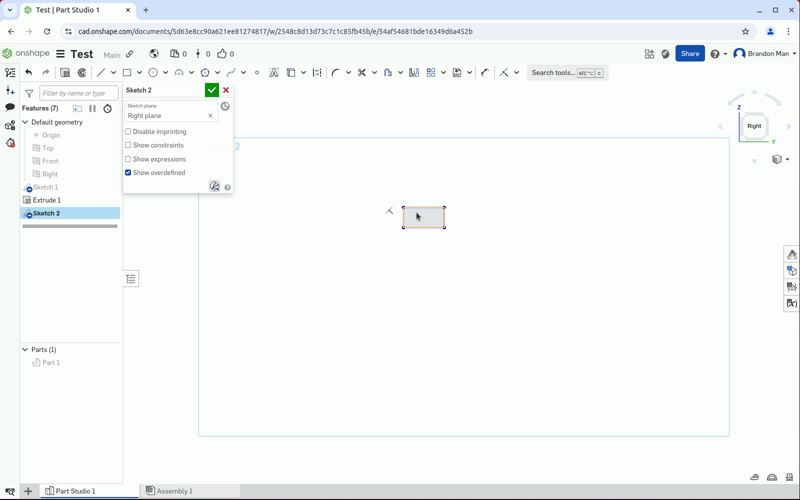
scroll(6)
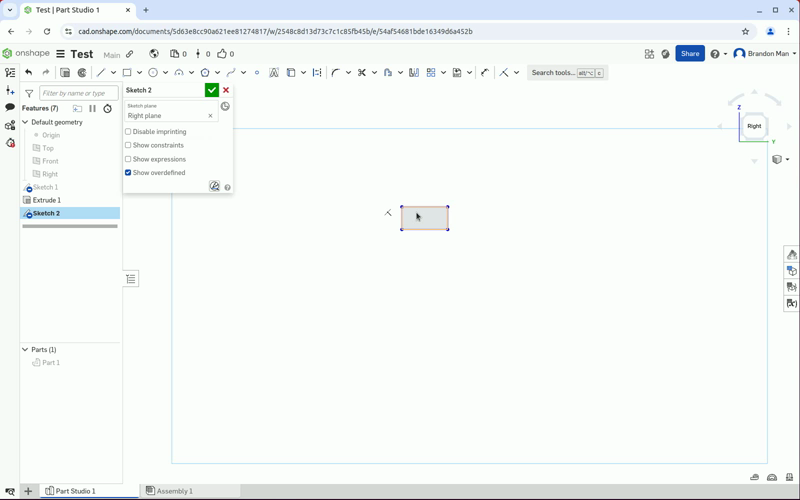
scroll(6)
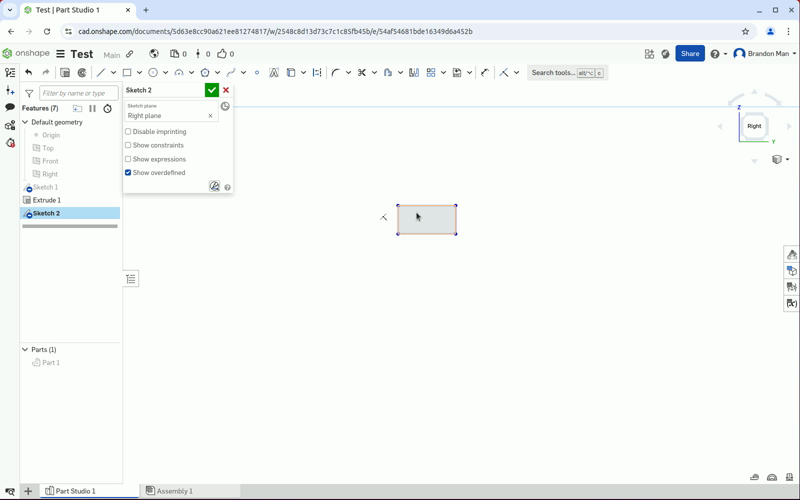
scroll(6)
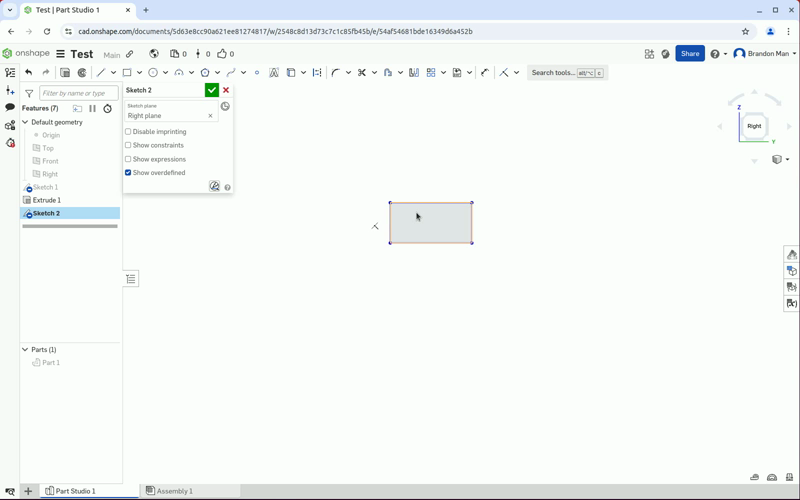
scroll(6)
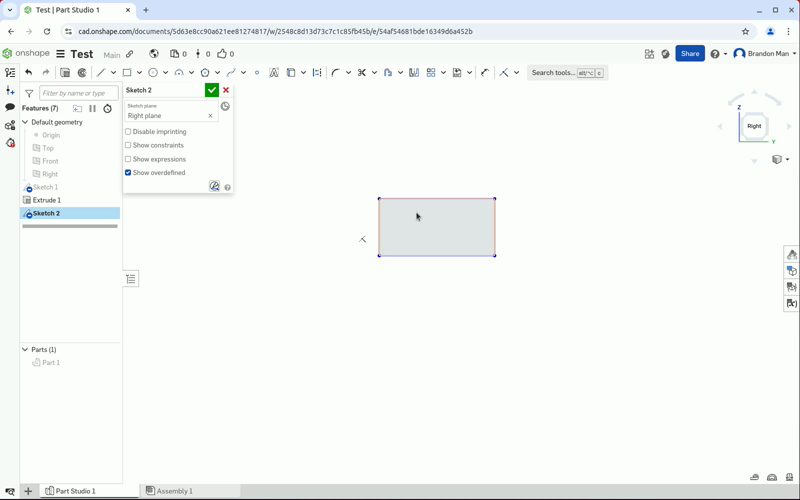
scroll(6)
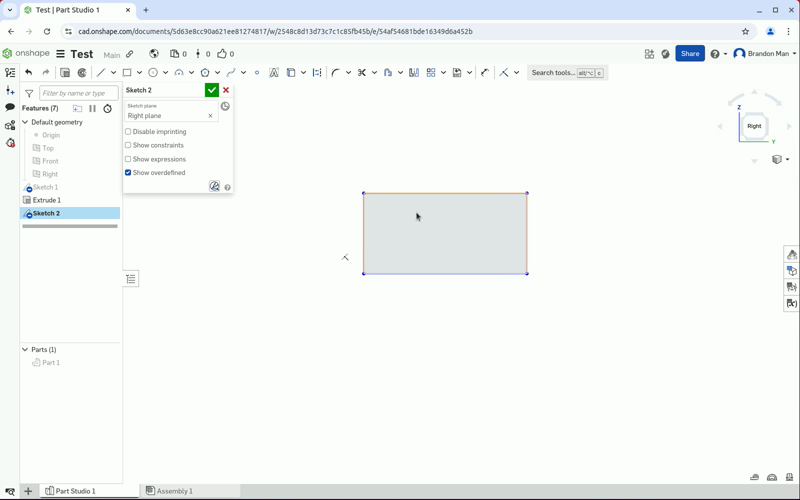
scroll(6)
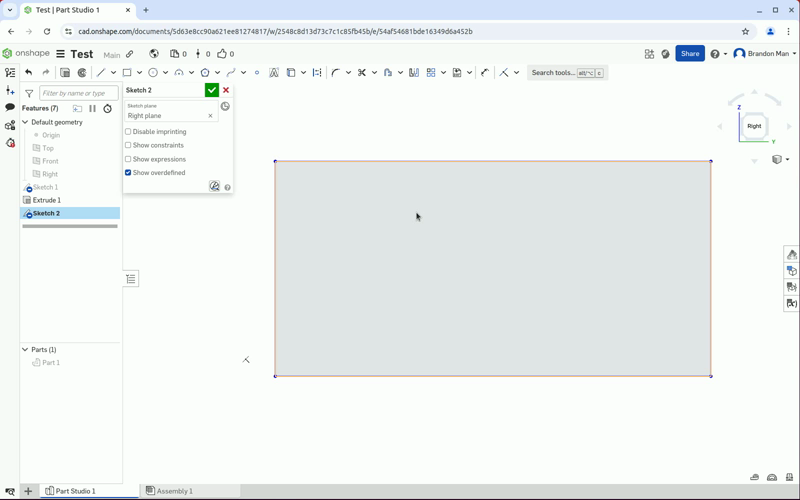
click(416, 212)
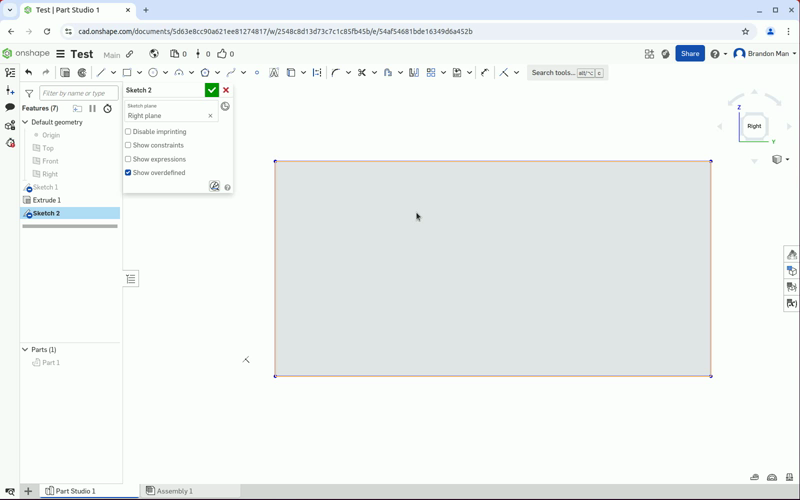
scroll(-6)
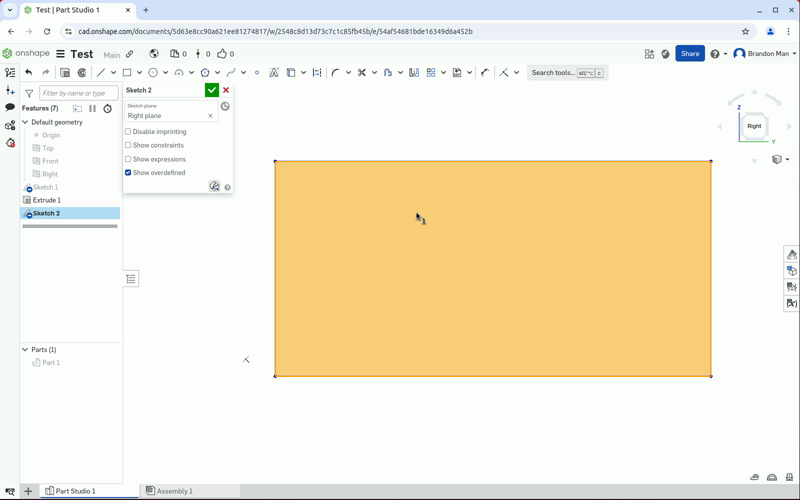
scroll(-6)
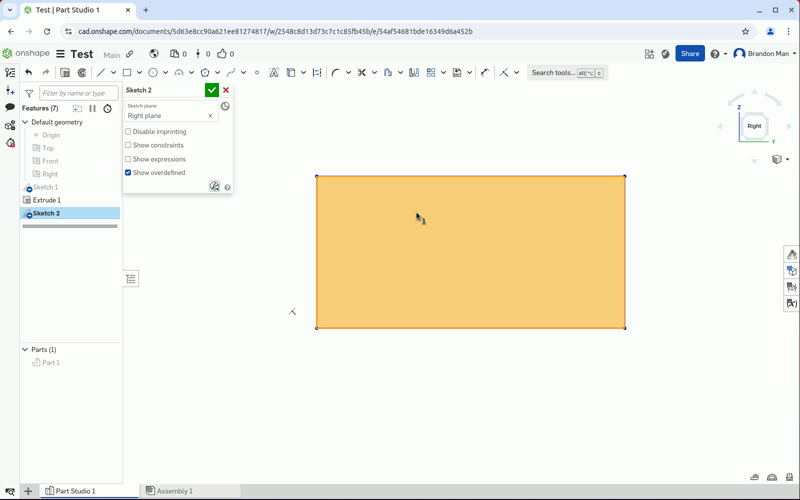
scroll(-6)
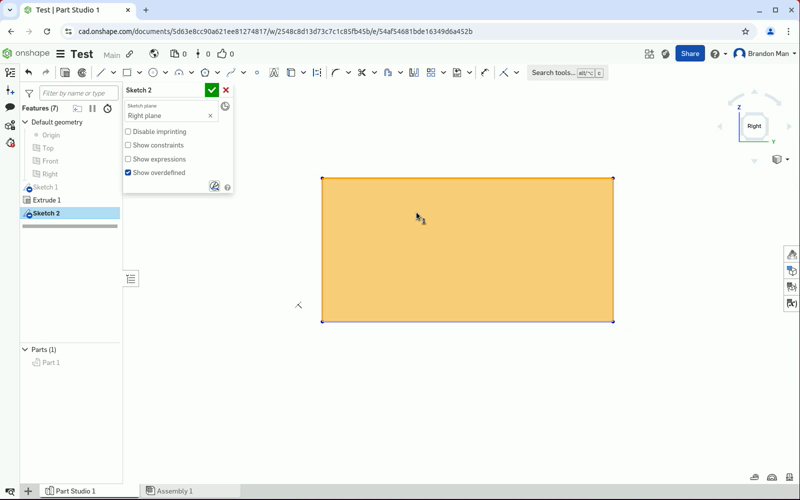
scroll(-6)
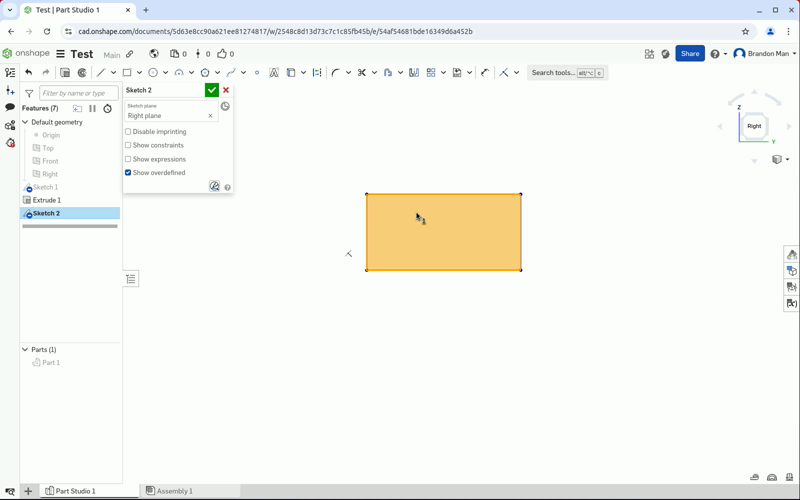
scroll(-6)
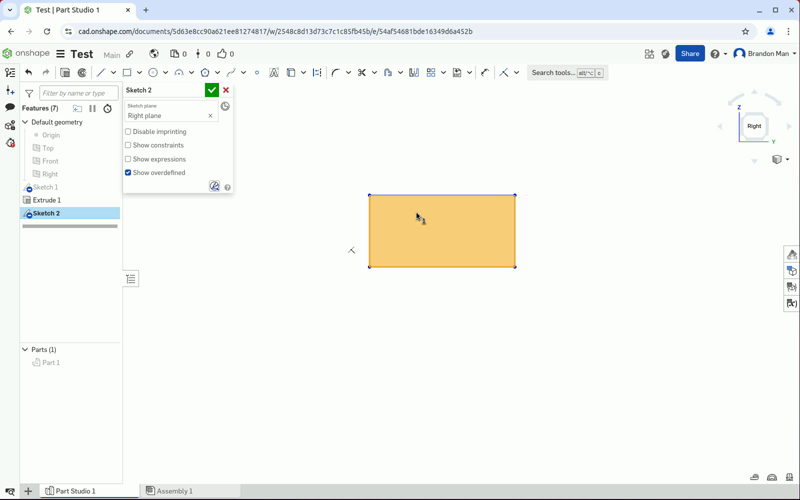
scroll(-6)
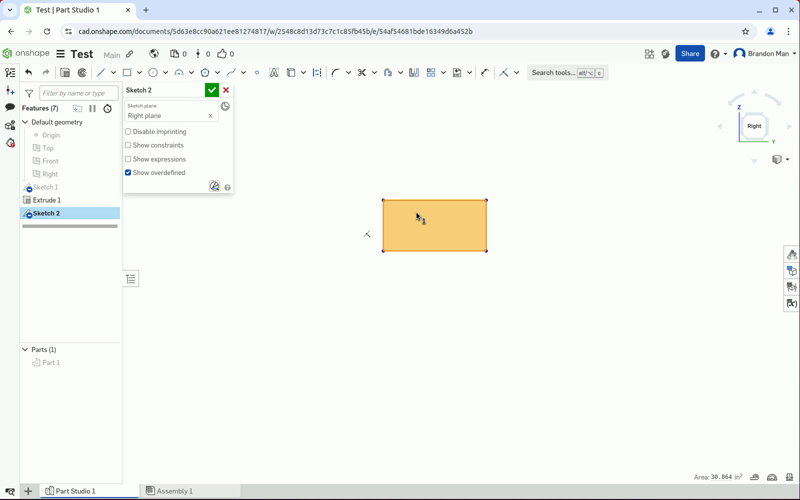
scroll(-6)
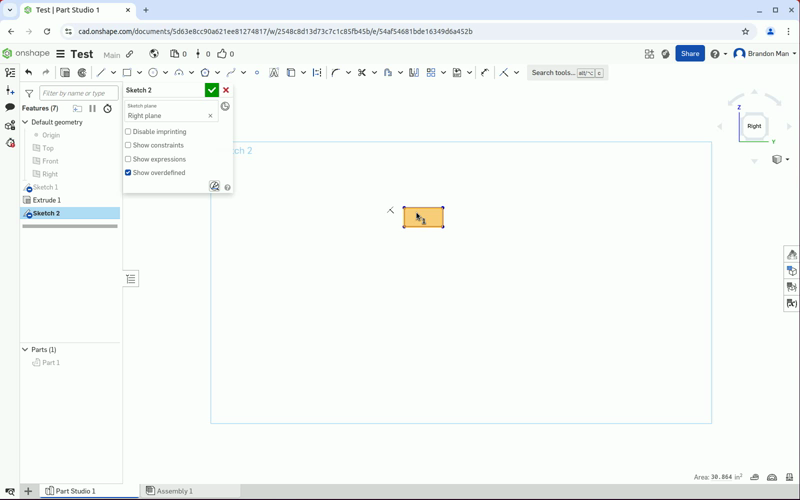
mouse_move(73, 352)
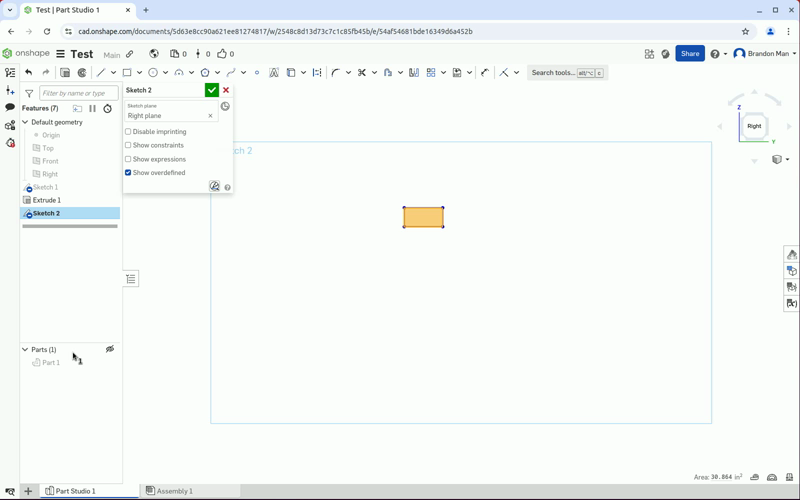
key(shift+y)
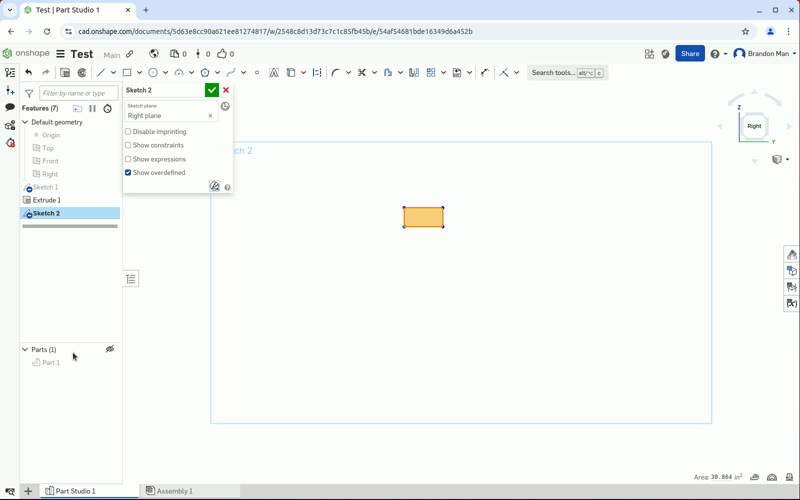
key(shift+e)
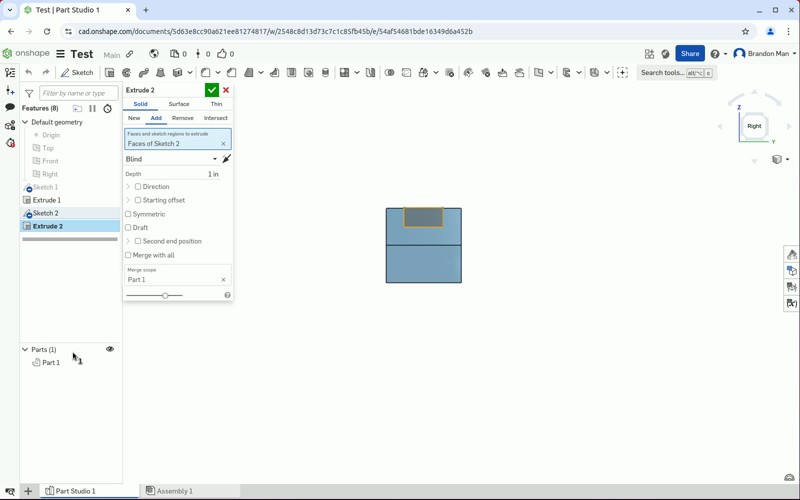
mouse_move(143, 106)
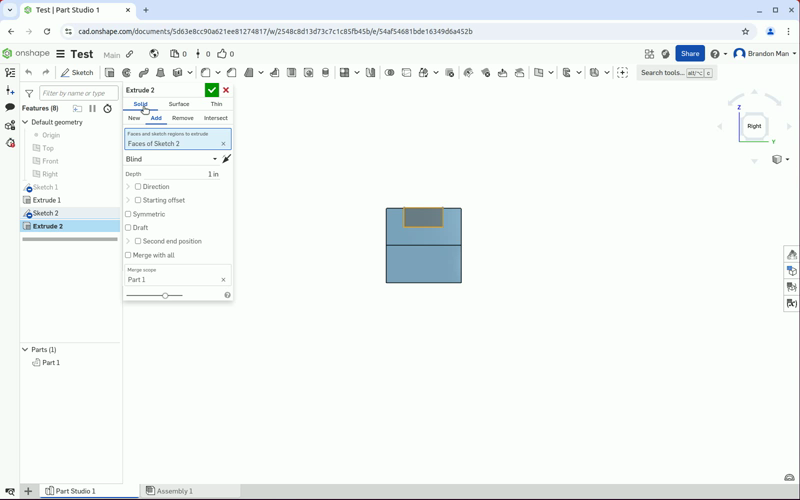
click(143, 106)
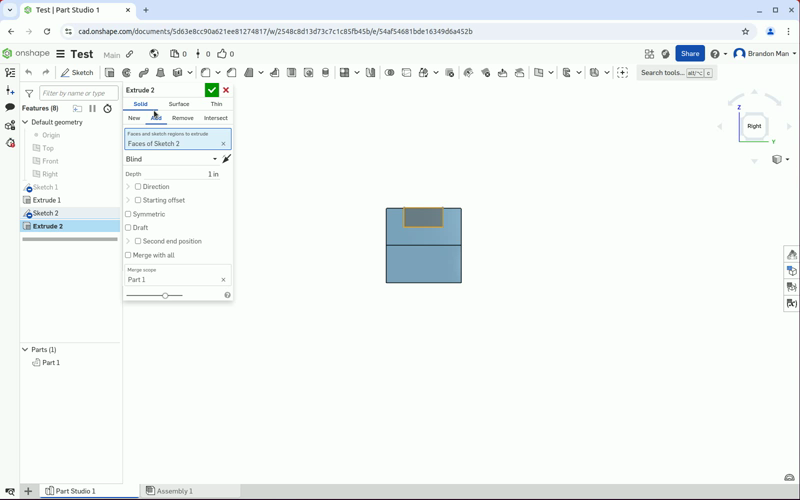
mouse_move(186, 120)
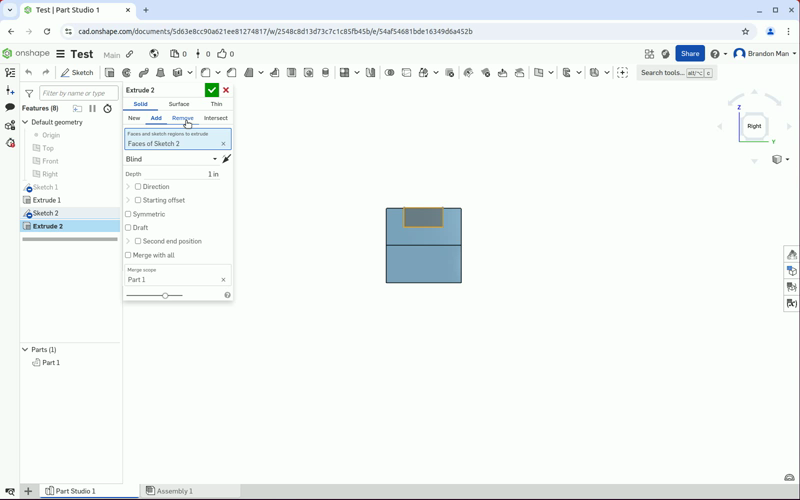
click(186, 120)
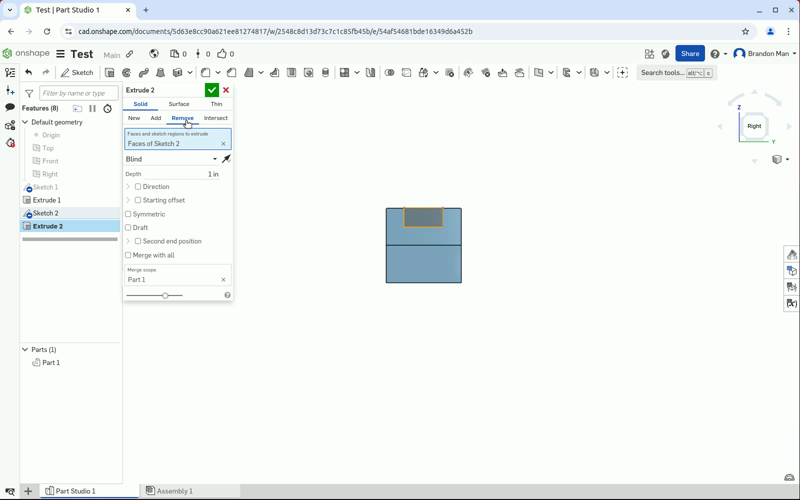
key(tab, 4)
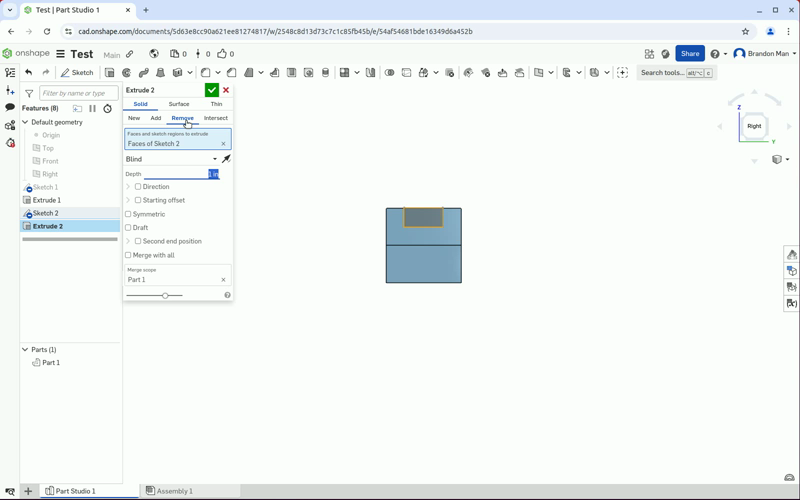
text(-15.405)
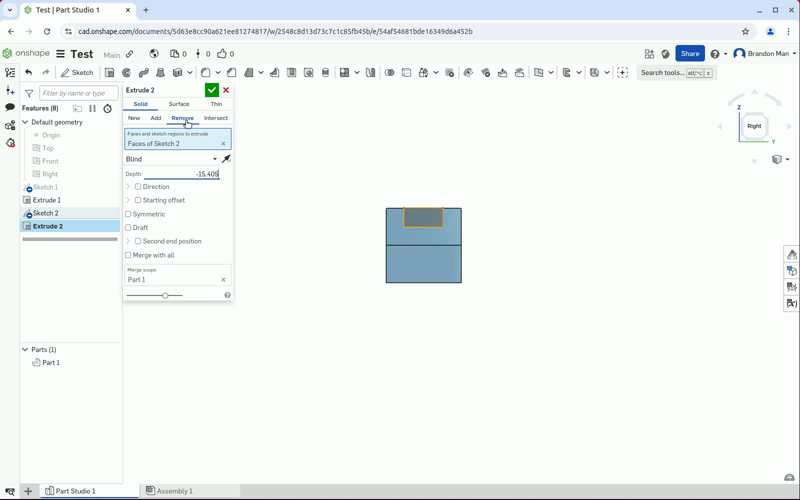
key(tab, 6)
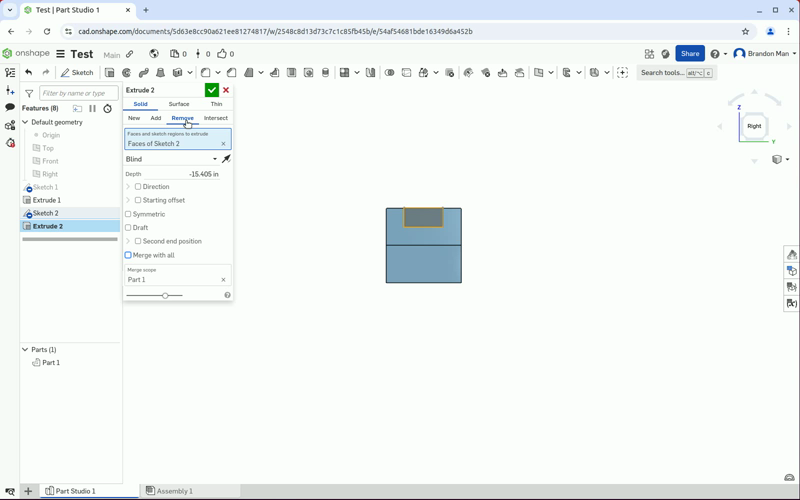
key(space)
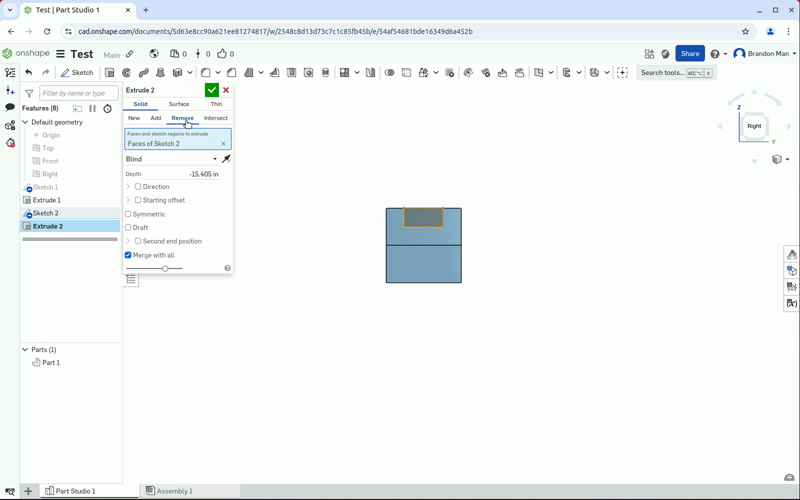
key(enter)
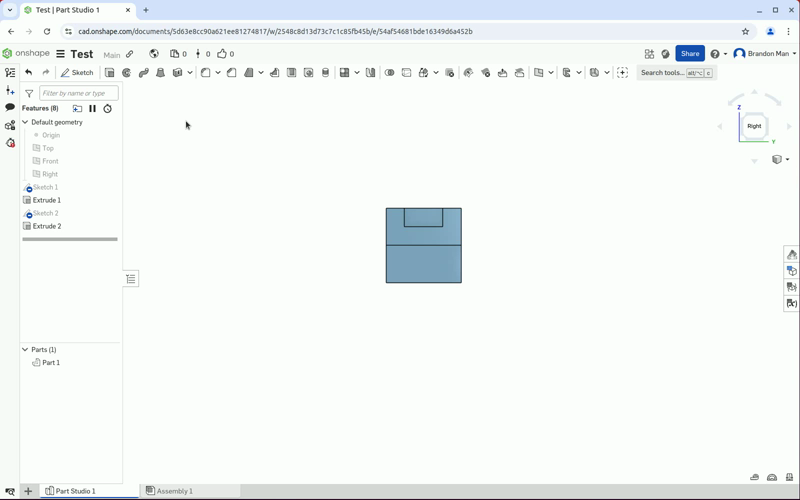
key(shift+h)
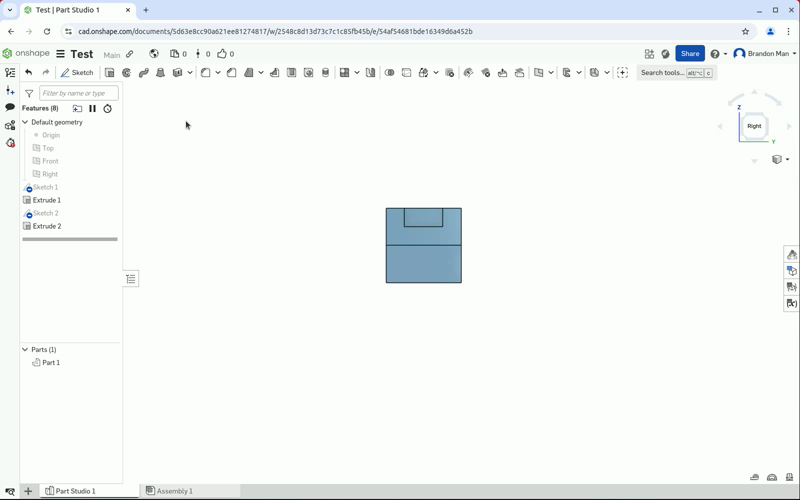
key(shift+h)
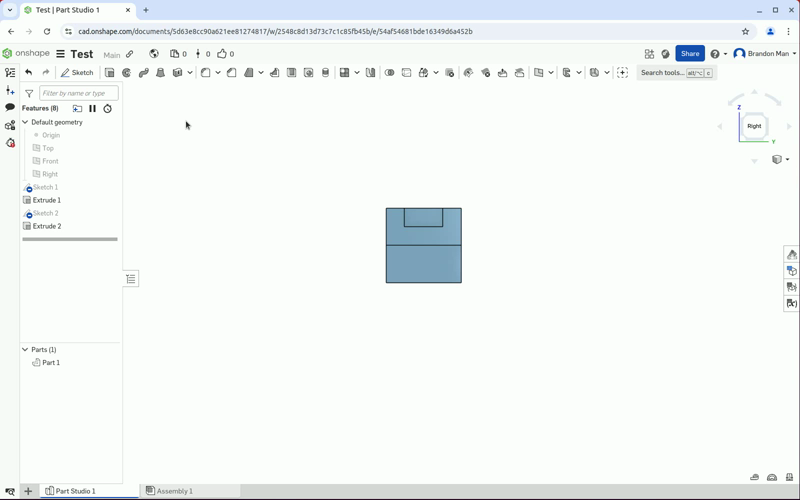
mouse_move(73, 189)
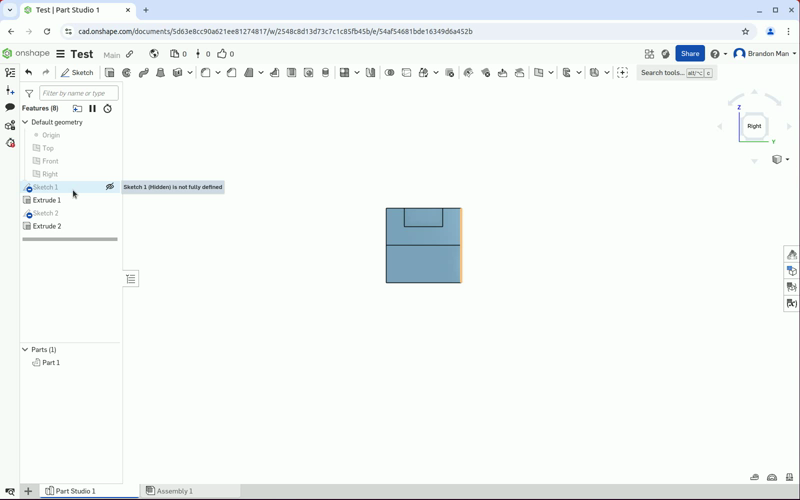
click(73, 189)
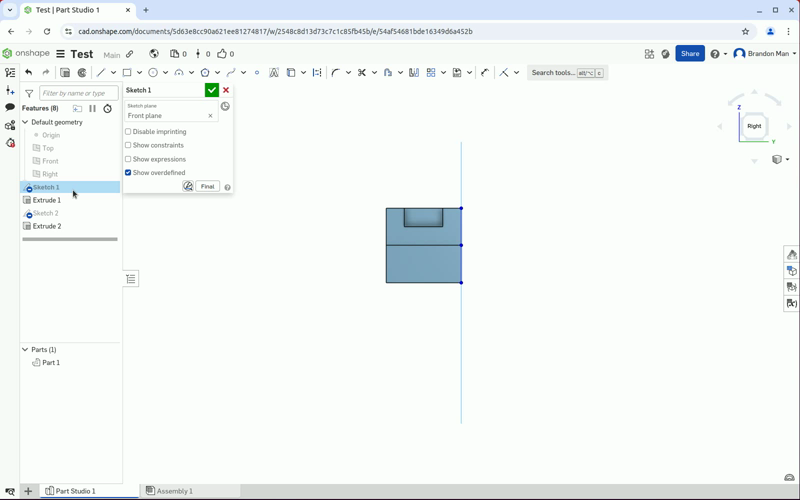
mouse_move(229, 92)
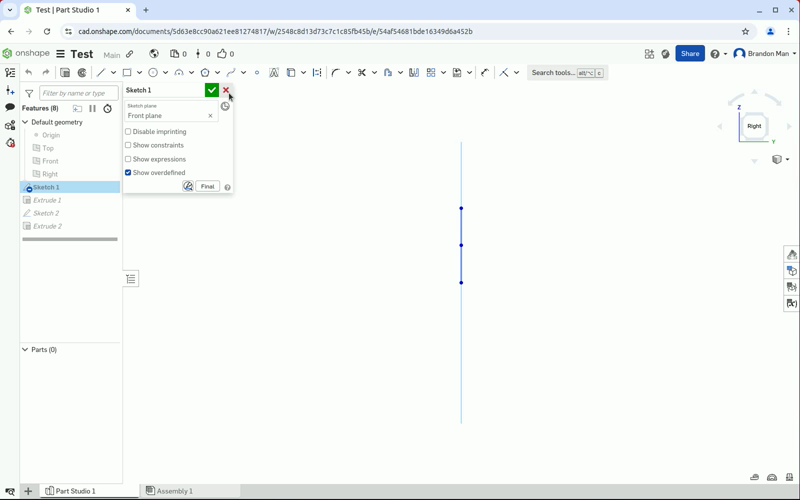
click(229, 92)
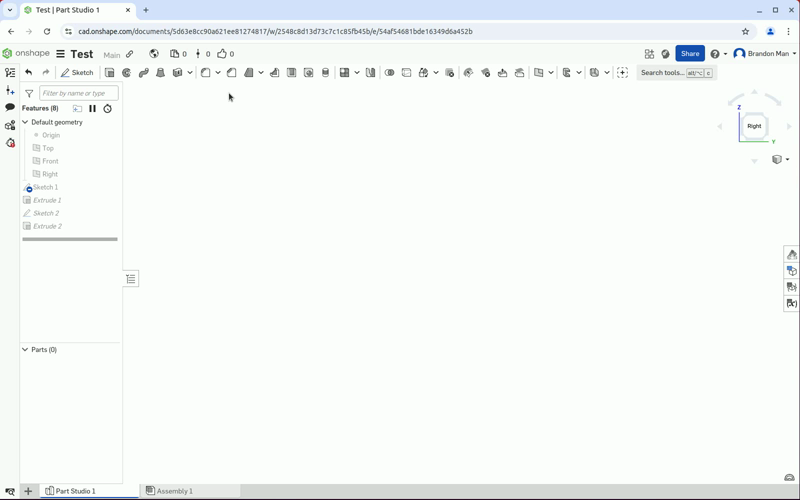
mouse_move(73, 352)
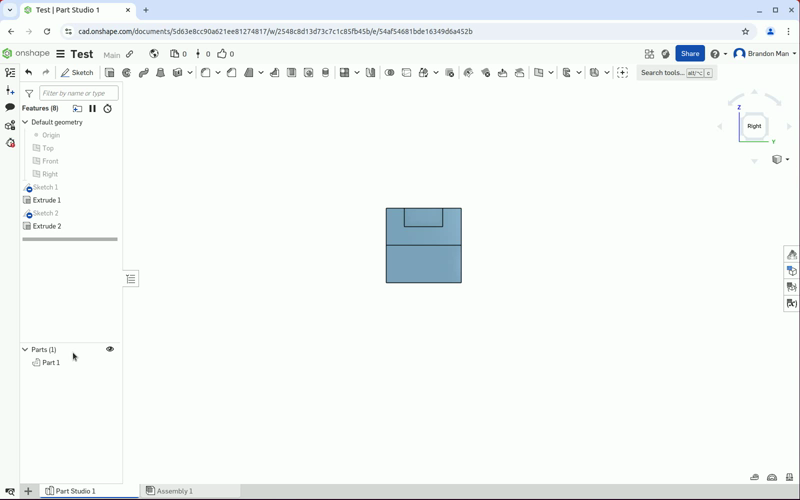
key(y)
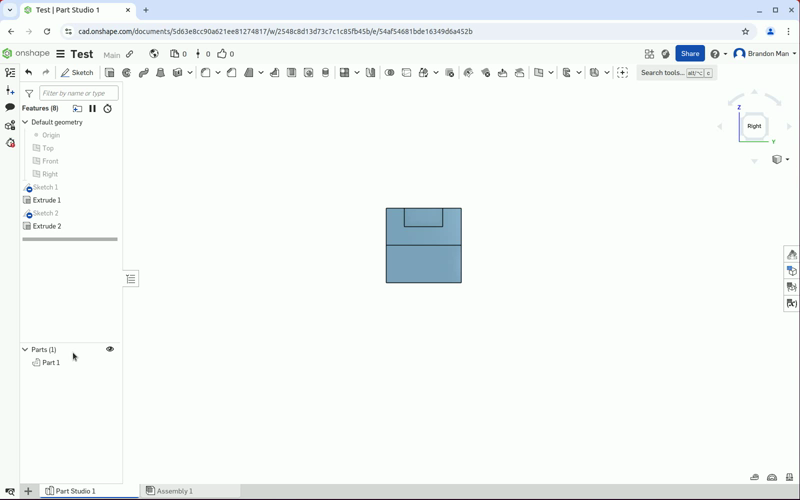
key(shift+p)
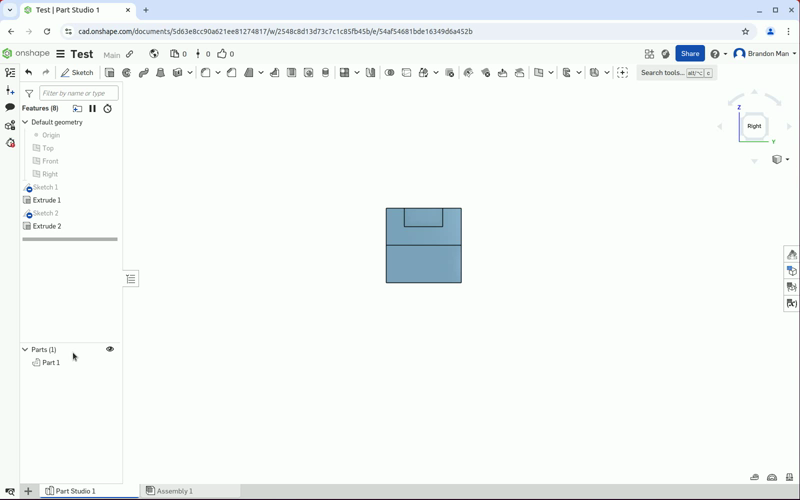
key(space)
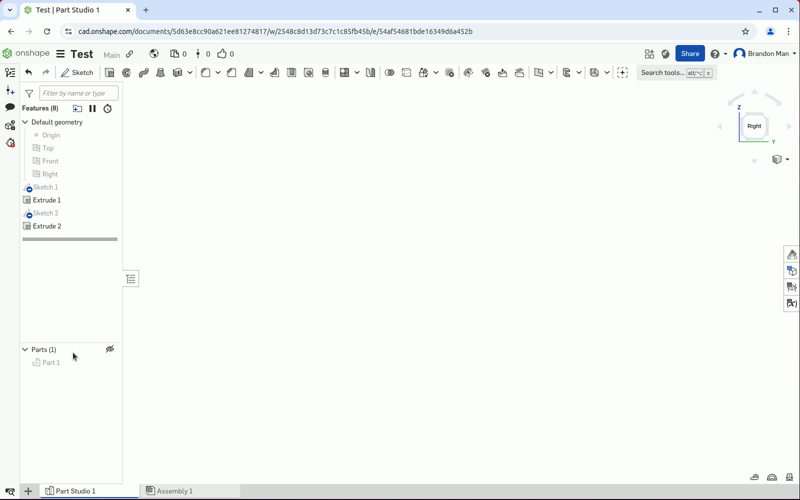
key_down(shift)
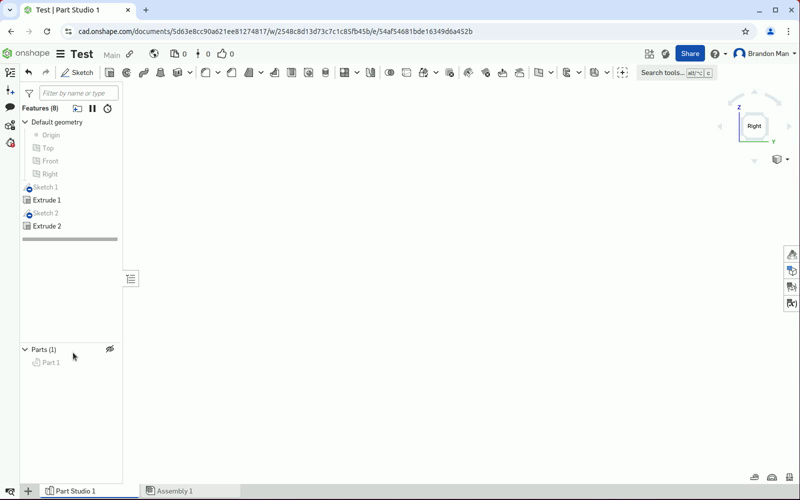
key(right)
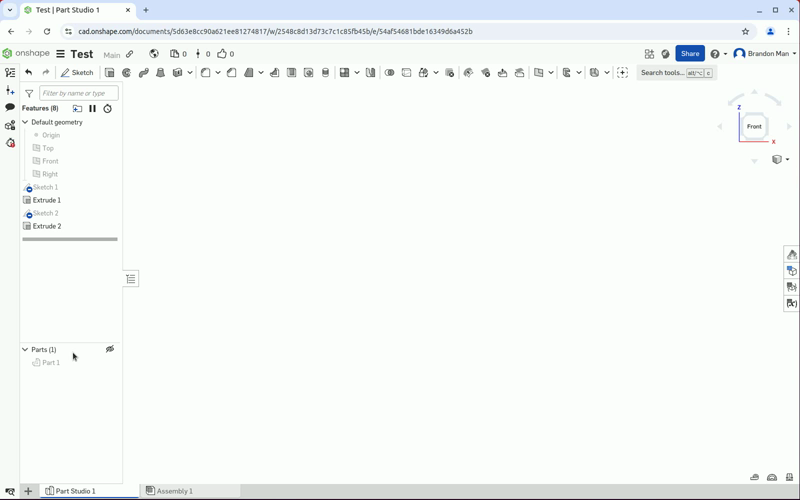
key_up(shift)
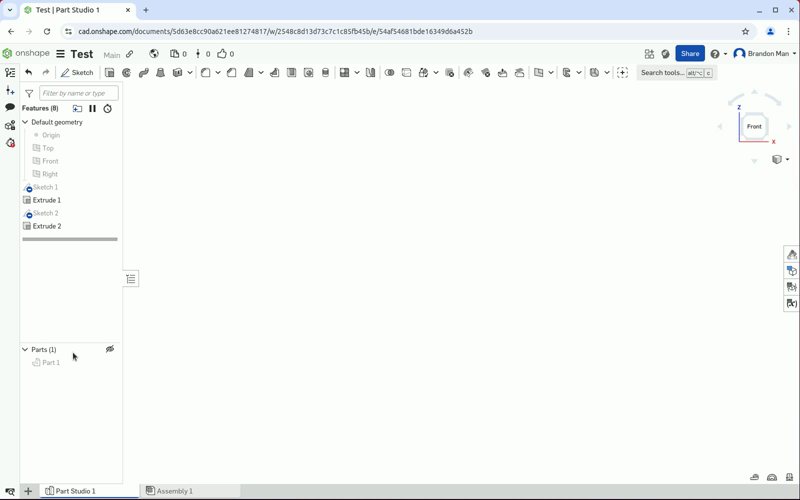
key(space)
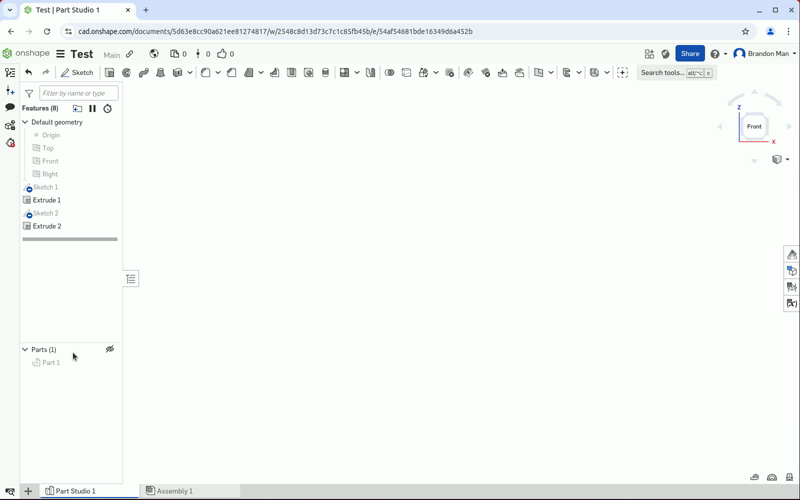
key_down(shift)
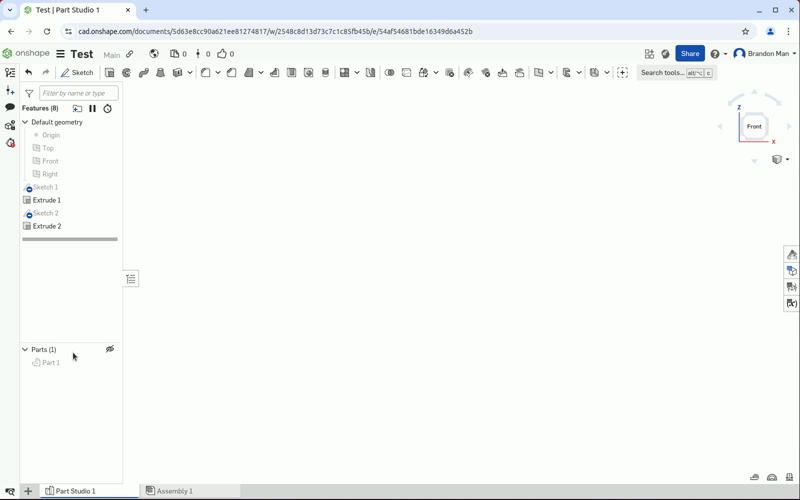
key(down)
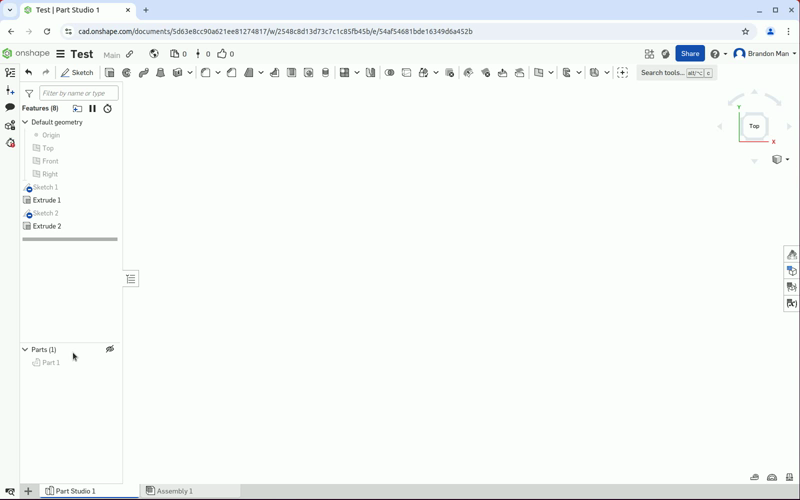
key_up(shift)
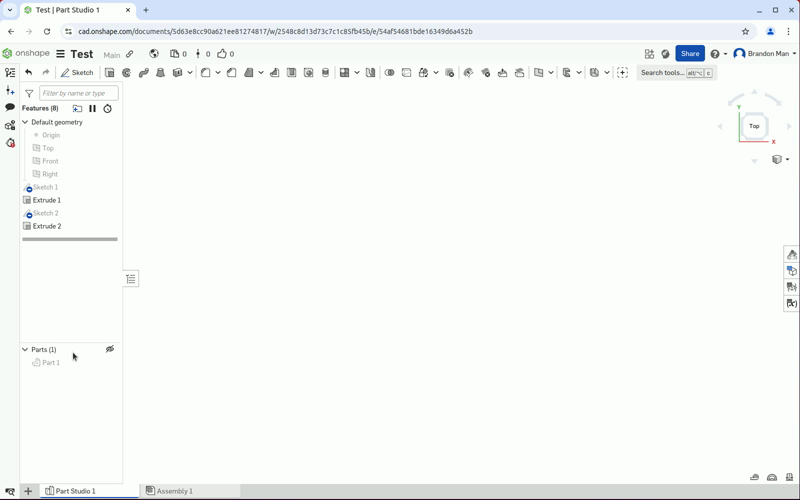
mouse_move(73, 352)
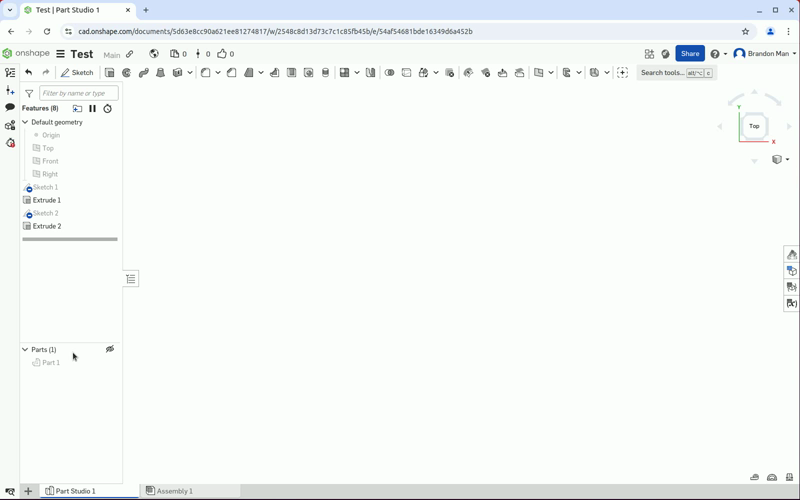
key(shift+y)
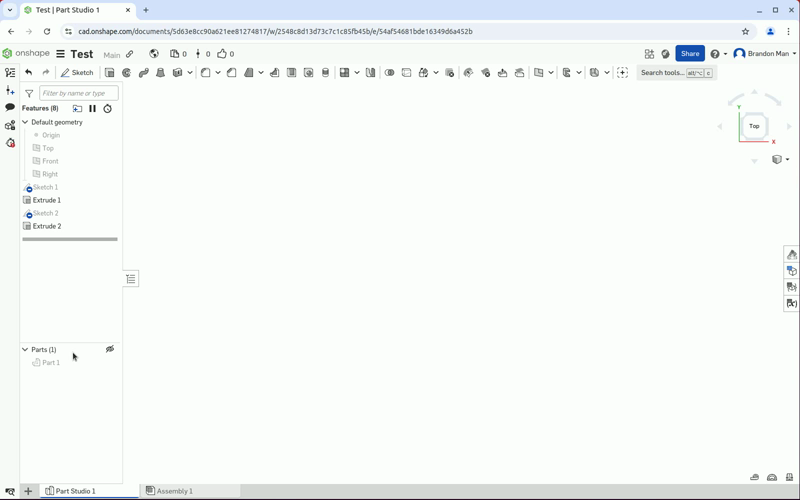
key(shift+s)
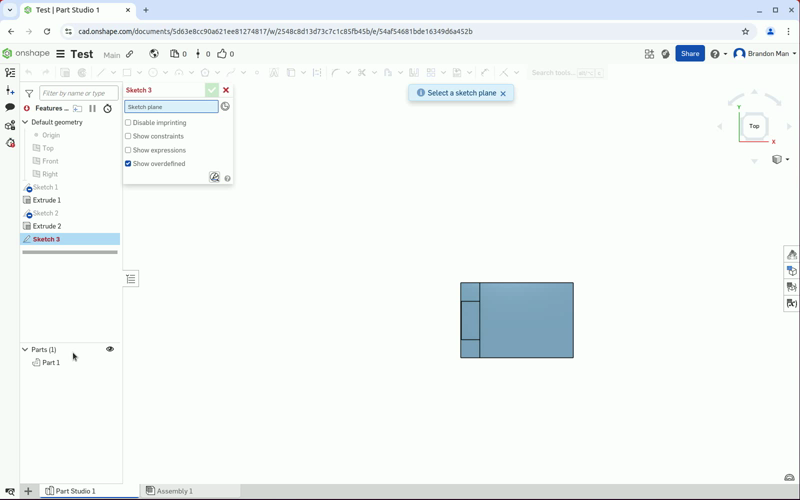
mouse_move(73, 150)
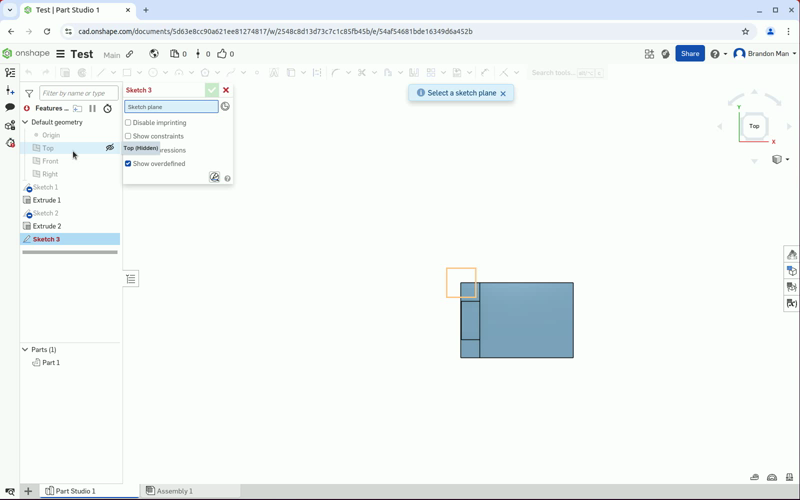
click(73, 150)
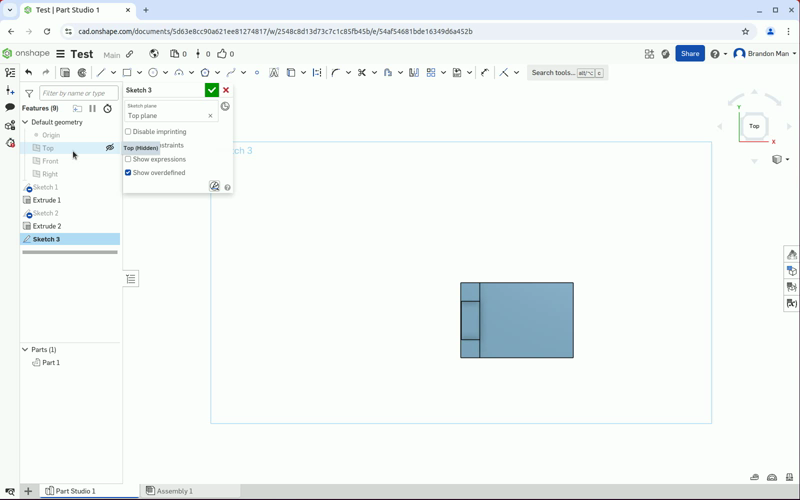
mouse_move(73, 352)
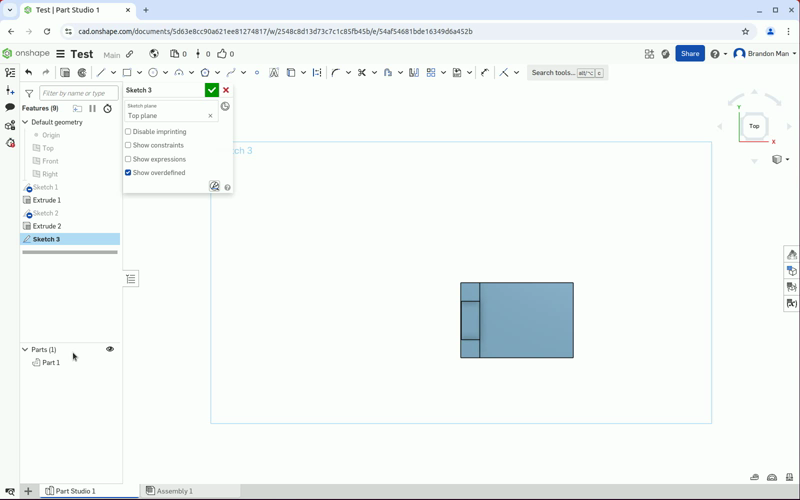
key(y)
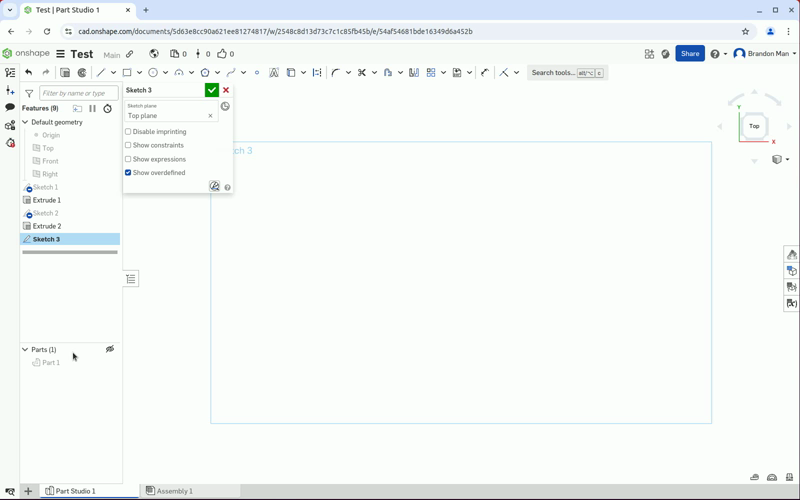
key(l)
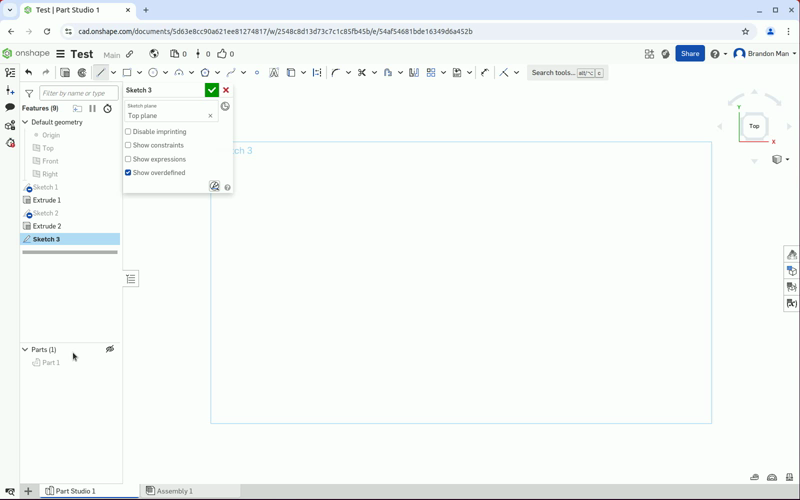
key_down(shift)
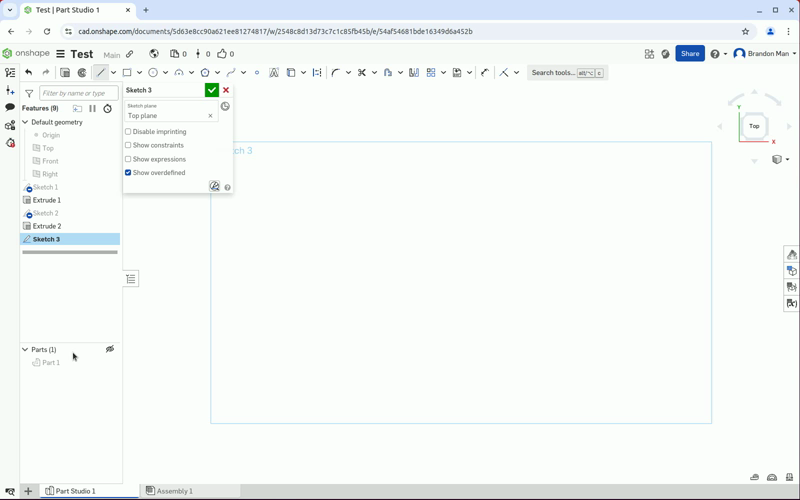
mouse_move(535, 339)
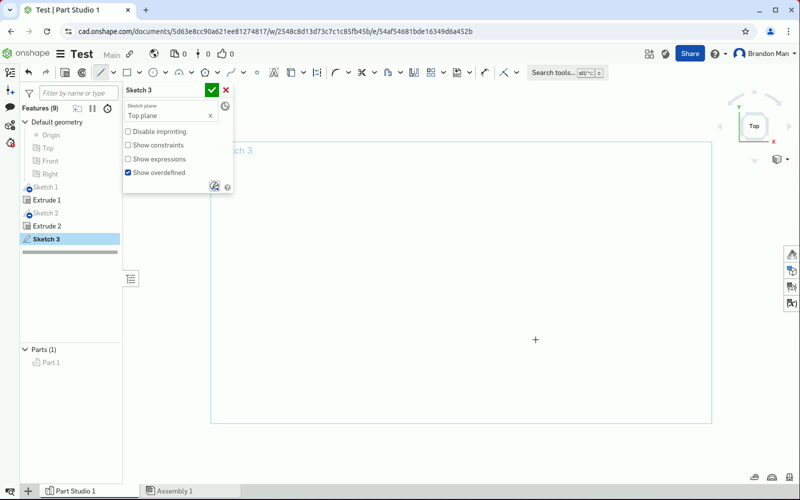
click(535, 339)
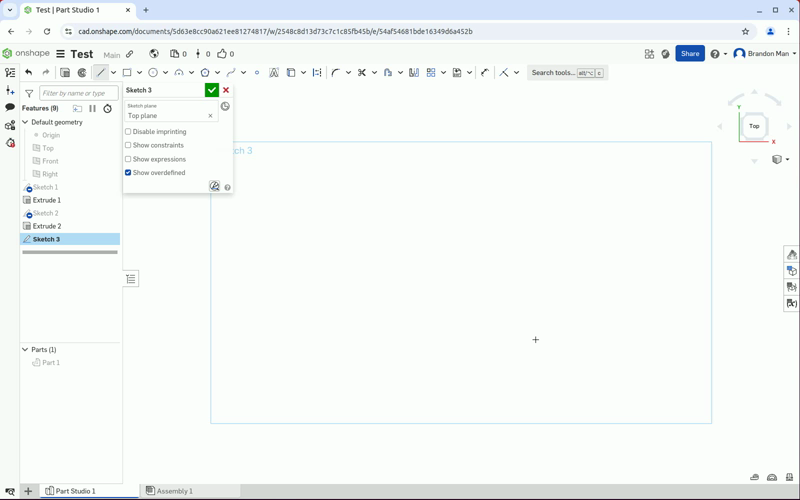
key_up(shift)
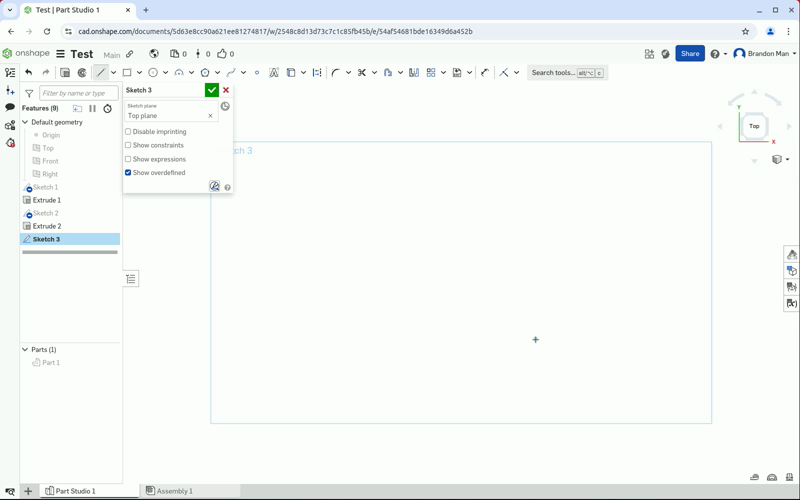
key_down(shift)
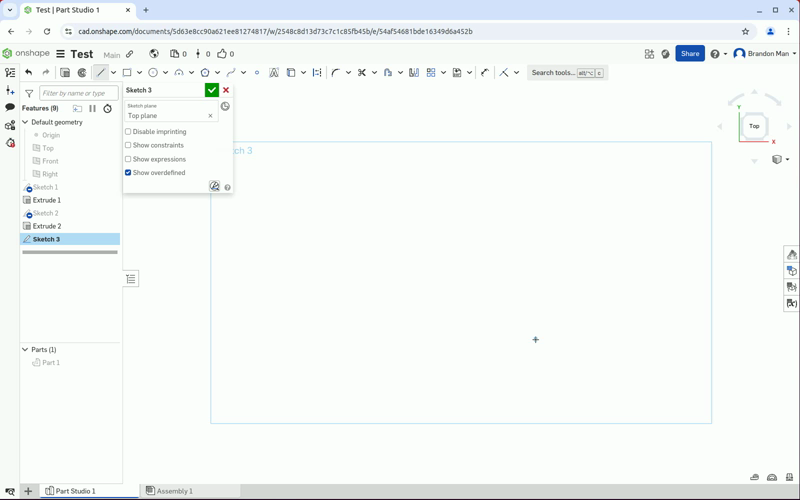
mouse_move(565, 339)
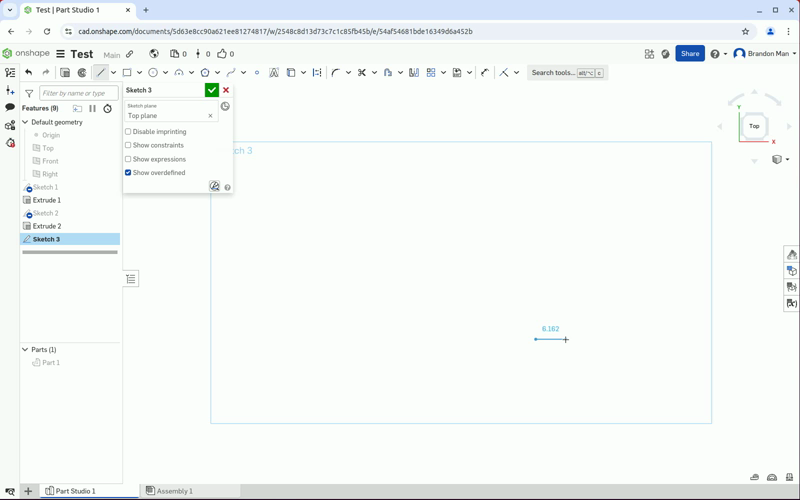
mouse_move(574, 339)
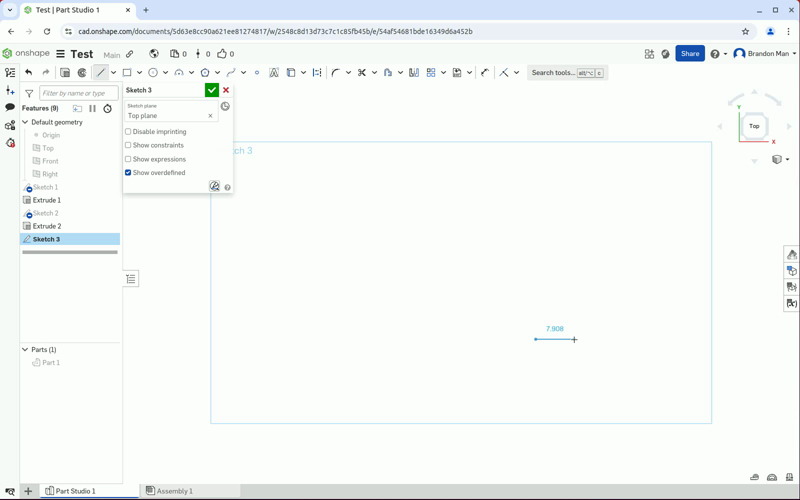
click(574, 339)
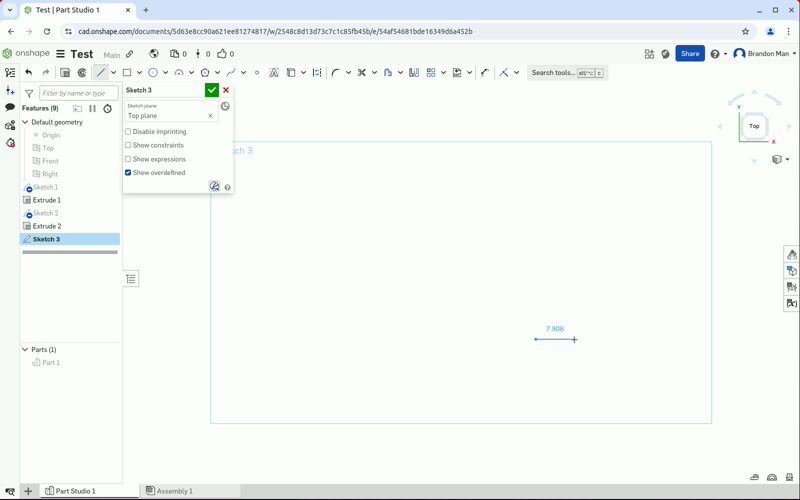
key_up(shift)
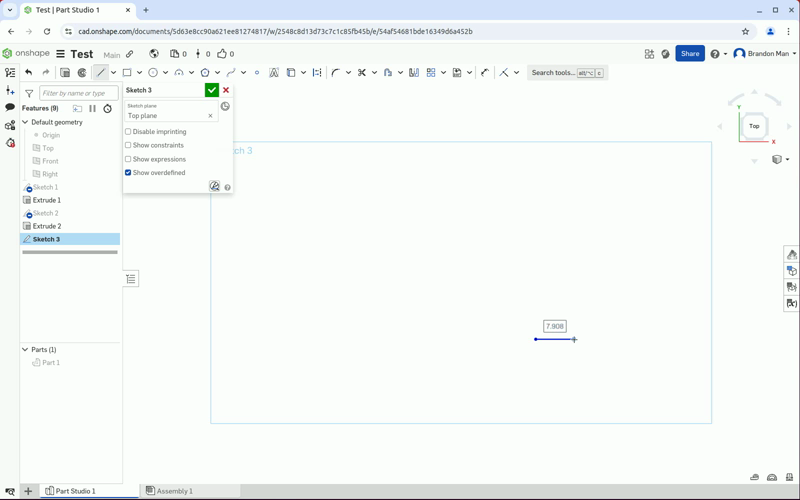
key_down(shift)
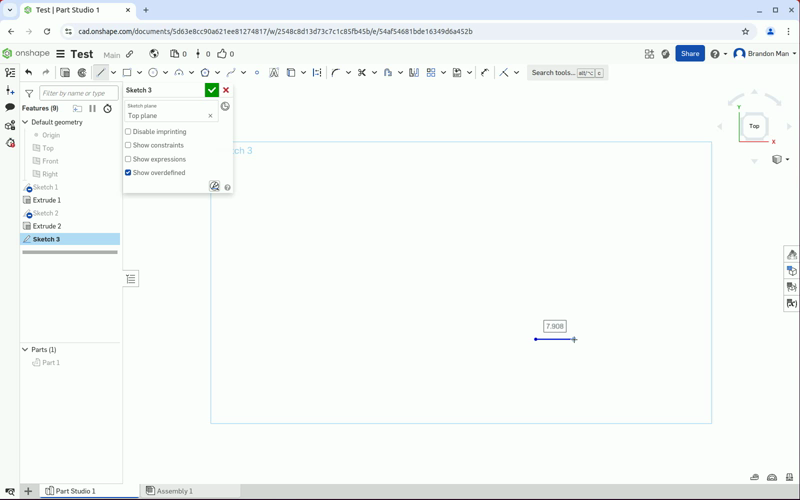
mouse_move(589, 339)
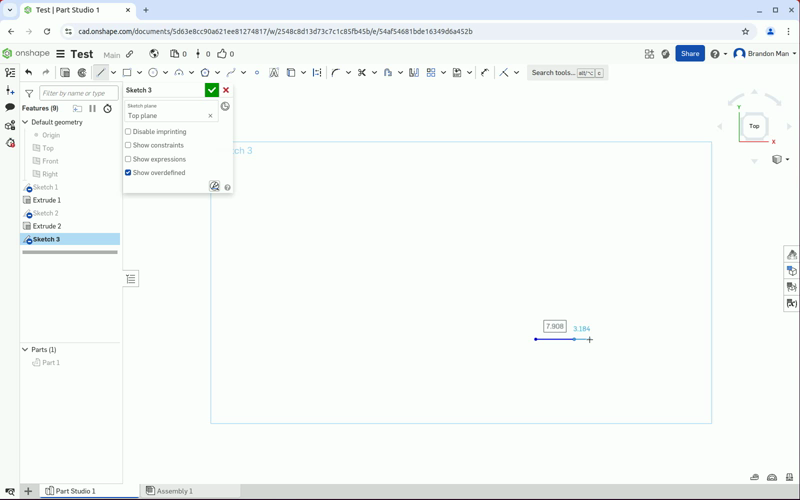
mouse_move(574, 300)
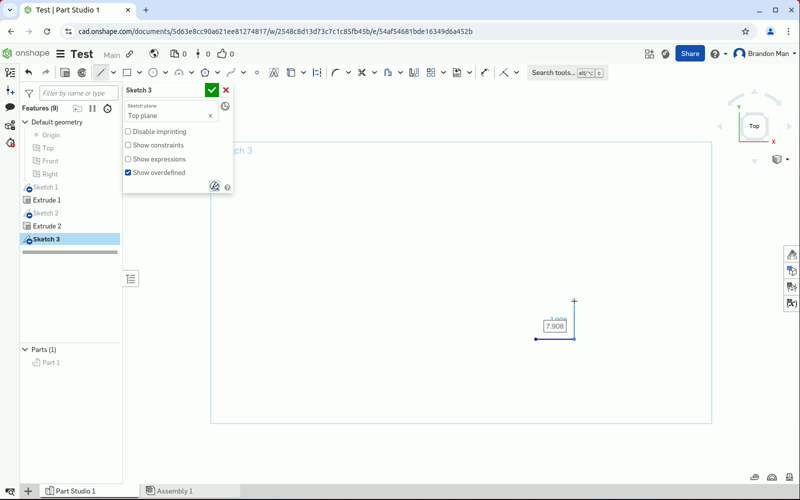
click(574, 300)
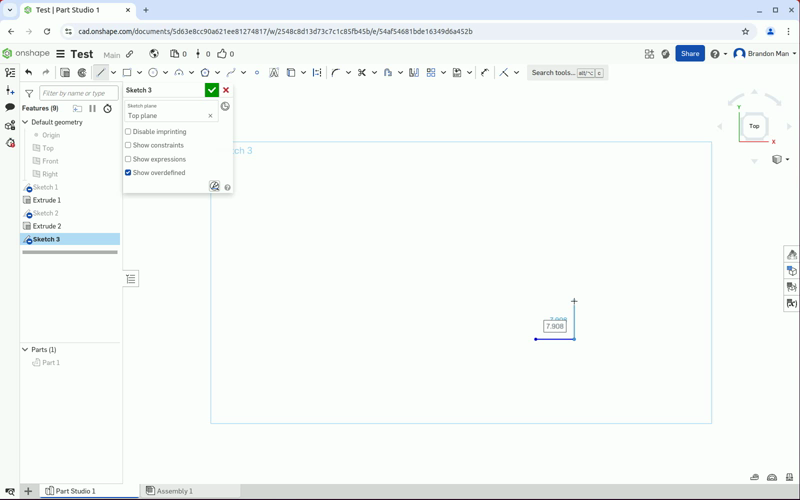
key_up(shift)
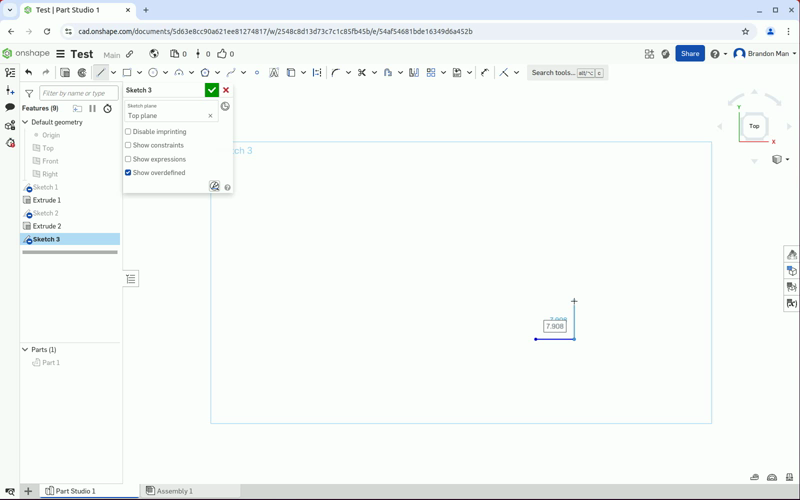
key_down(shift)
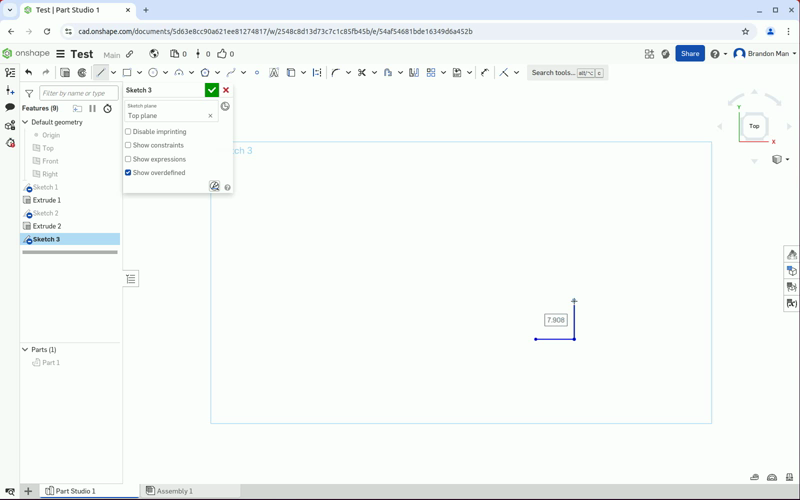
mouse_move(589, 300)
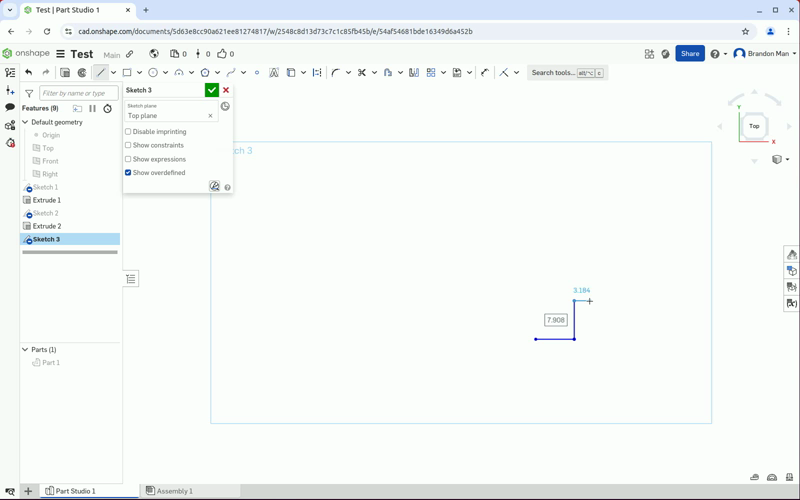
mouse_move(535, 300)
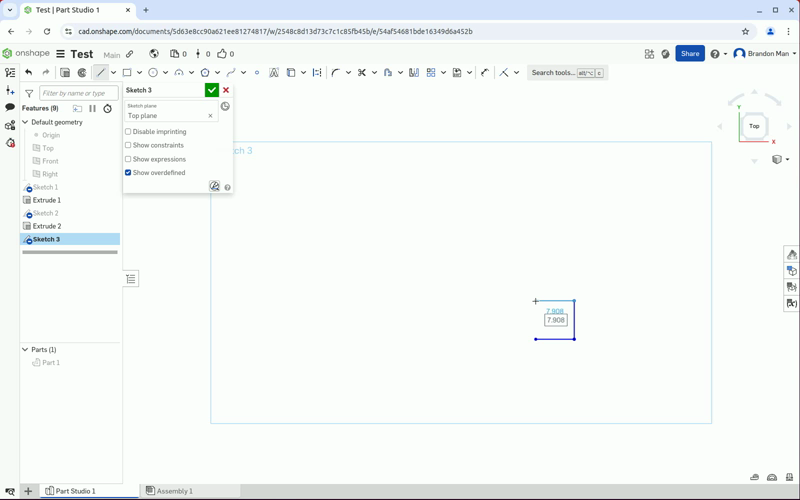
click(535, 300)
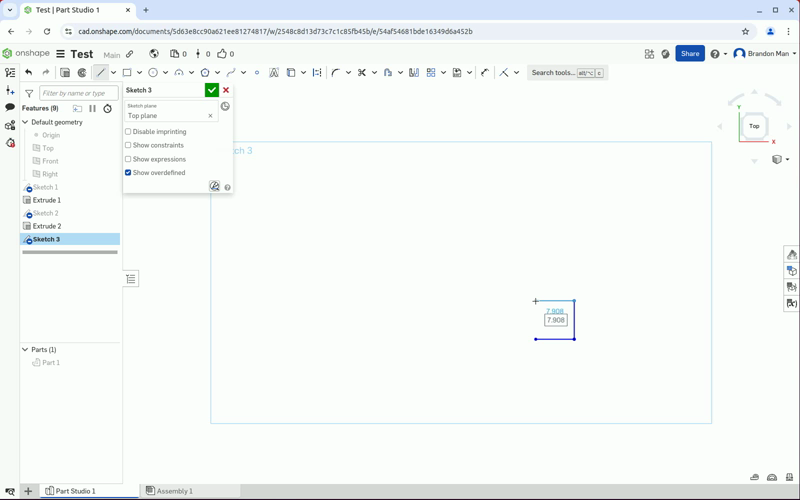
key_up(shift)
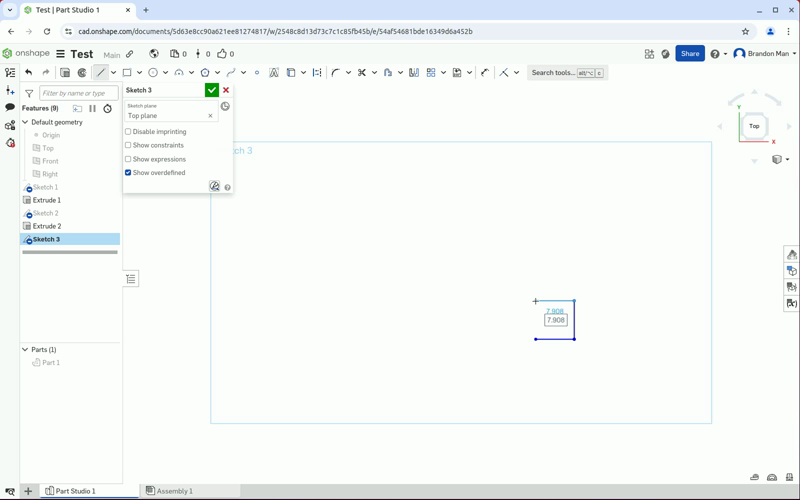
mouse_move(565, 300)
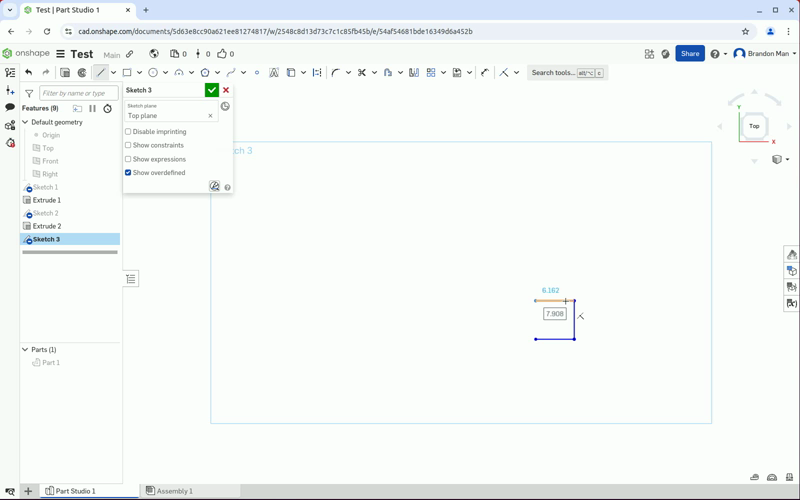
key_down(shift)
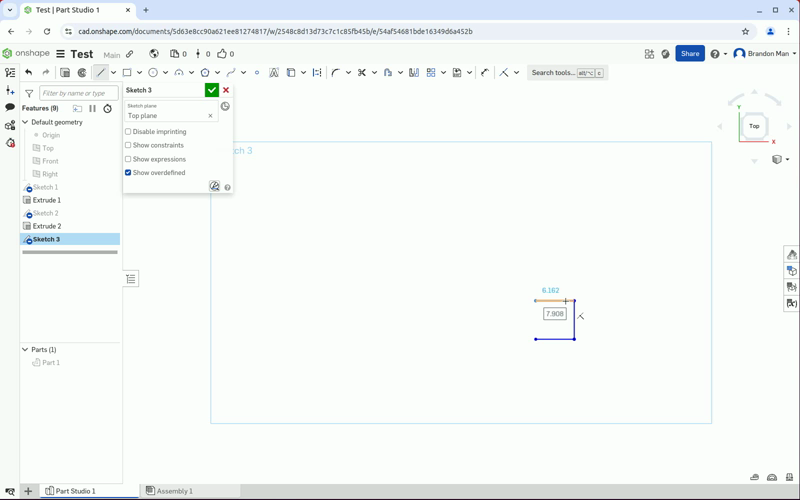
mouse_move(535, 339)
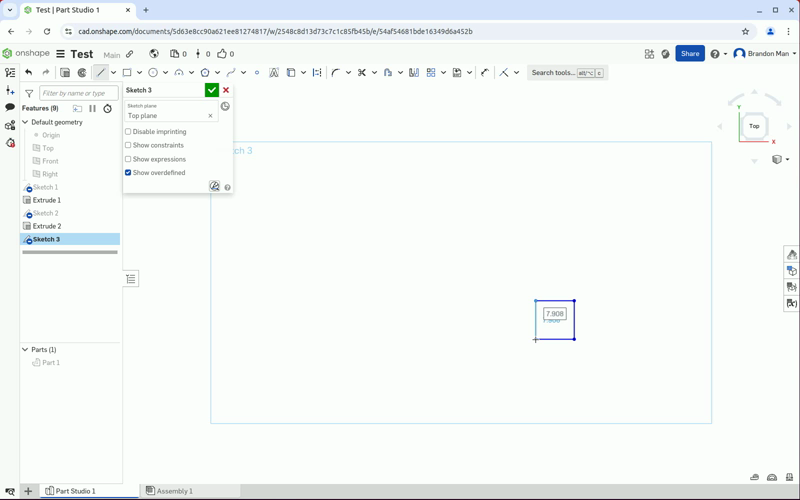
key_up(shift)
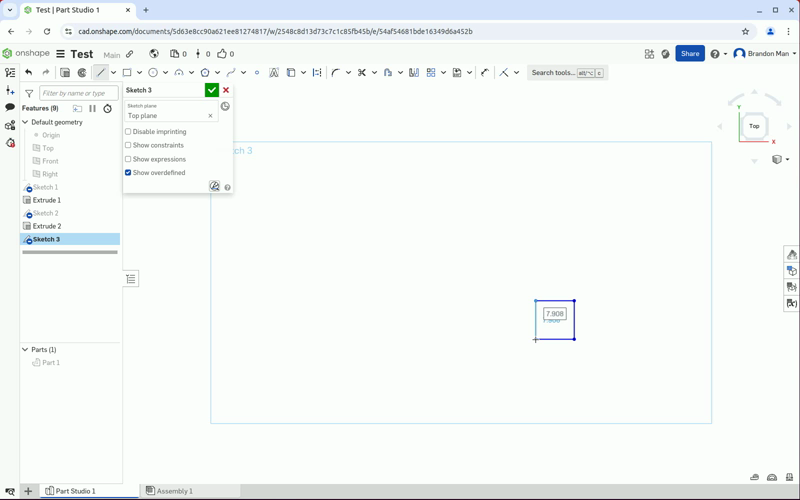
click(535, 339)
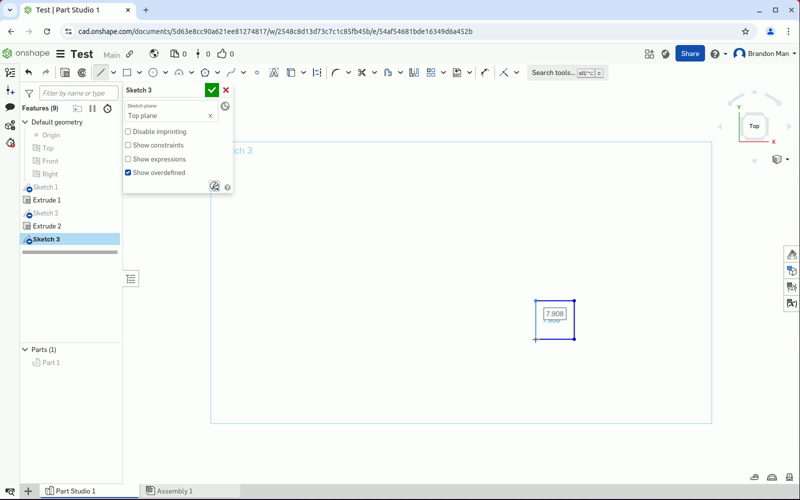
key(esc)
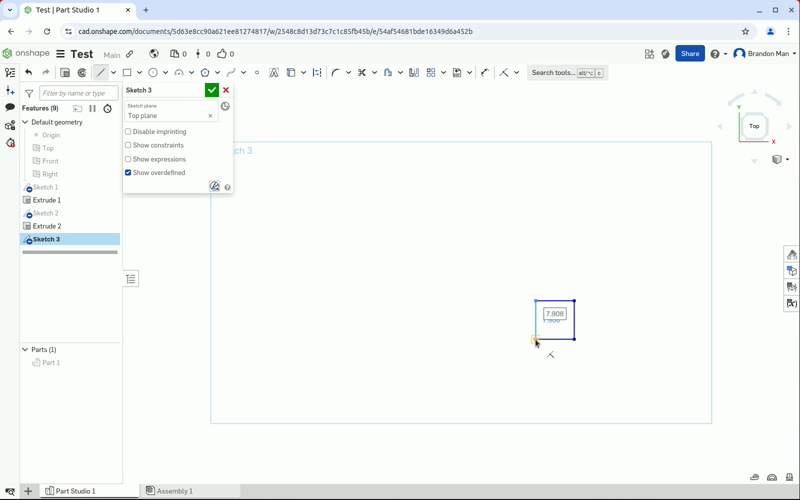
mouse_move(562, 333)
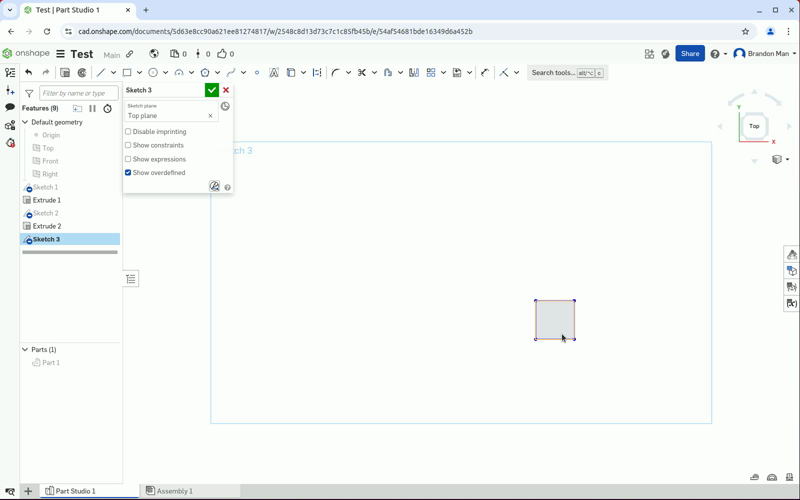
scroll(6)
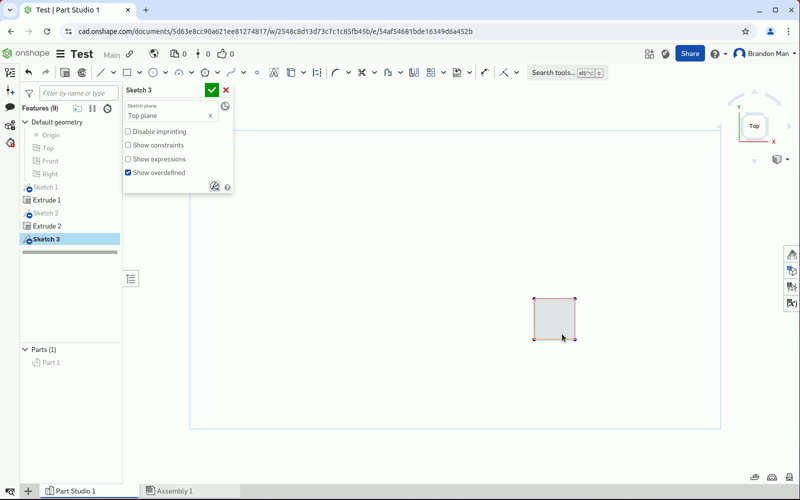
scroll(6)
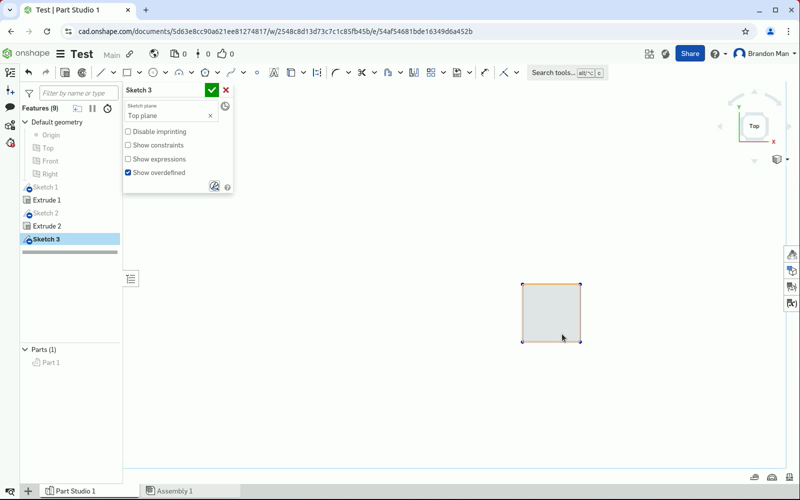
scroll(6)
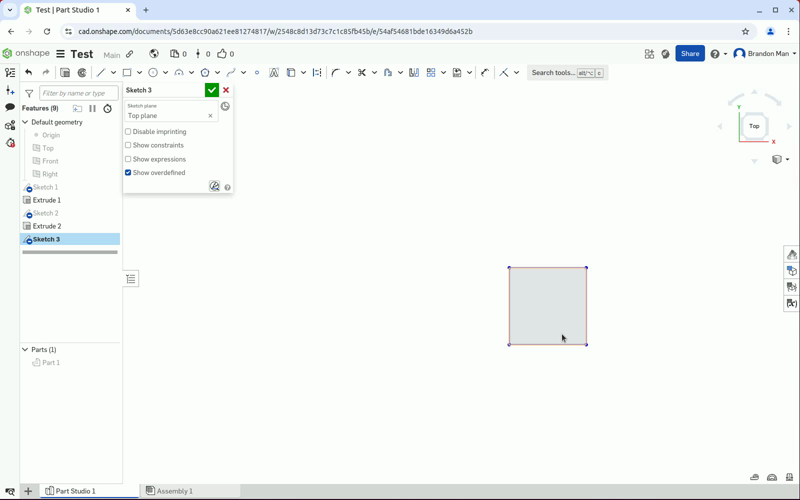
scroll(6)
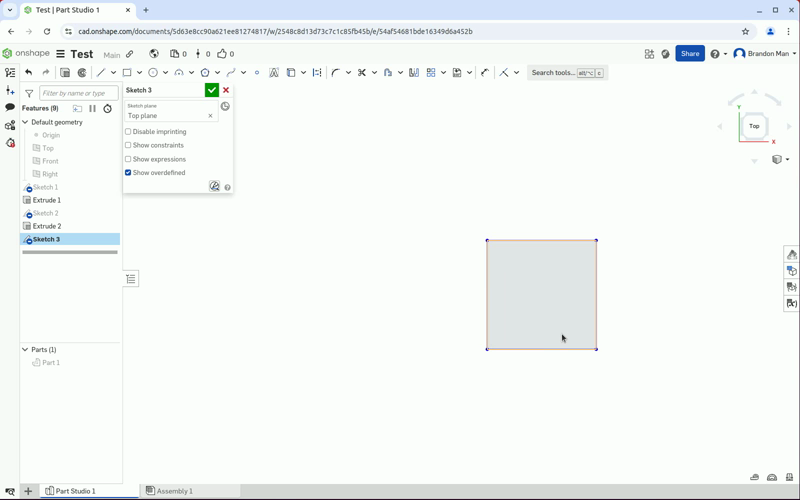
scroll(6)
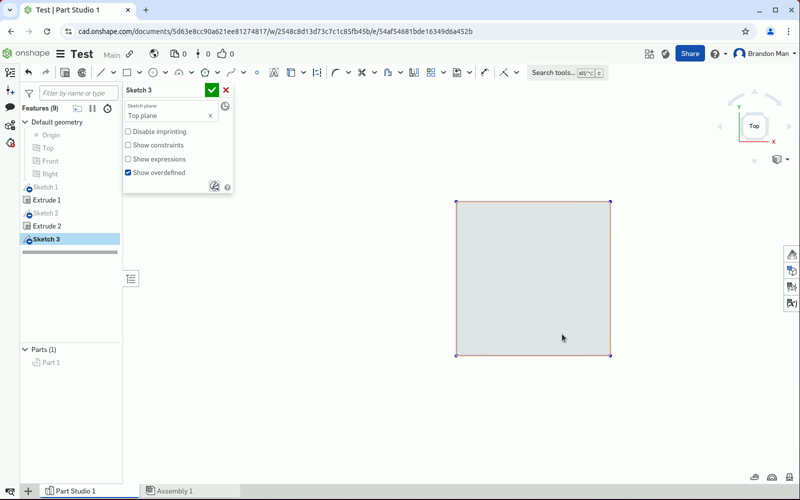
scroll(6)
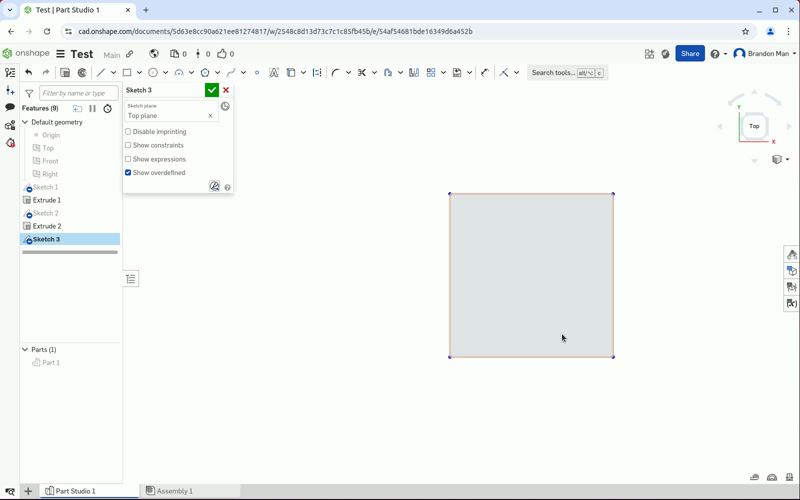
scroll(6)
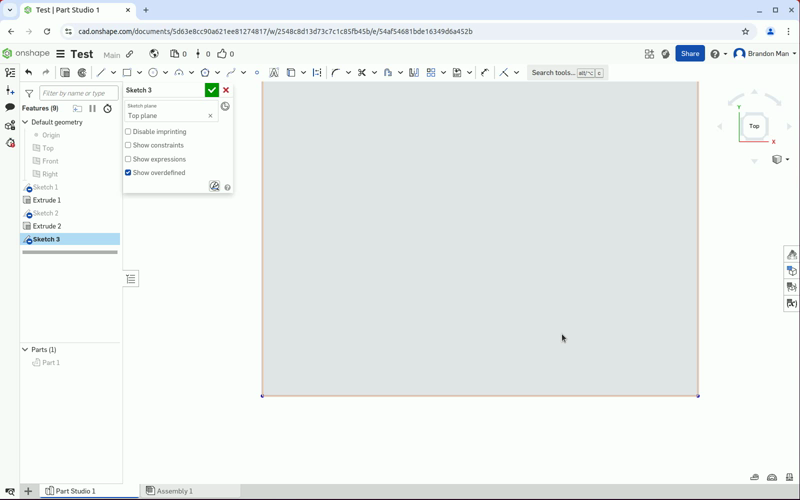
click(562, 333)
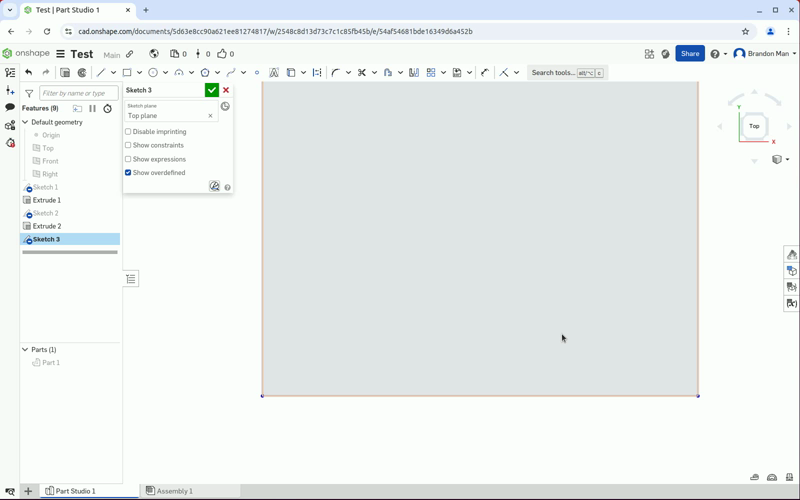
scroll(-6)
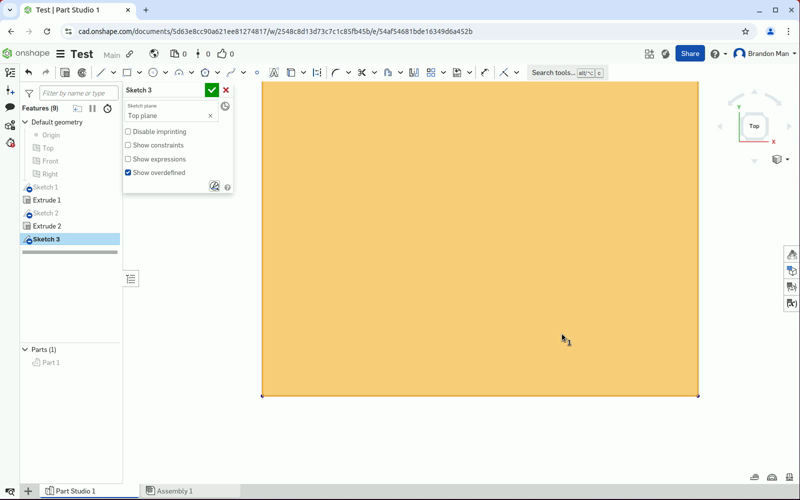
scroll(-6)
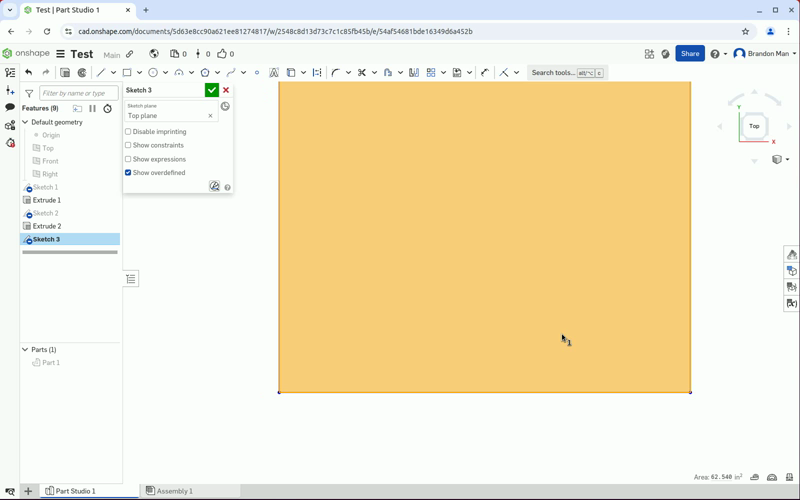
scroll(-6)
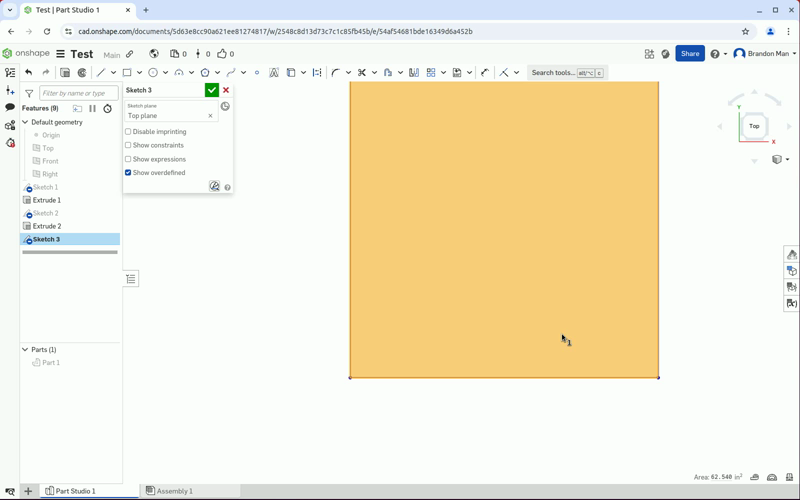
scroll(-6)
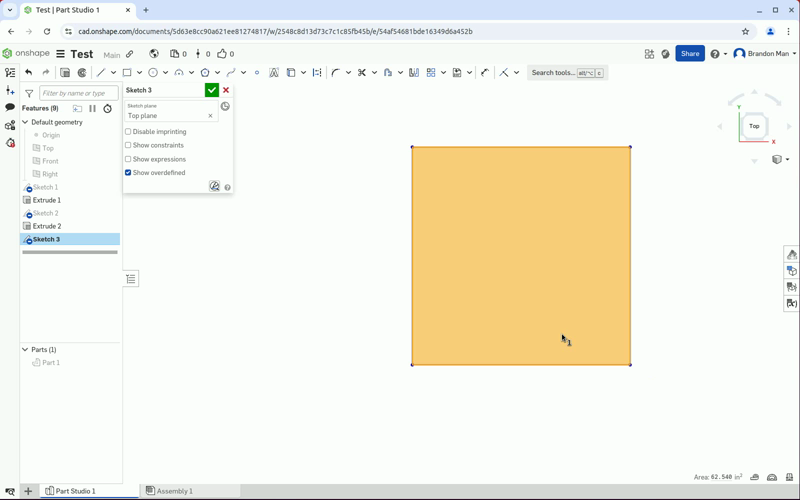
scroll(-6)
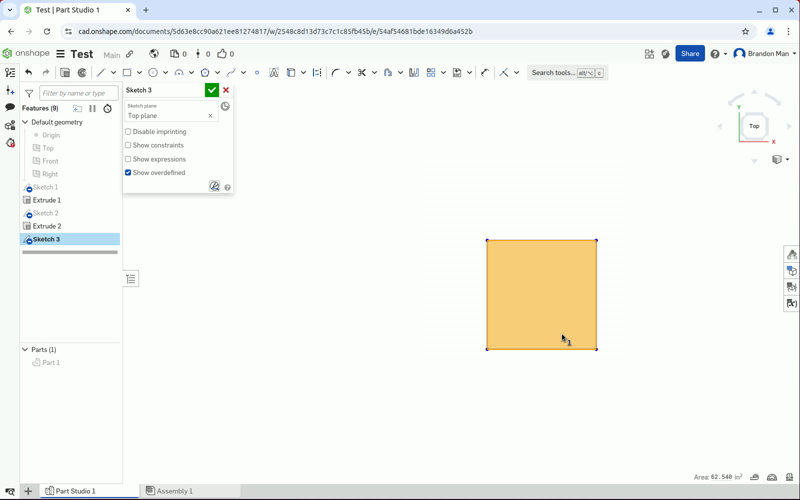
scroll(-6)
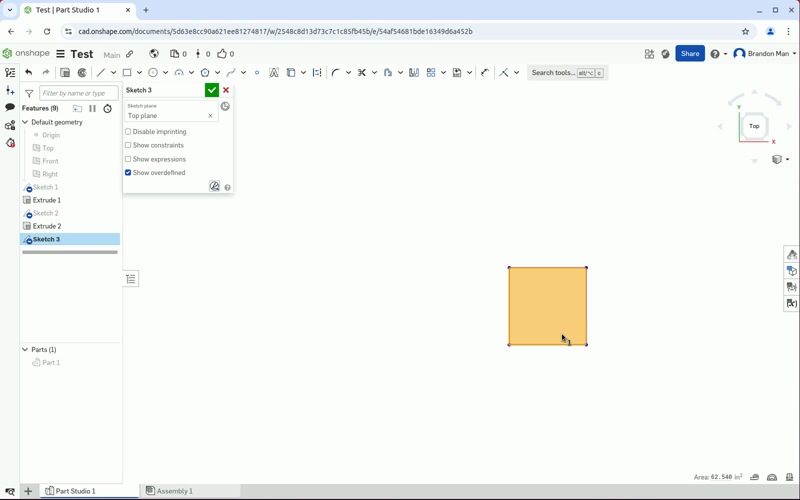
scroll(-6)
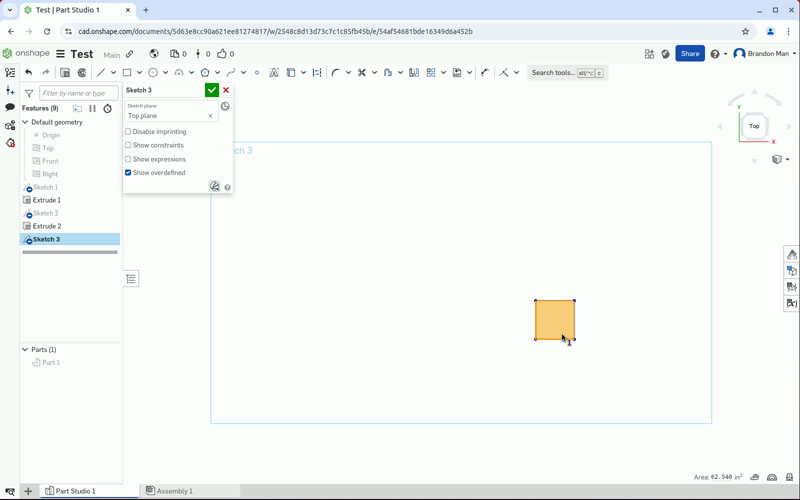
mouse_move(73, 352)
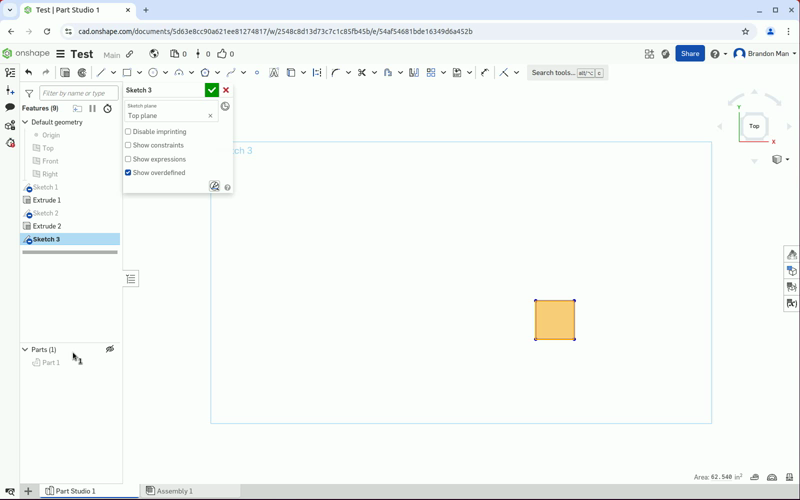
key(shift+y)
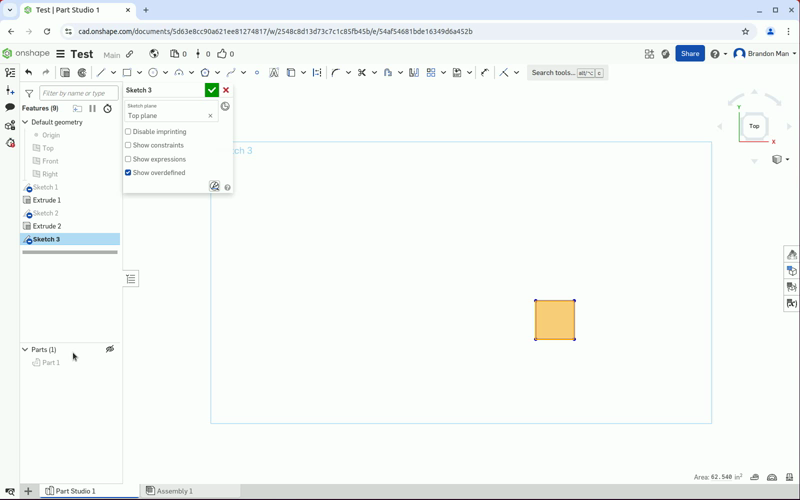
key(shift+e)
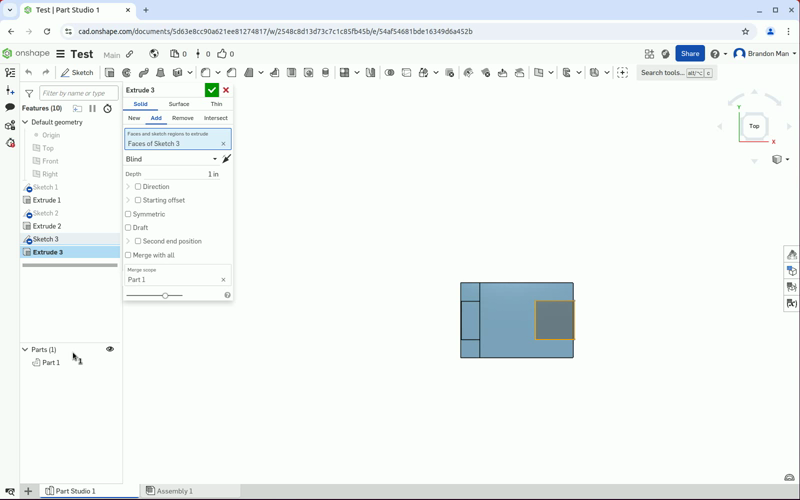
mouse_move(143, 106)
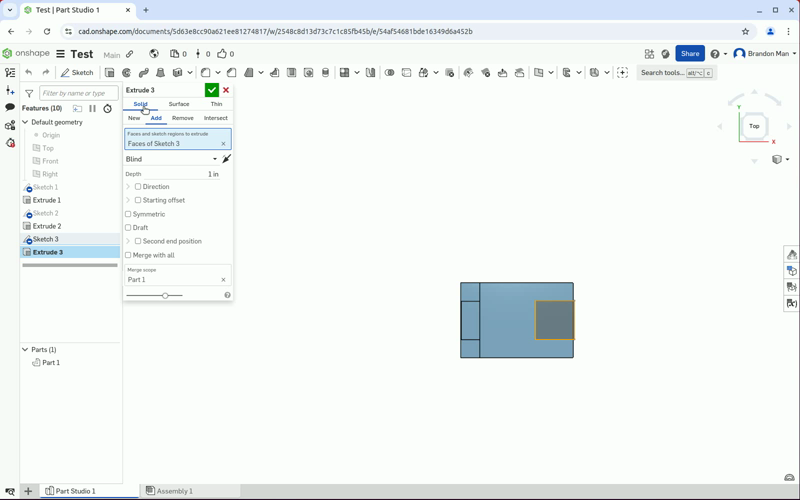
click(143, 106)
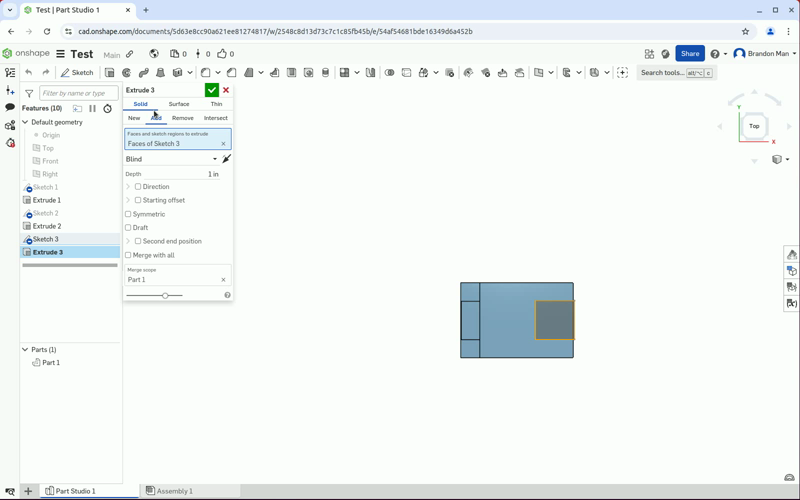
mouse_move(186, 120)
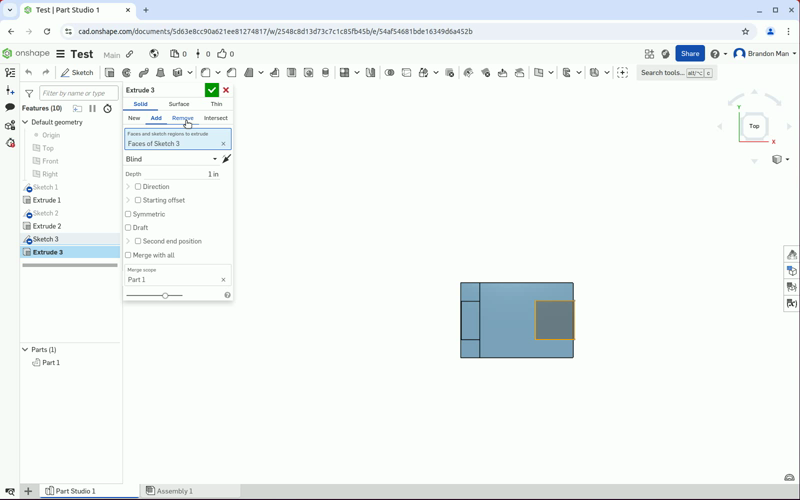
click(186, 120)
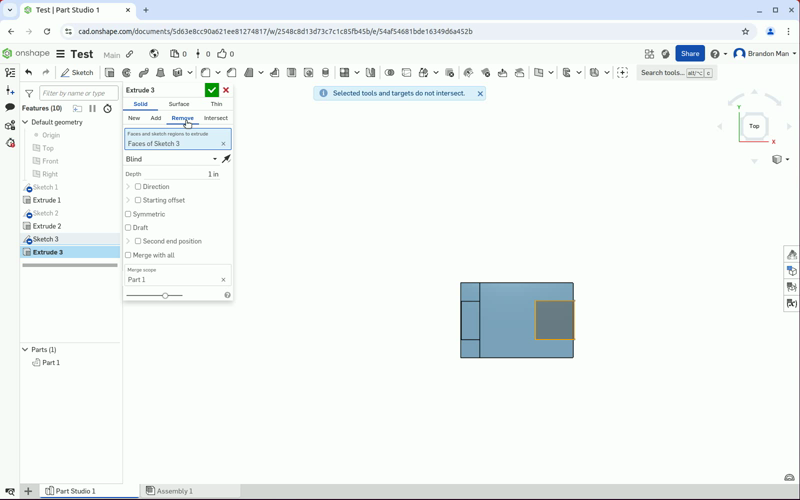
key(tab, 4)
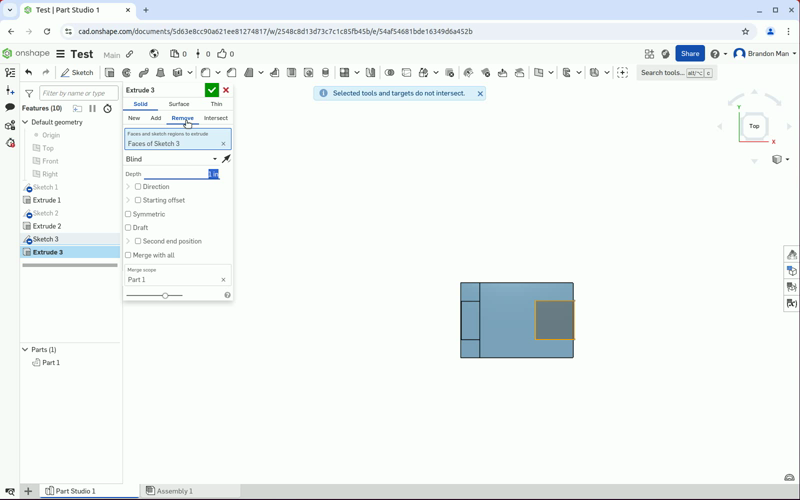
text(-15.405)
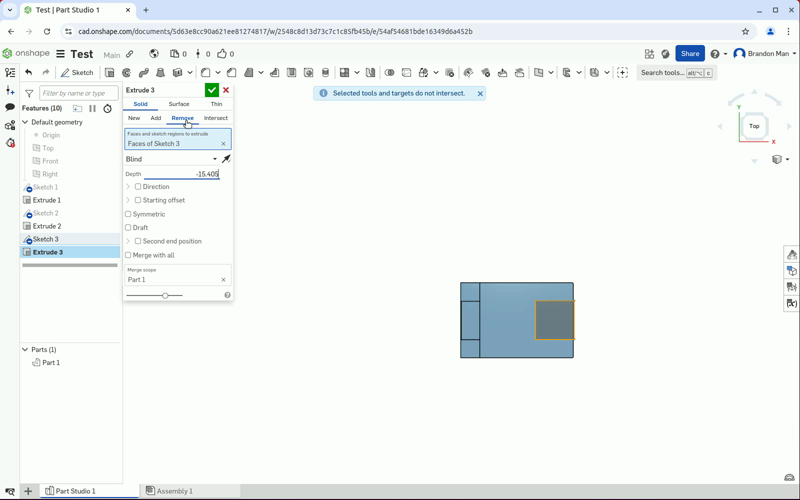
key(tab, 6)
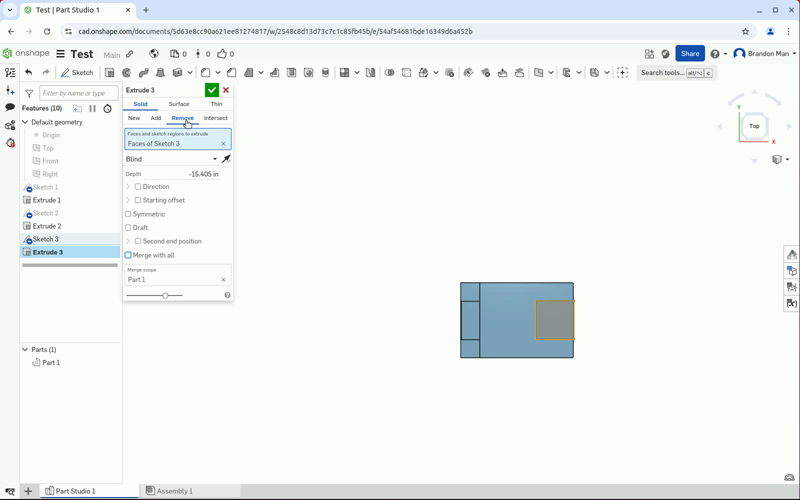
key(space)
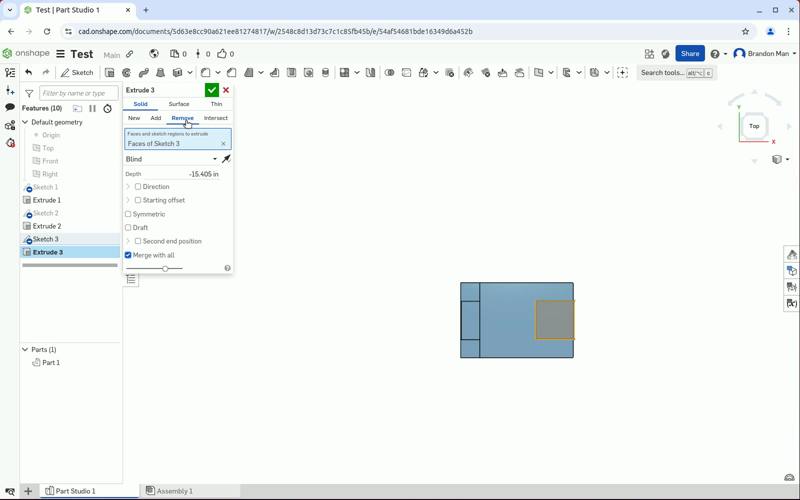
key(enter)
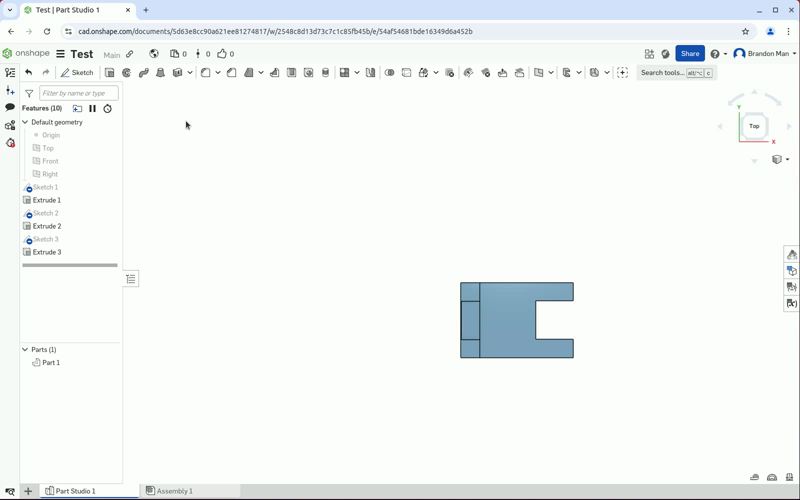
key(shift+h)
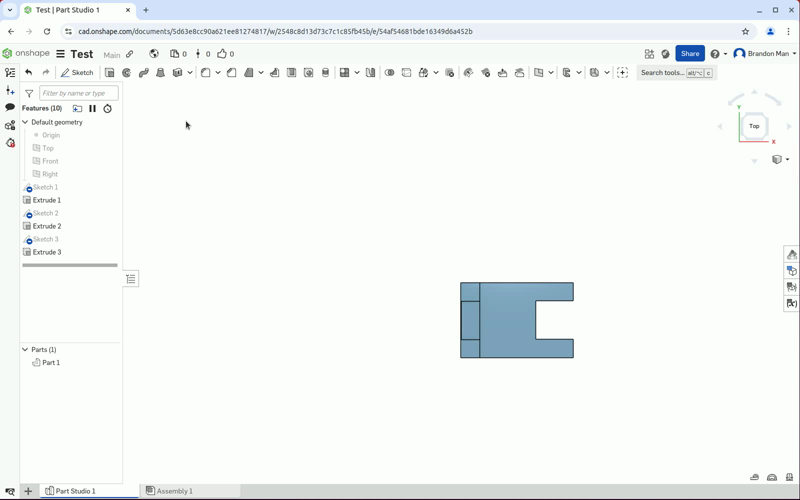
key(shift+h)
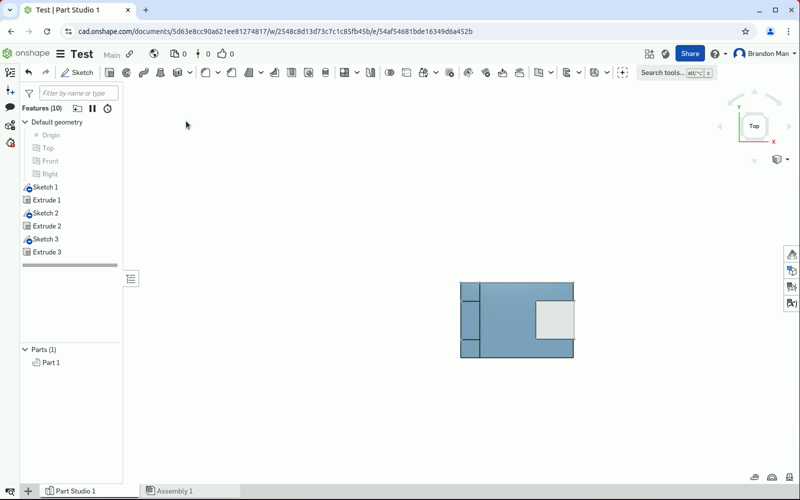
key(shift+7)
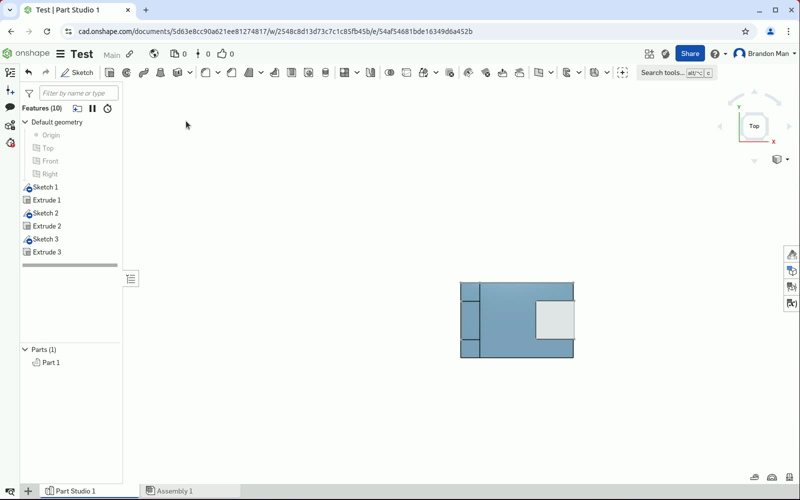
key(up, 3)
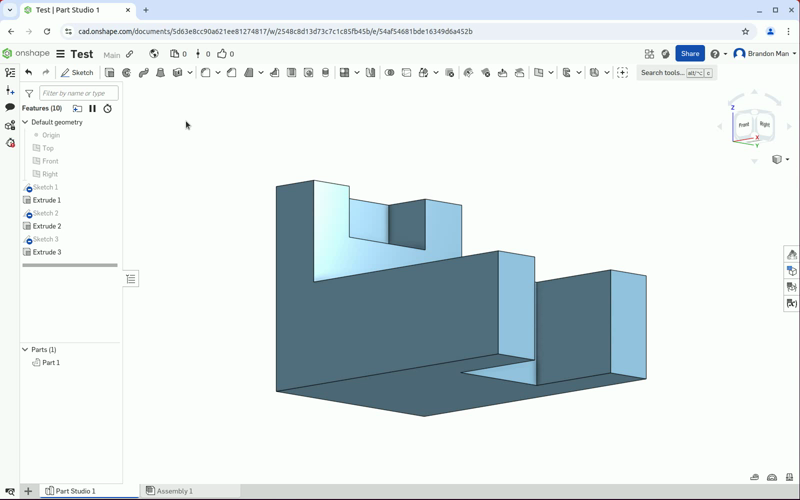
key(left, 3)
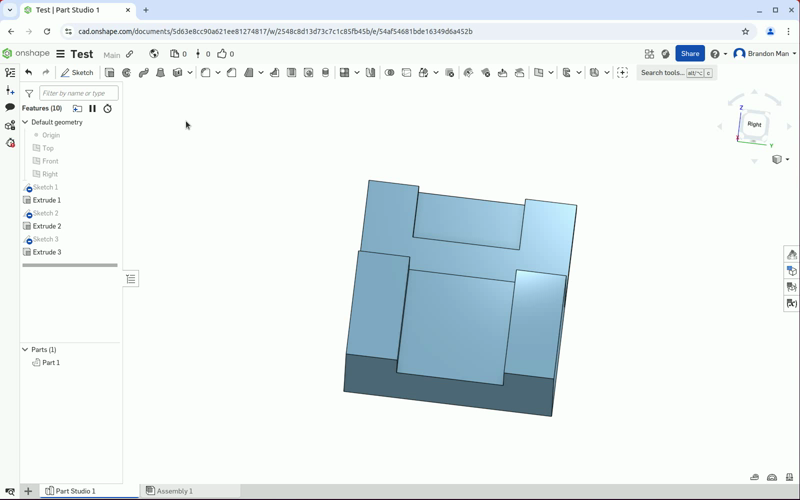
key(right, 3)
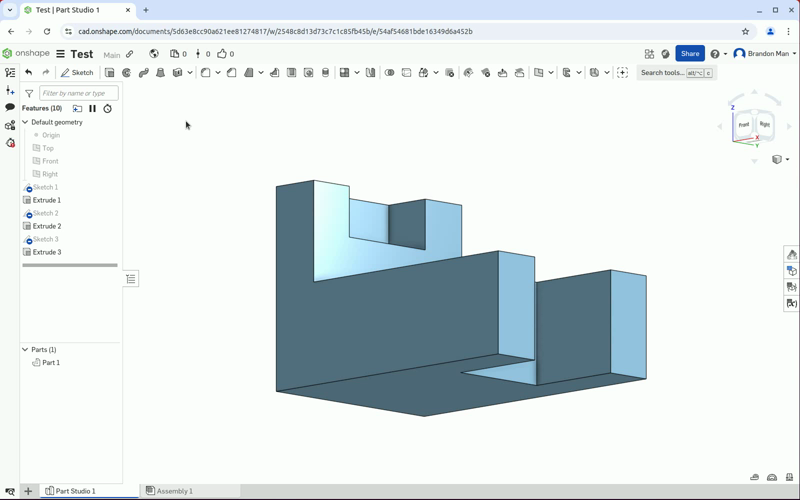
key(down, 3)
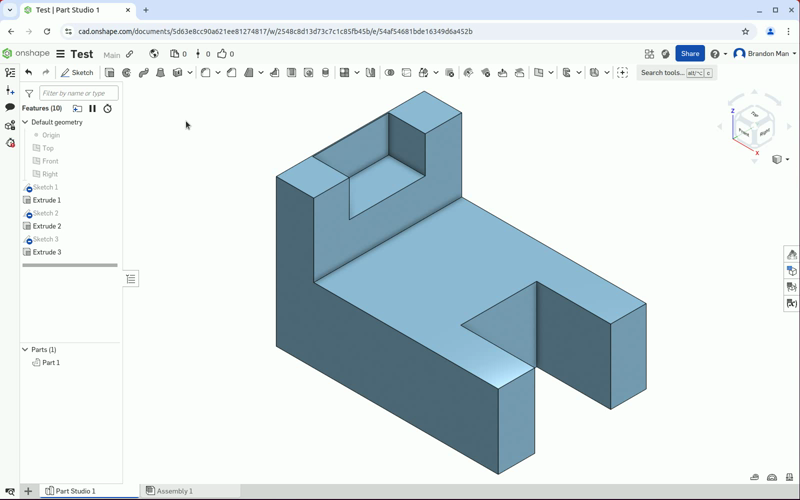
mouse_move(73, 189)
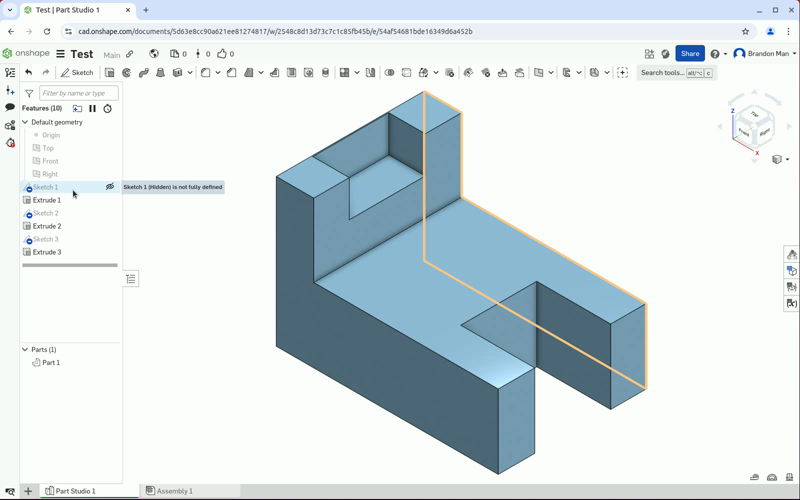
click(73, 189)